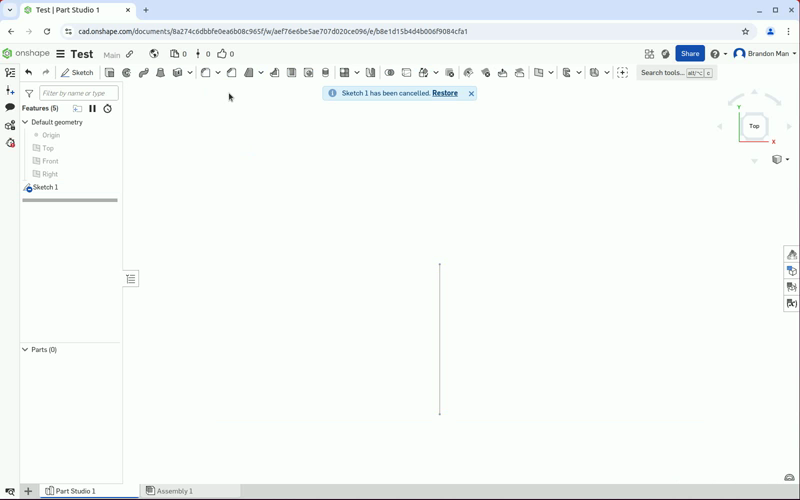
key(shift+h)
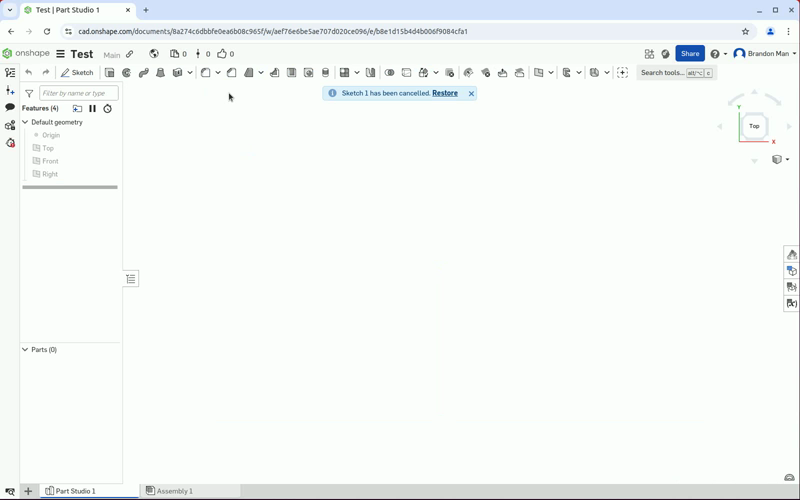
key(shift+s)
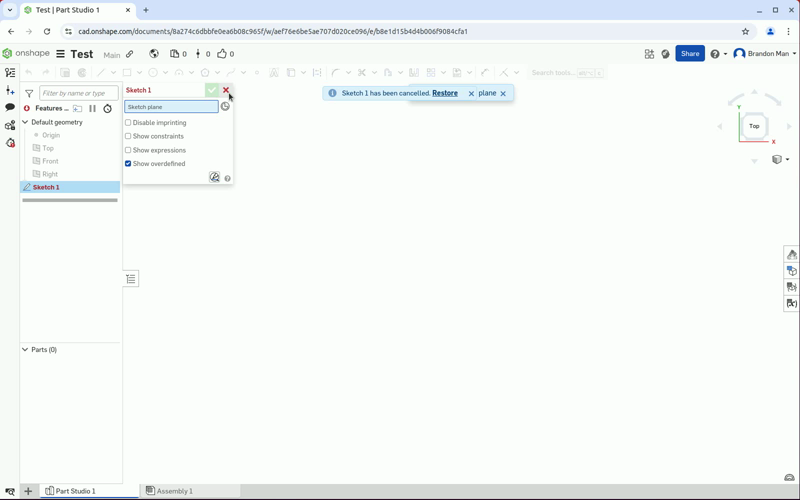
mouse_move(73, 150)
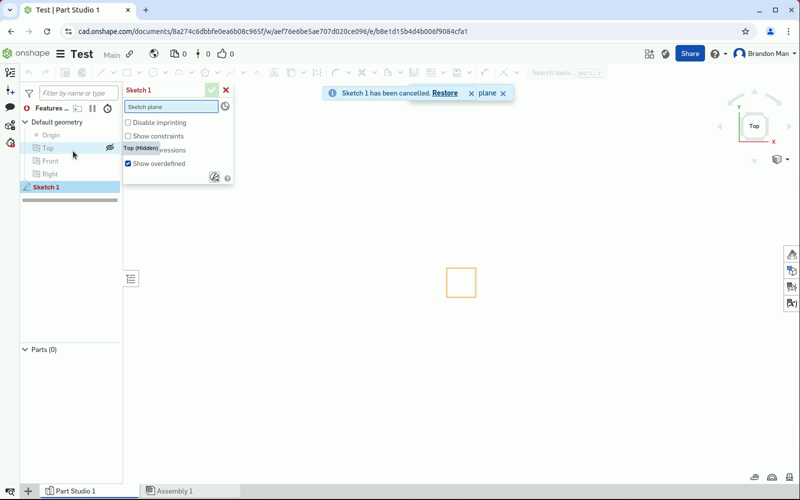
click(73, 150)
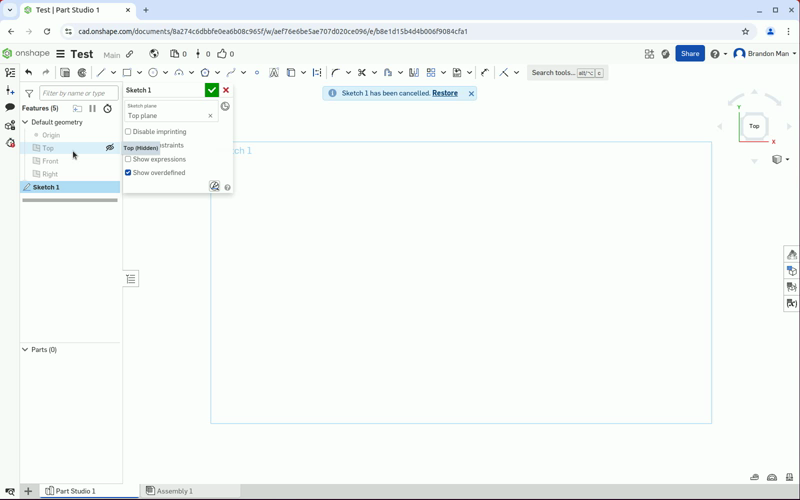
mouse_move(73, 352)
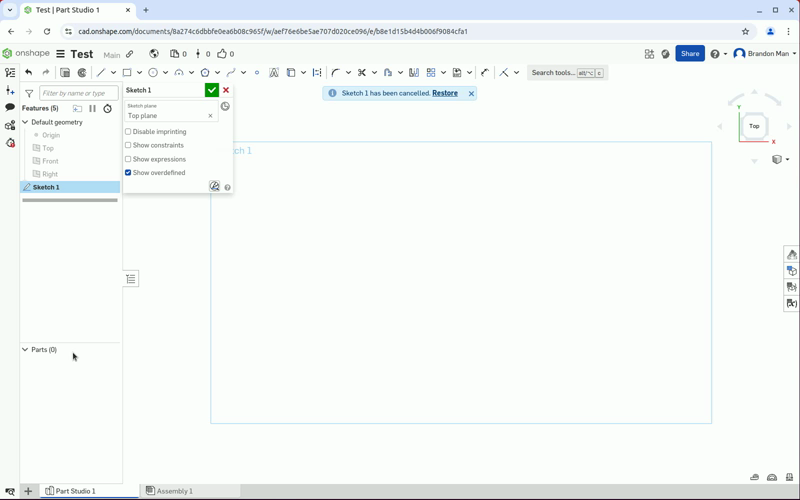
key(y)
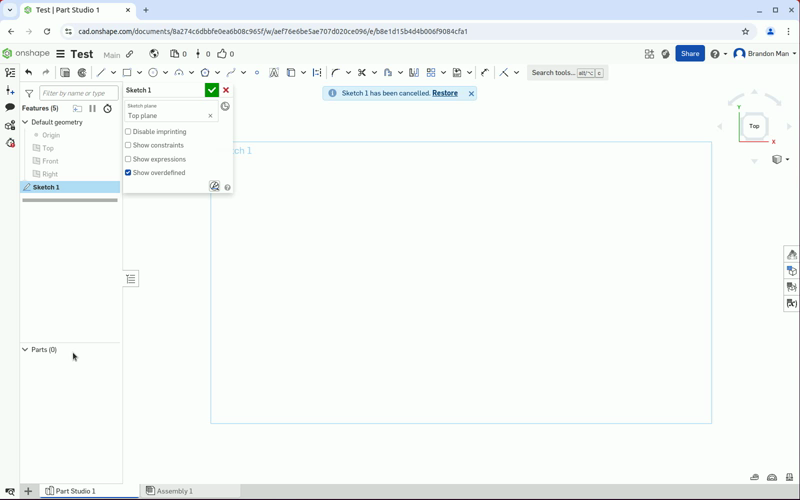
key(l)
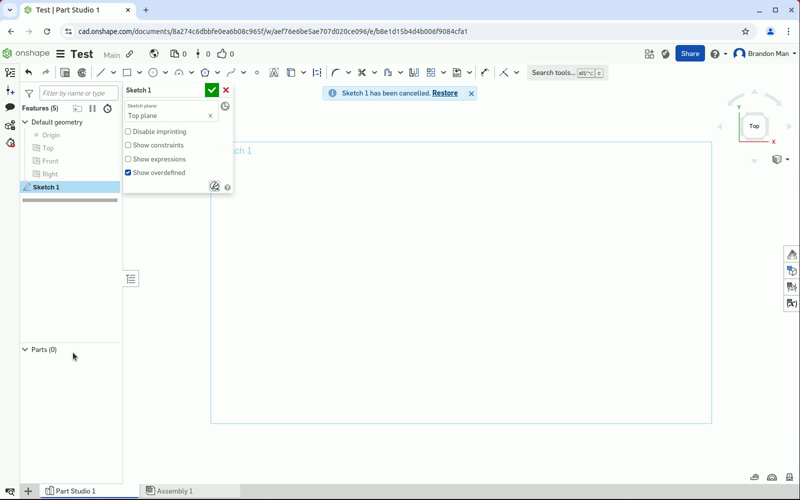
key_down(shift)
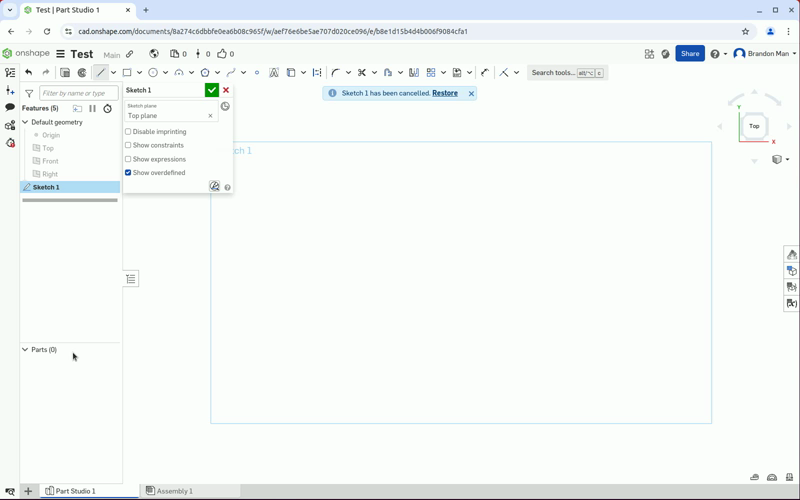
mouse_move(436, 307)
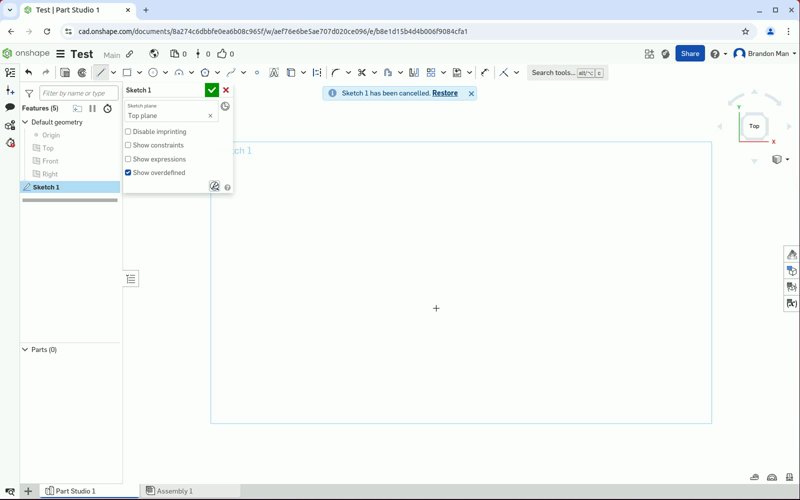
click(436, 307)
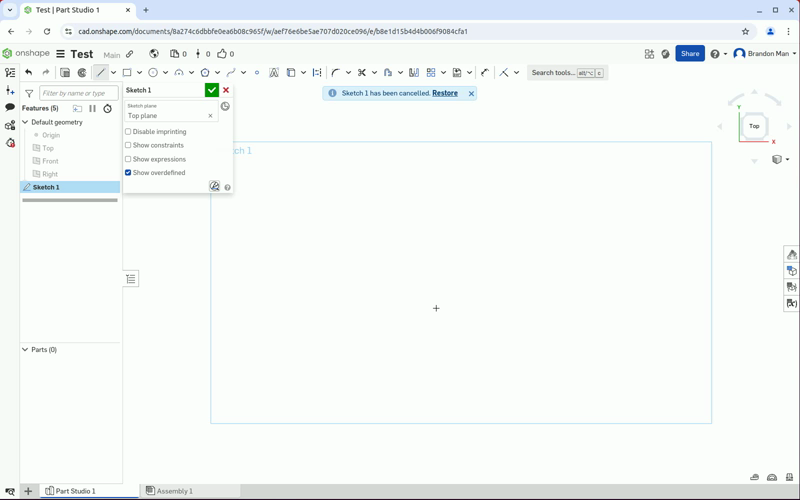
key_up(shift)
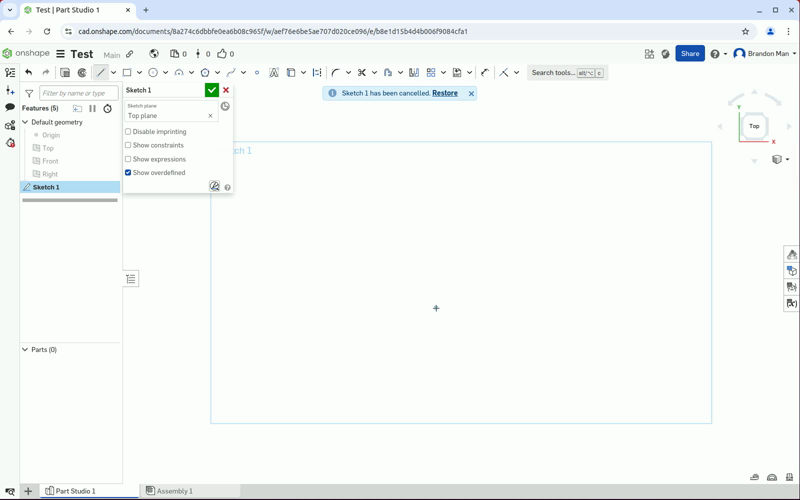
key_down(shift)
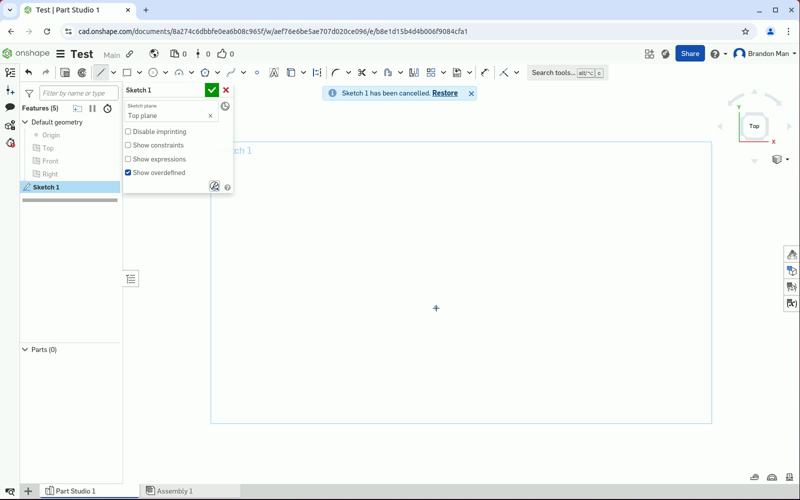
mouse_move(466, 307)
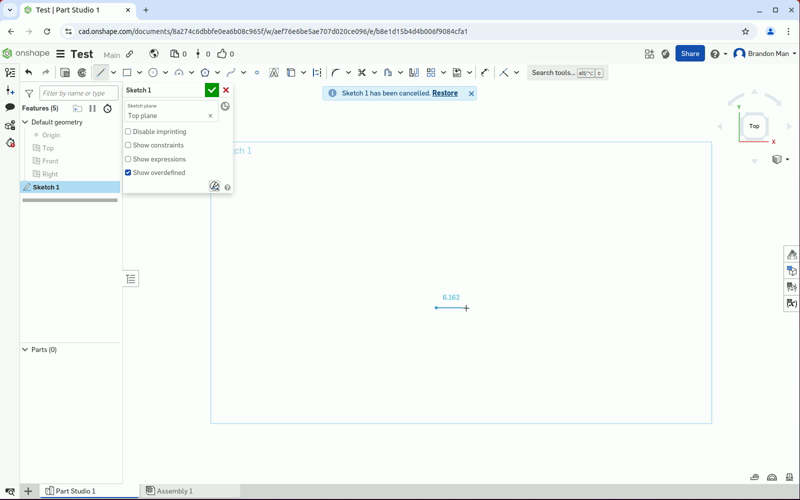
mouse_move(461, 307)
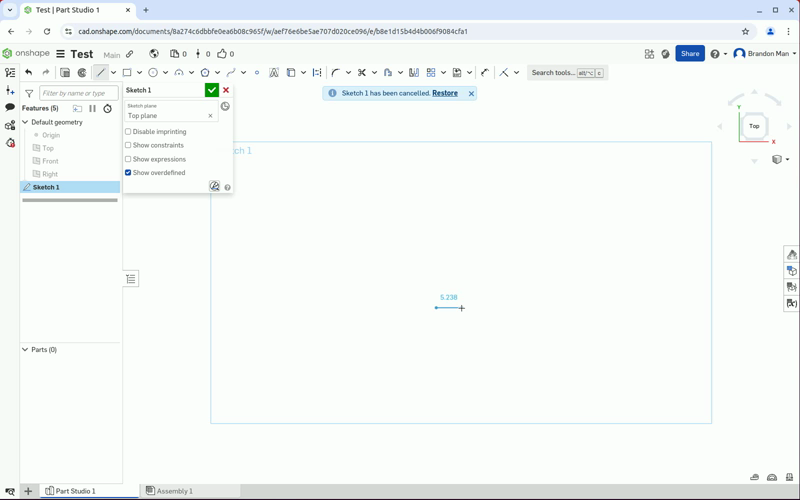
click(461, 307)
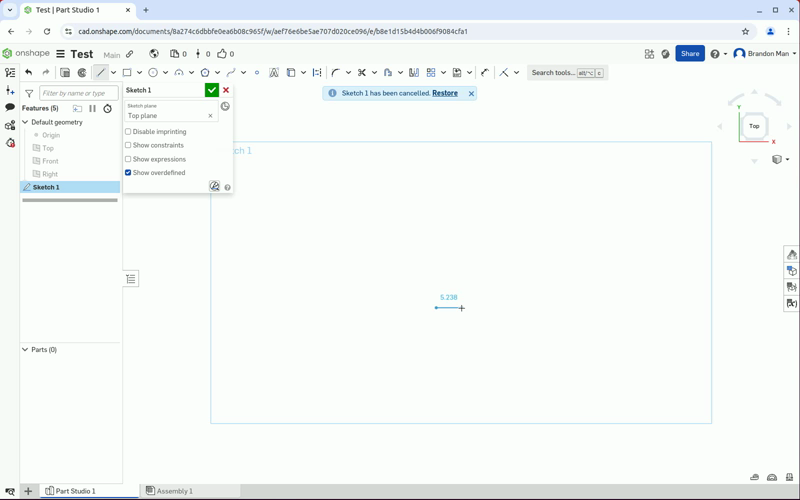
key_up(shift)
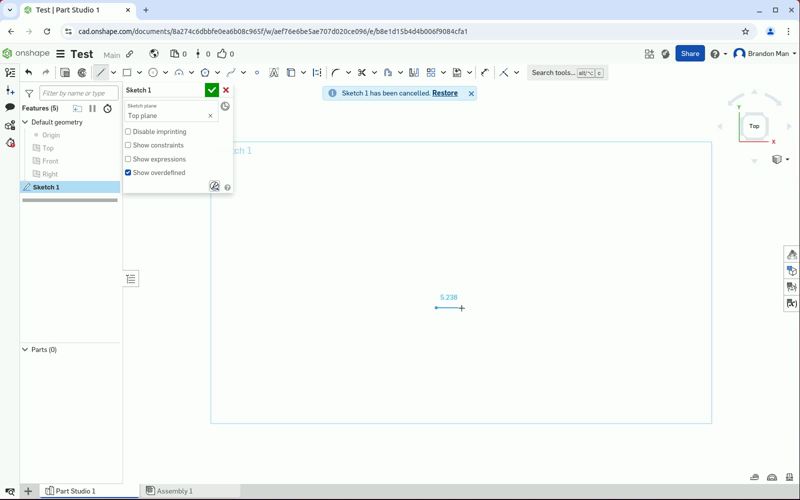
key_down(shift)
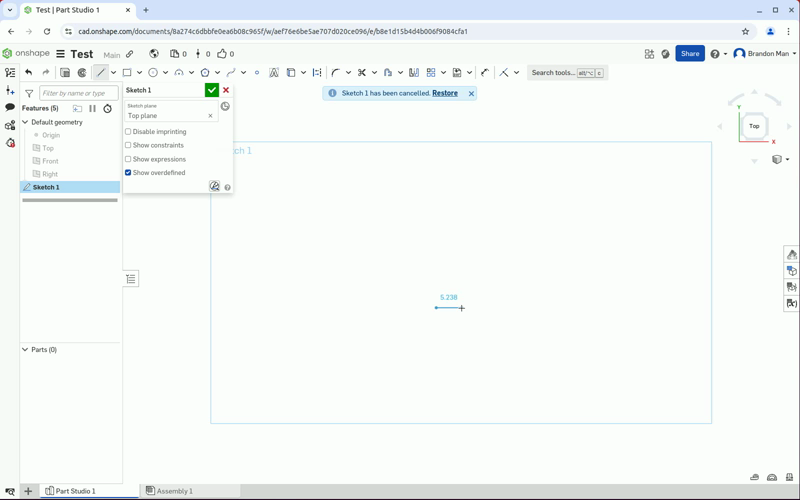
mouse_move(491, 307)
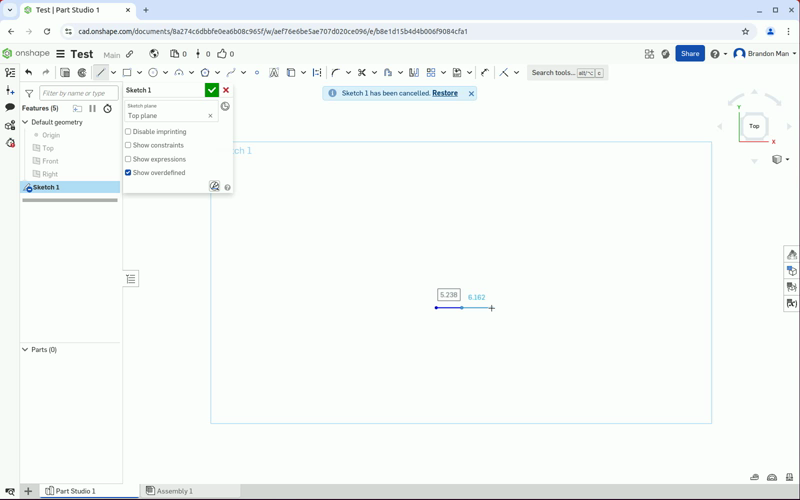
mouse_move(461, 282)
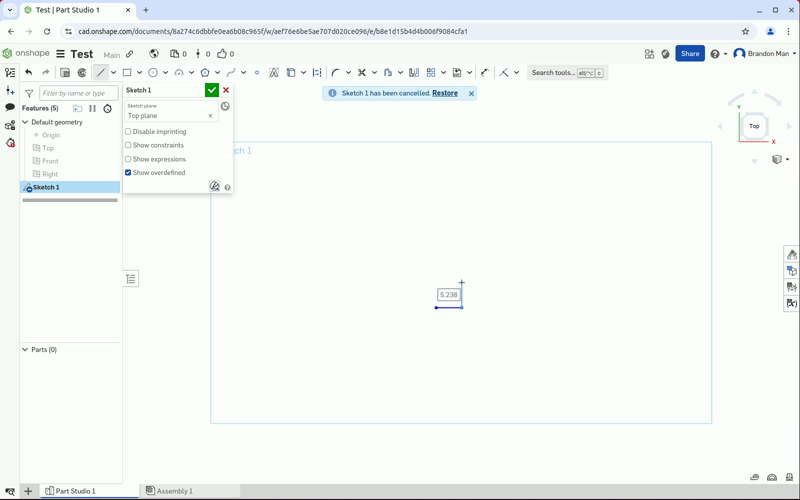
click(461, 282)
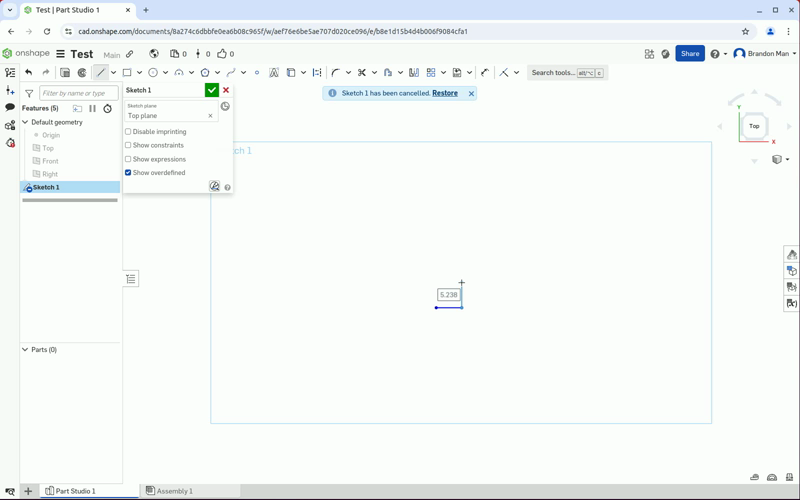
key_up(shift)
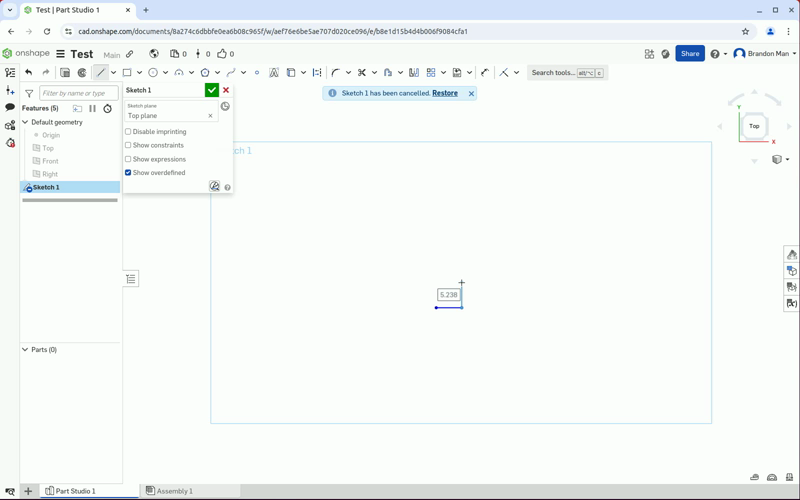
key_down(shift)
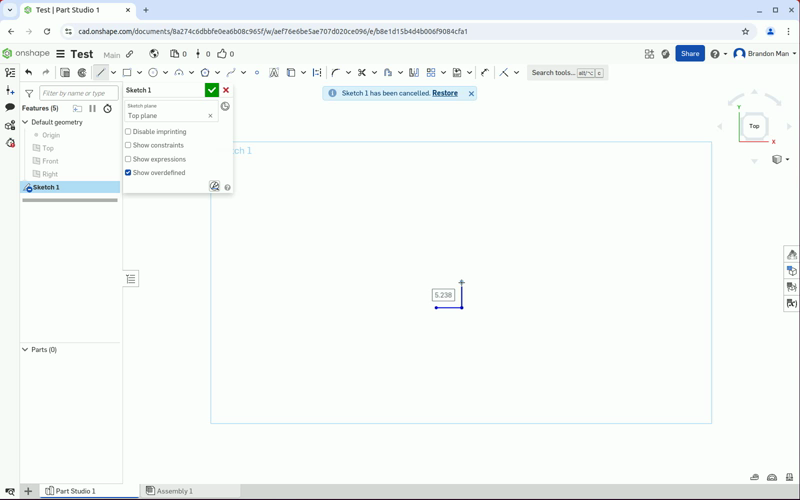
mouse_move(491, 282)
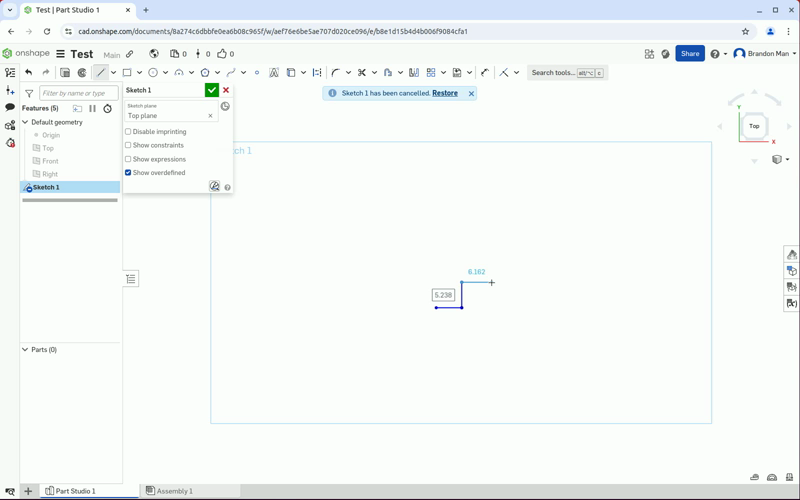
mouse_move(436, 282)
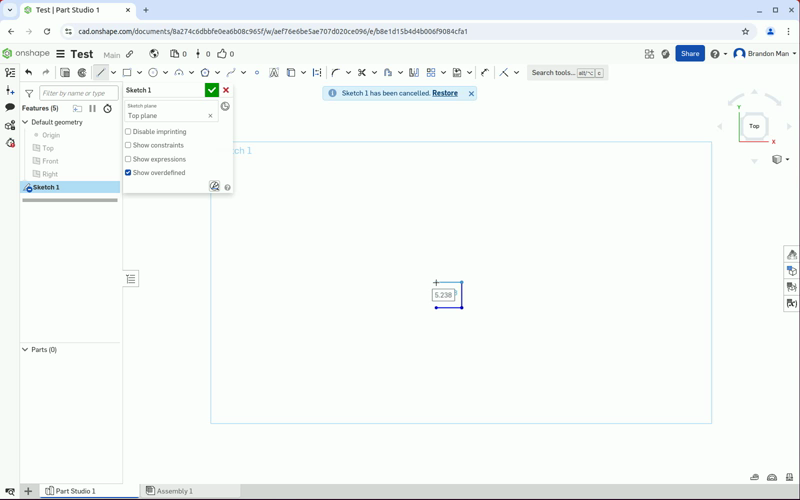
click(436, 282)
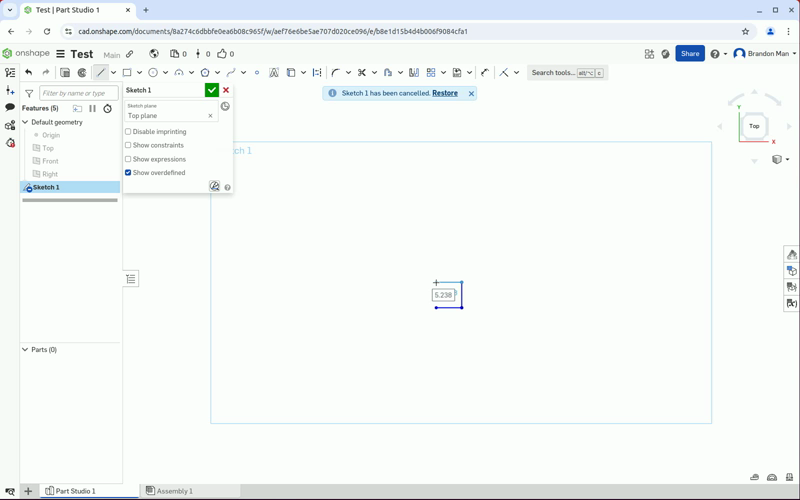
key_up(shift)
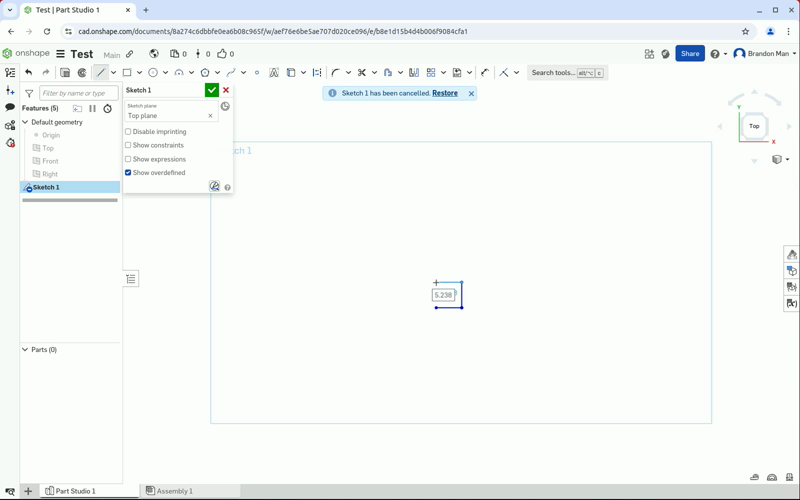
mouse_move(466, 282)
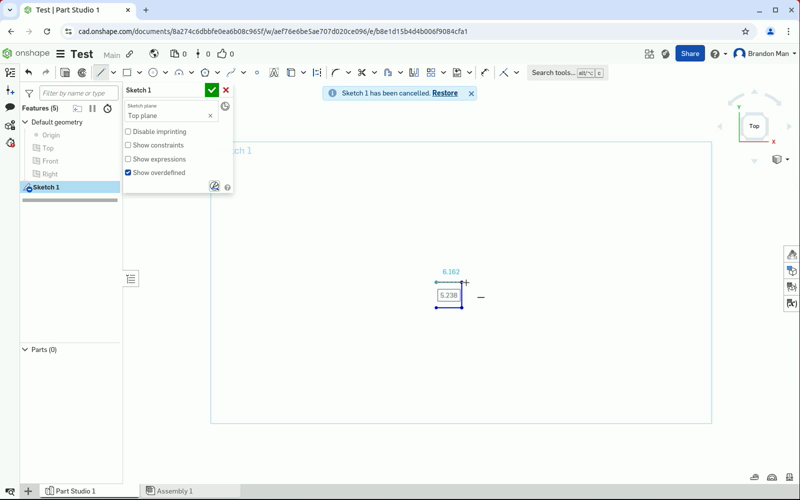
key_down(shift)
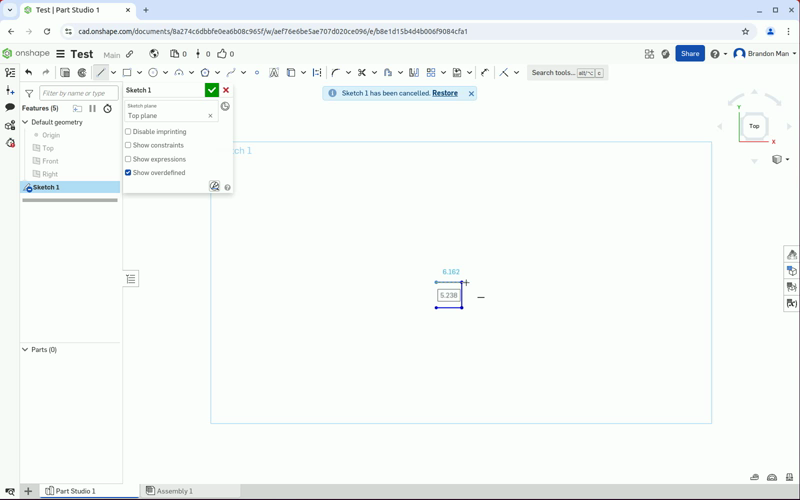
mouse_move(436, 307)
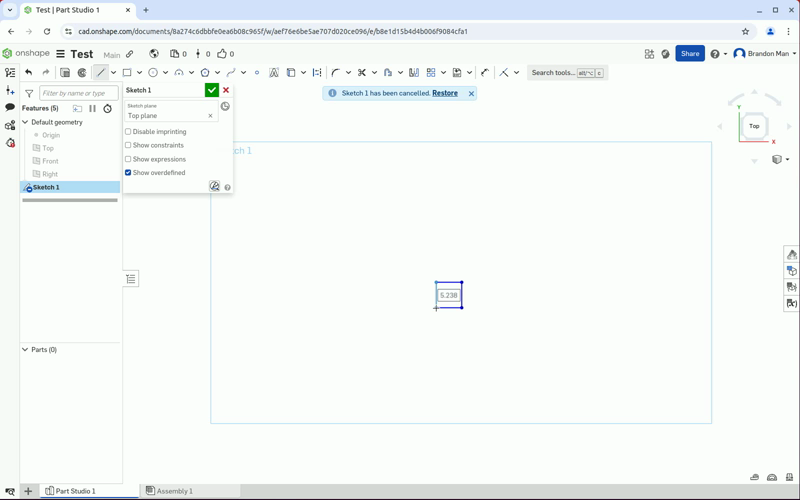
key_up(shift)
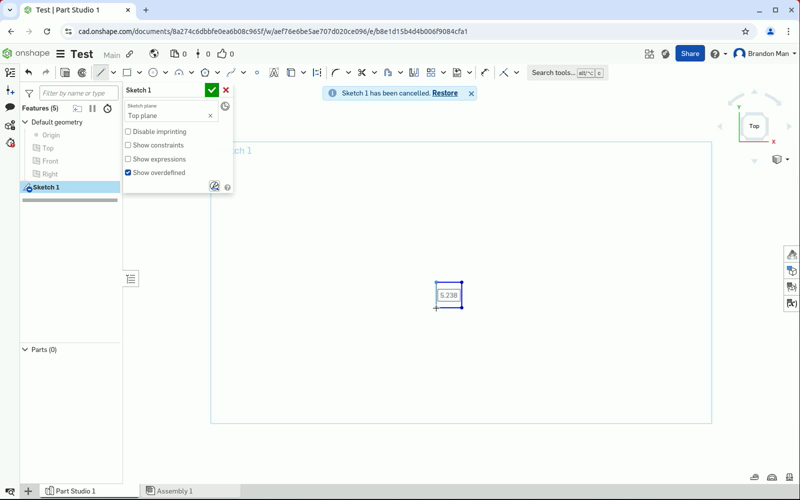
click(436, 307)
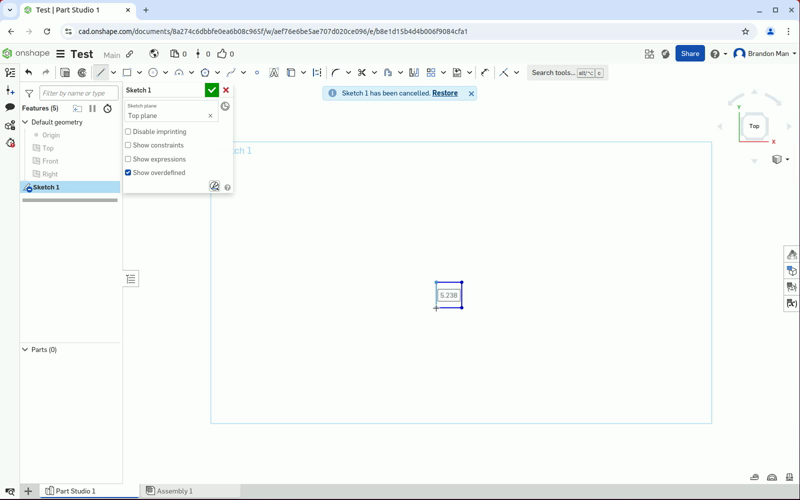
key(esc)
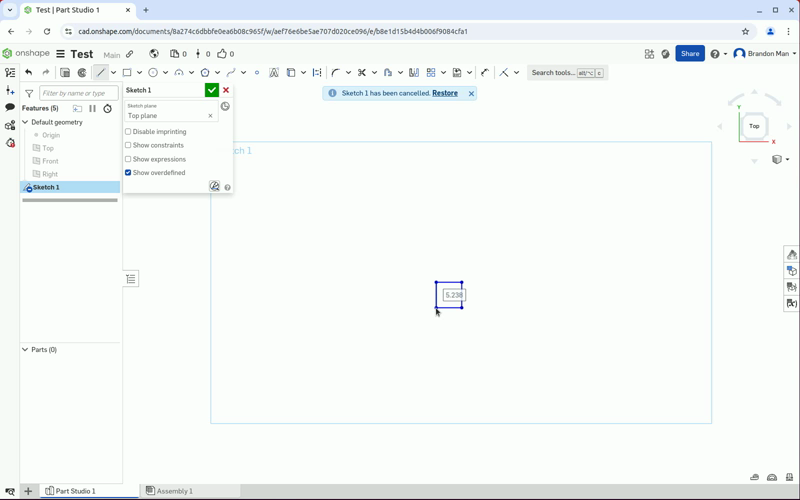
mouse_move(451, 292)
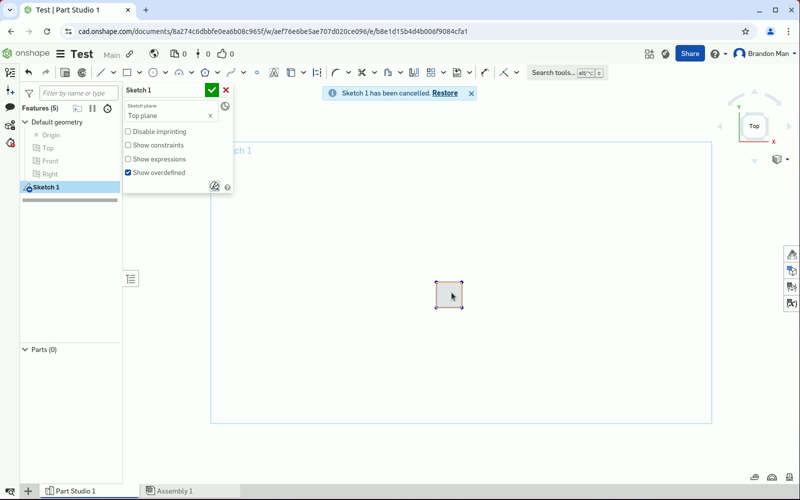
scroll(6)
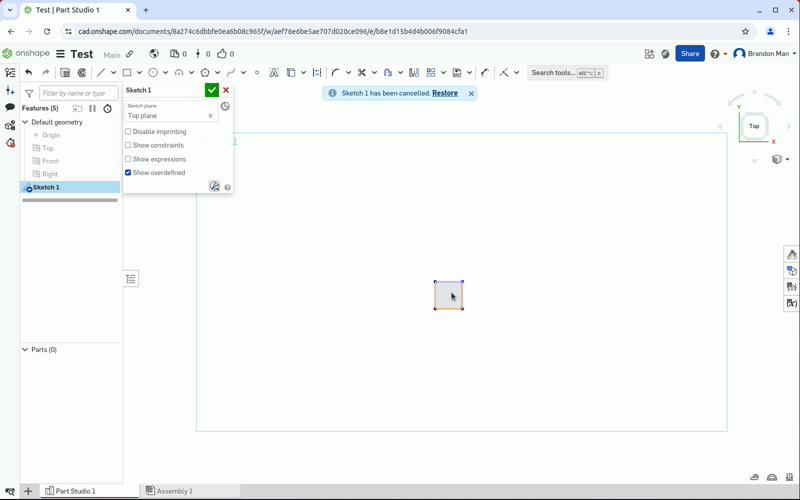
scroll(6)
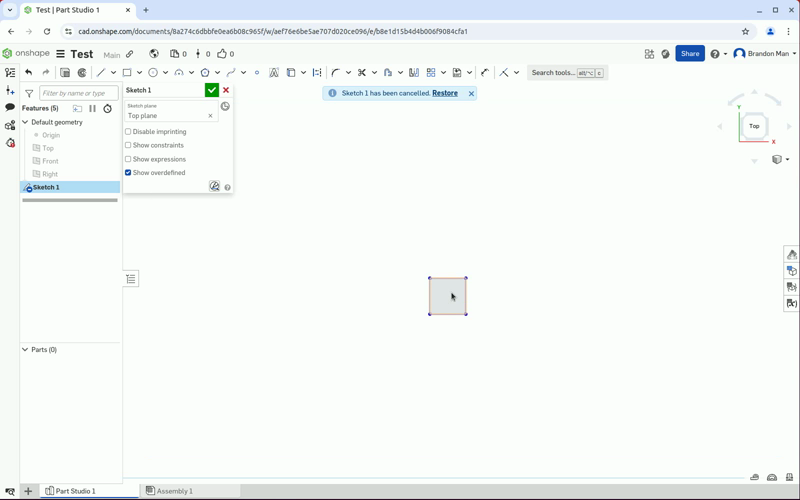
scroll(6)
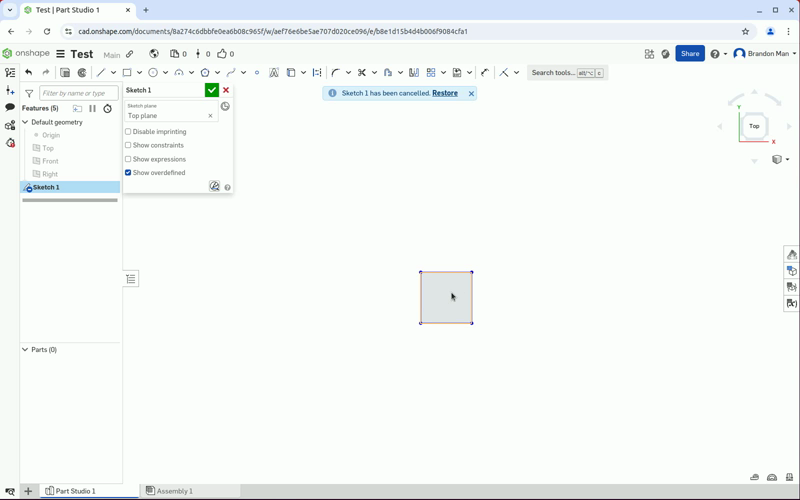
scroll(6)
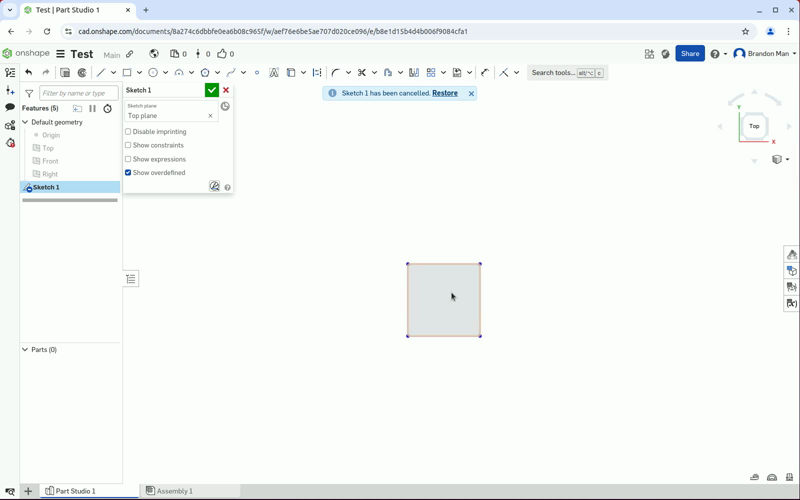
scroll(6)
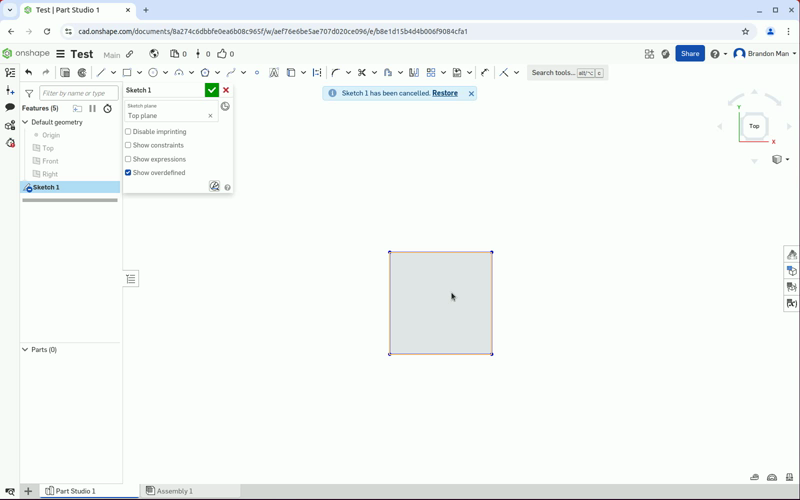
scroll(6)
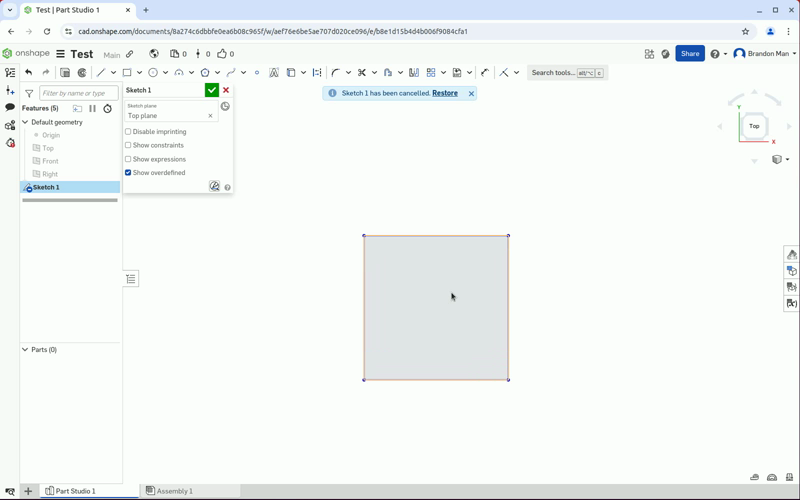
scroll(6)
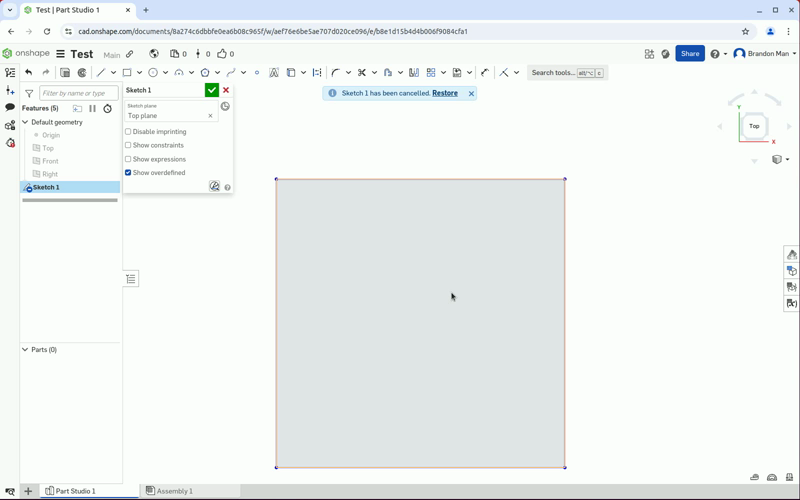
click(451, 292)
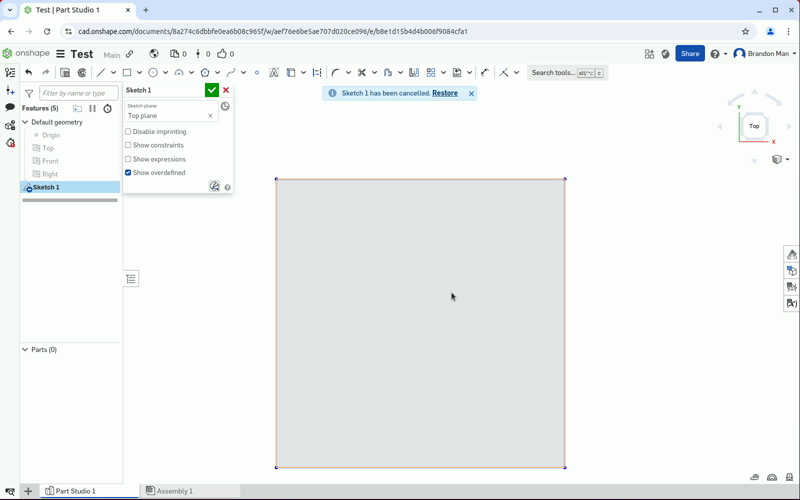
scroll(-6)
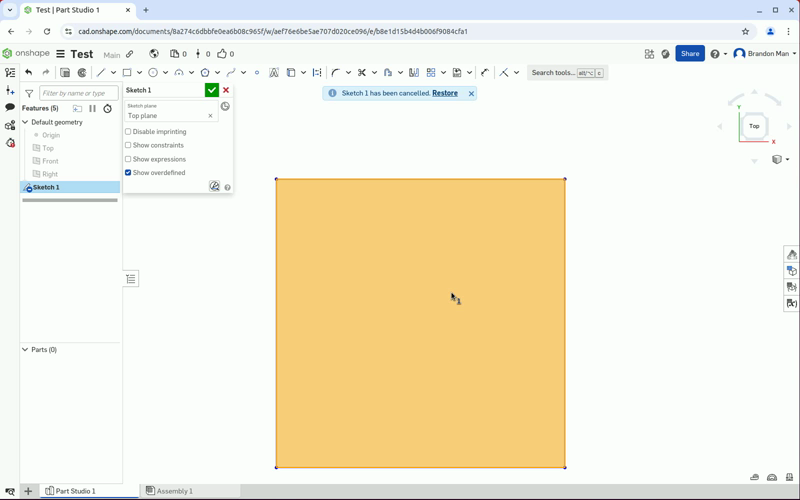
scroll(-6)
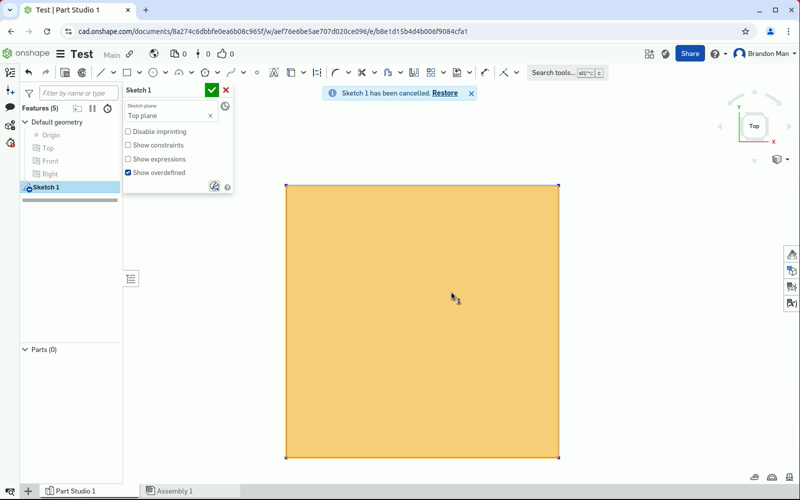
scroll(-6)
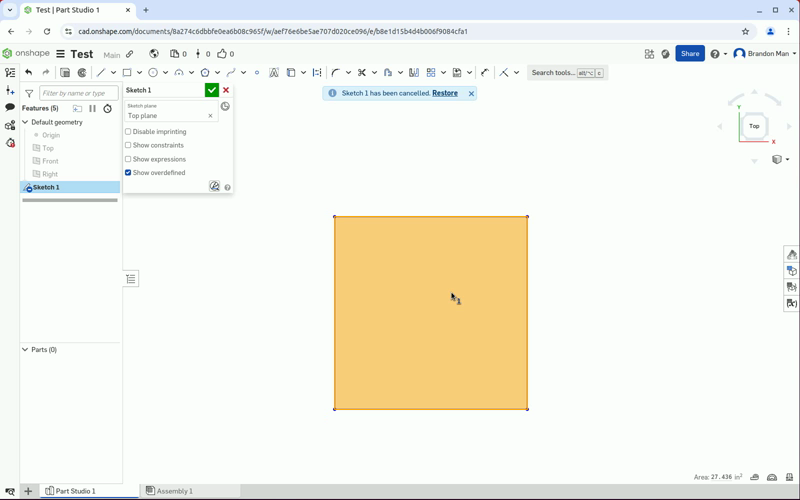
scroll(-6)
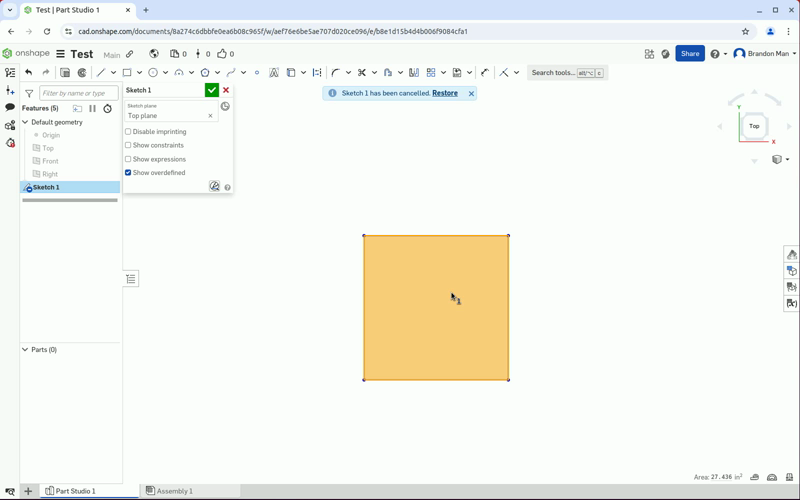
scroll(-6)
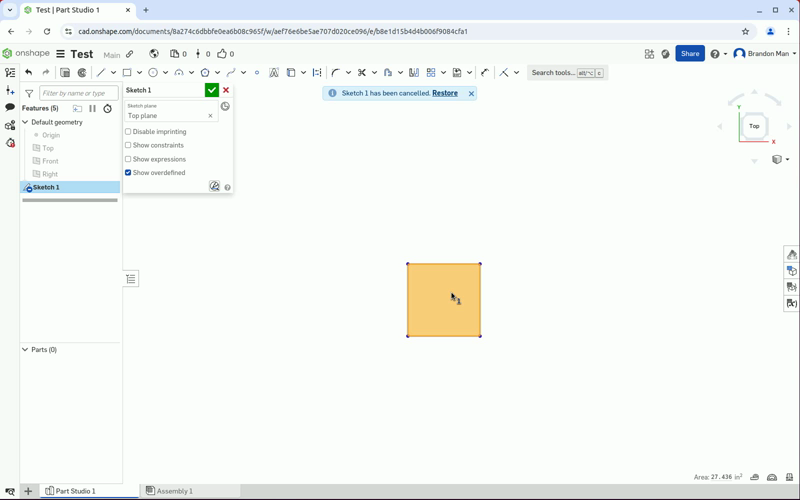
scroll(-6)
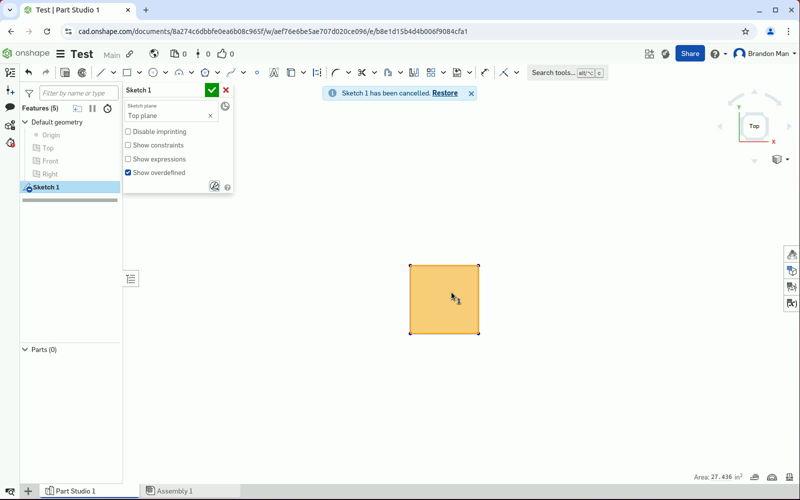
scroll(-6)
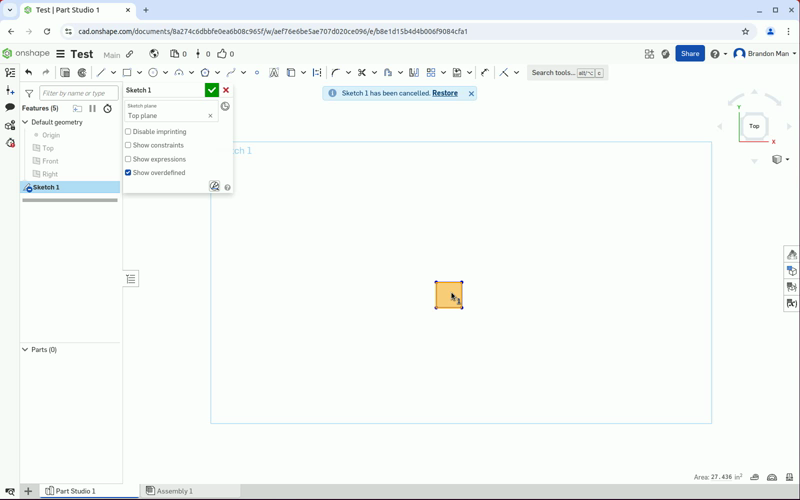
mouse_move(73, 352)
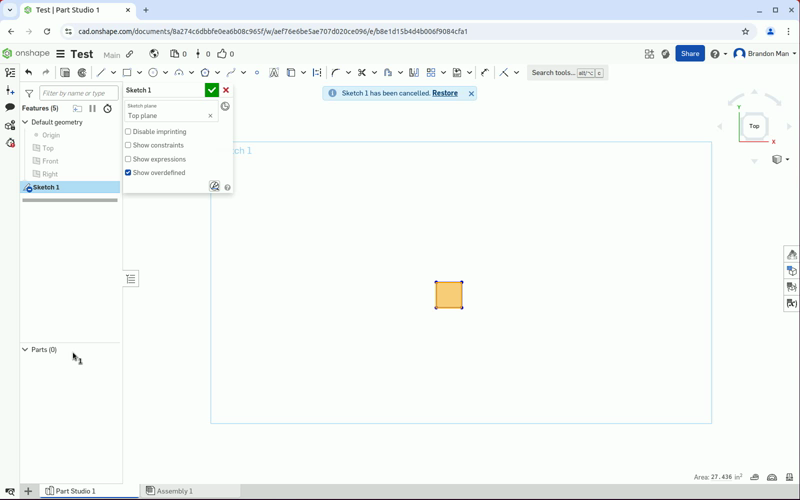
key(shift+y)
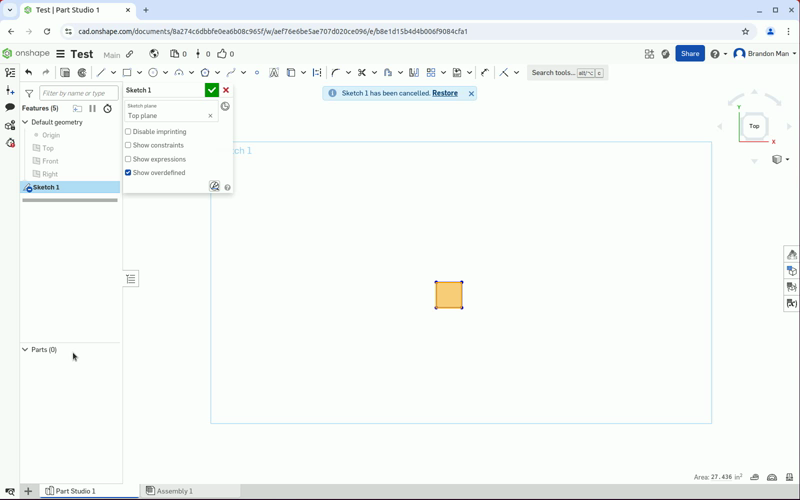
key(shift+e)
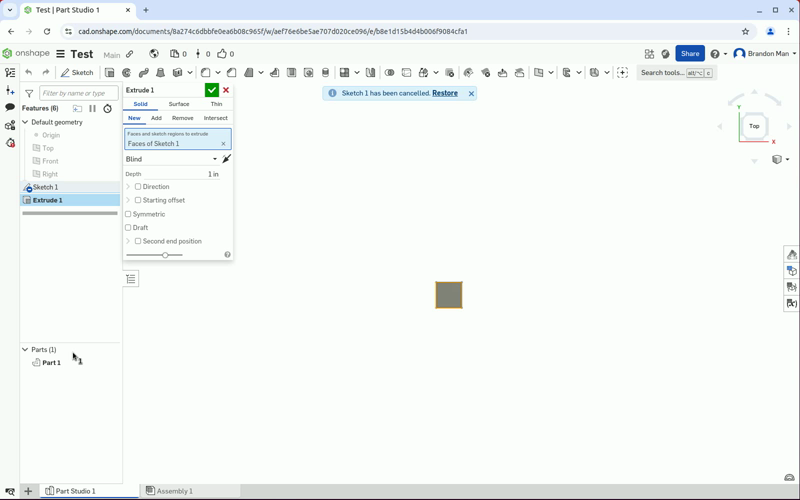
mouse_move(143, 106)
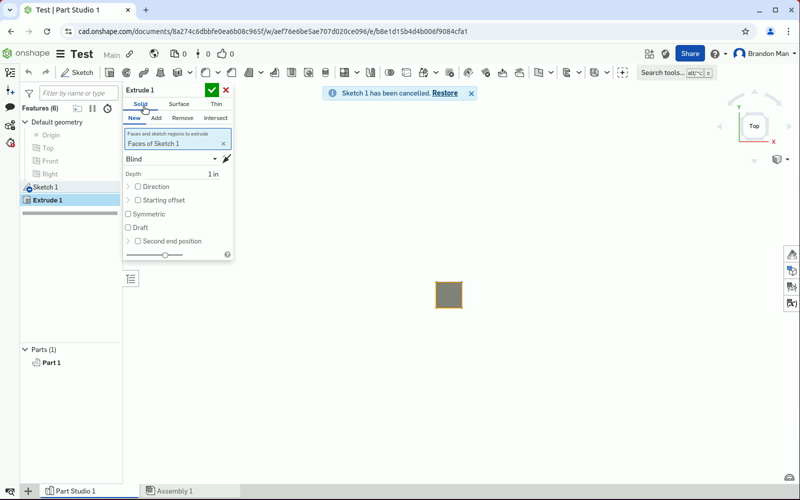
click(143, 106)
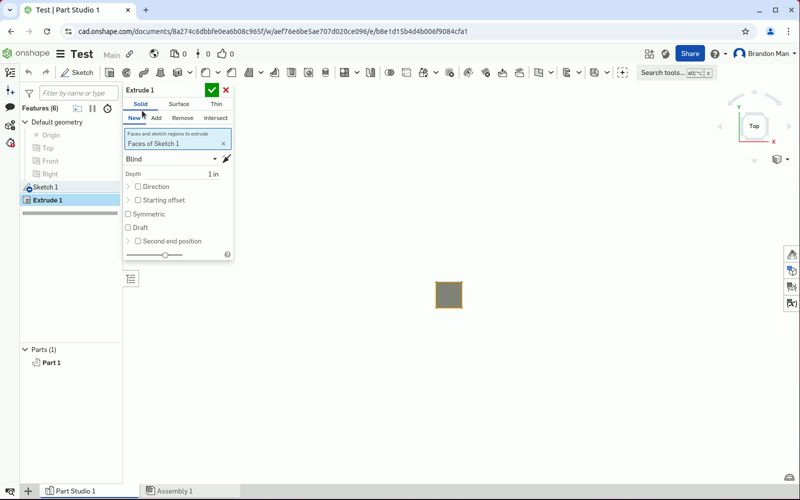
mouse_move(137, 120)
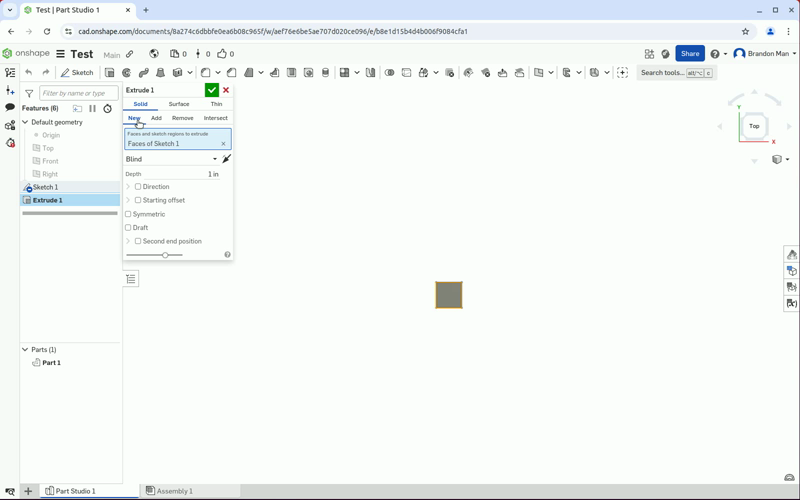
click(137, 120)
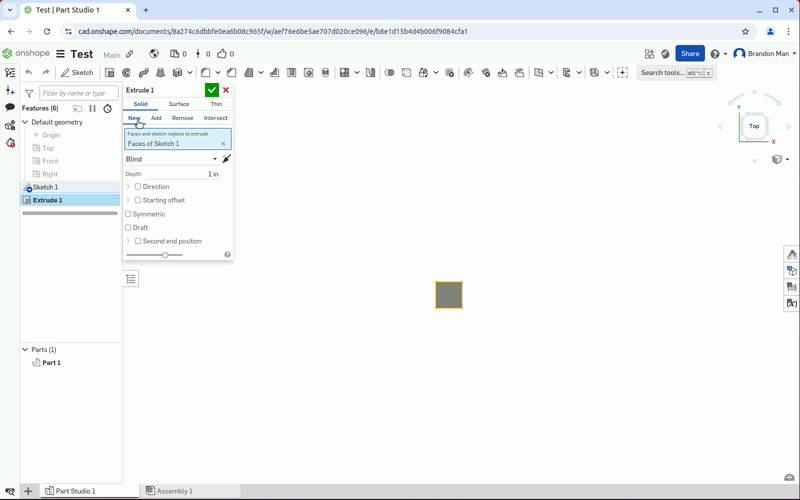
key(tab, 4)
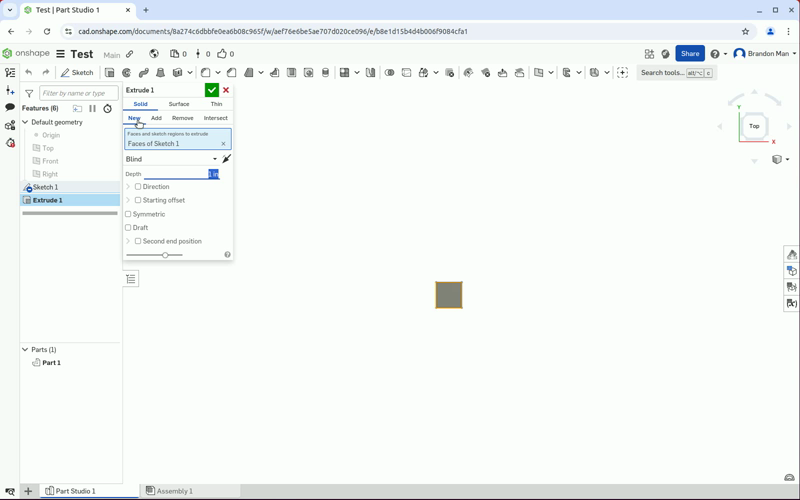
text(15.405)
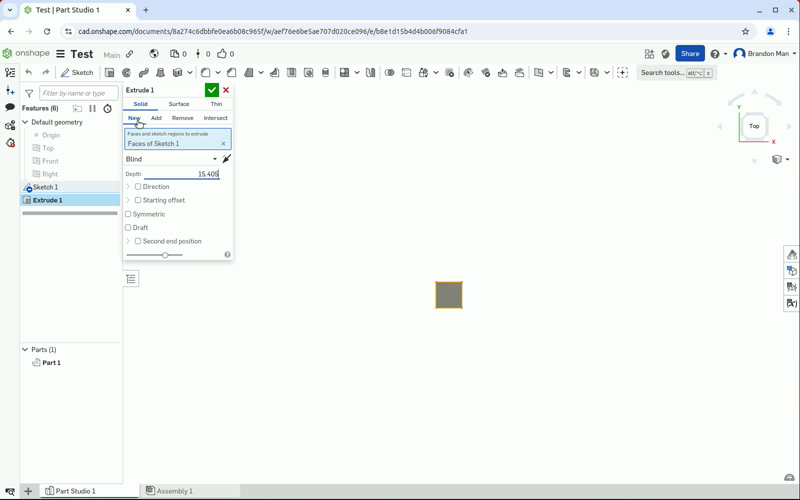
key(enter)
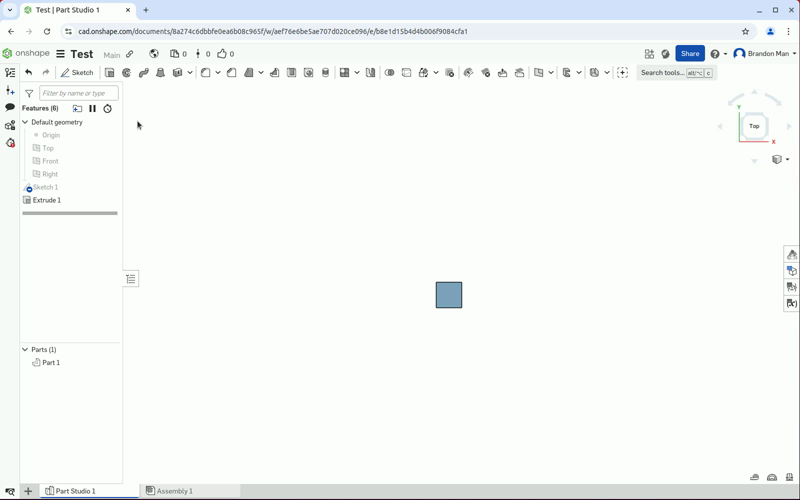
key(shift+h)
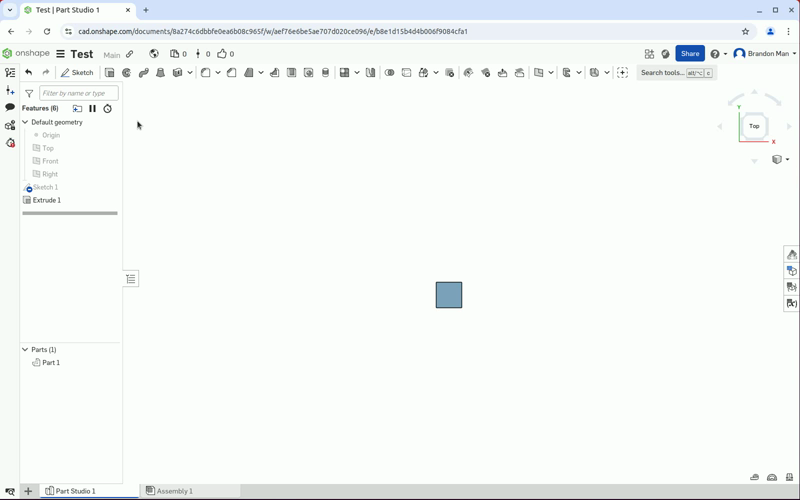
key(shift+h)
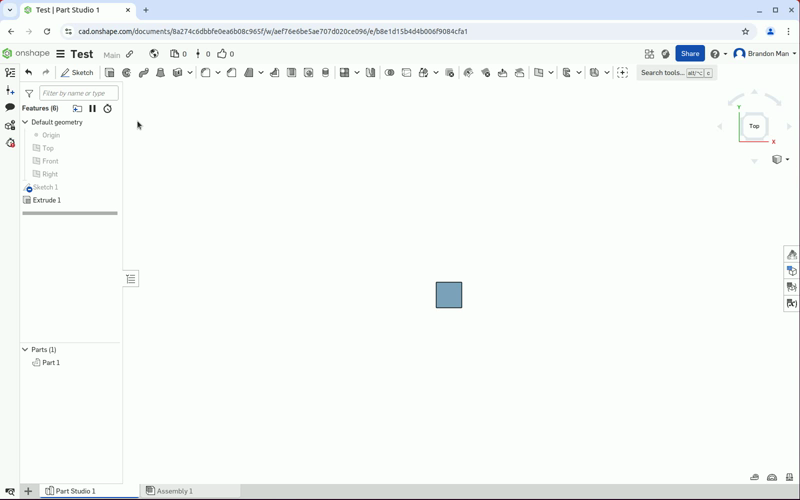
mouse_move(73, 189)
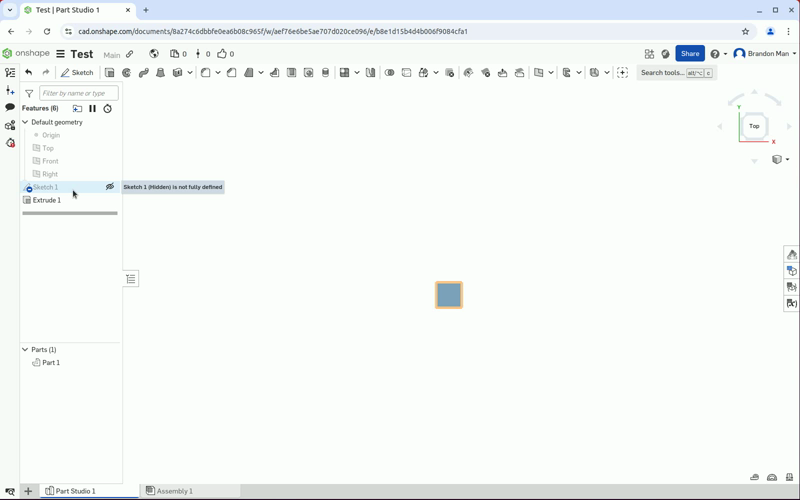
click(73, 189)
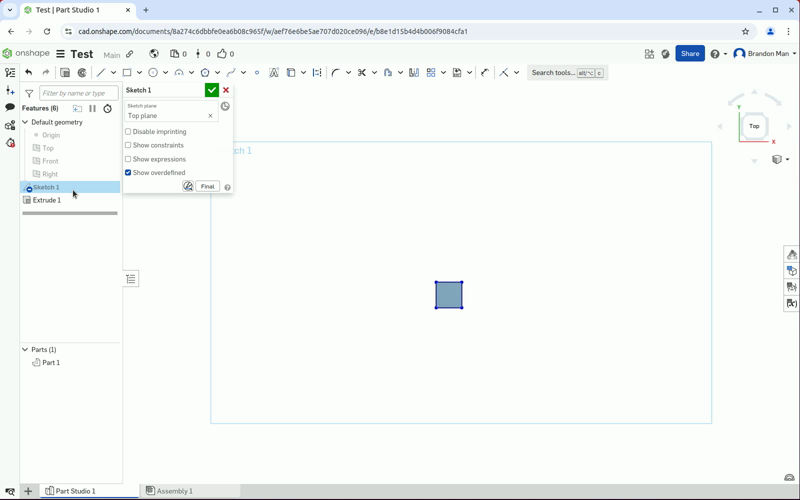
mouse_move(229, 92)
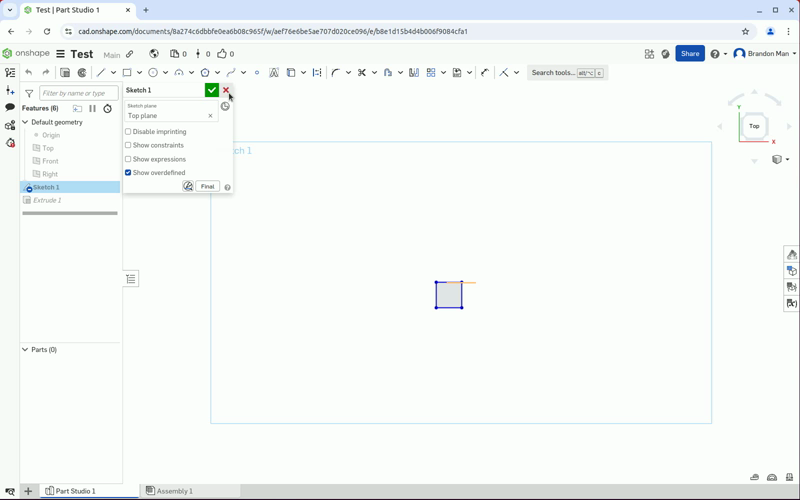
click(229, 92)
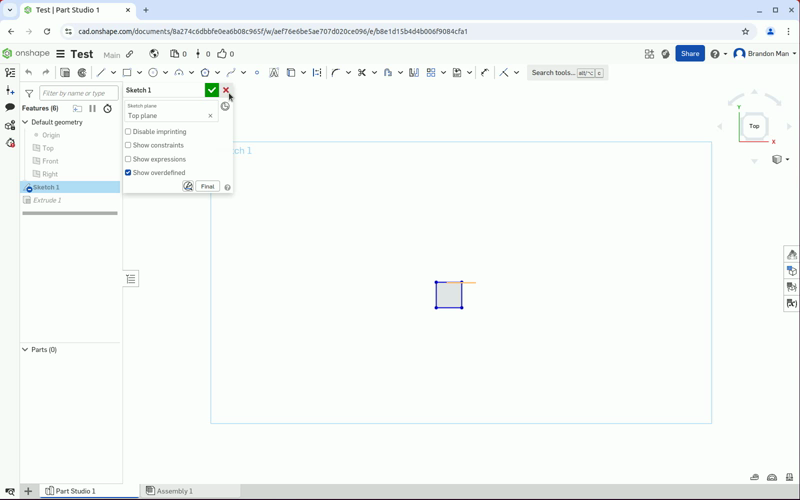
key(shift+s)
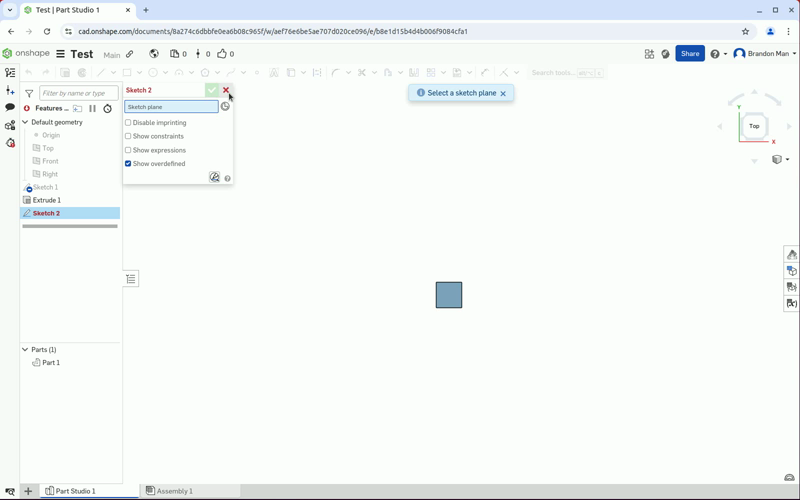
mouse_move(73, 150)
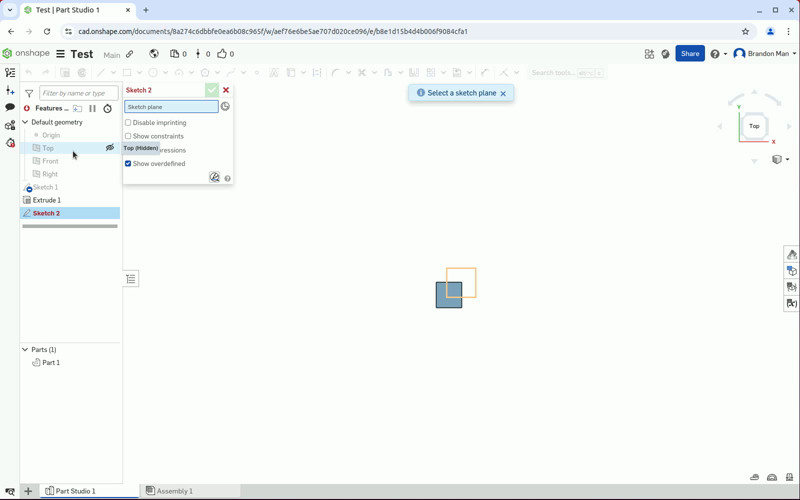
click(73, 150)
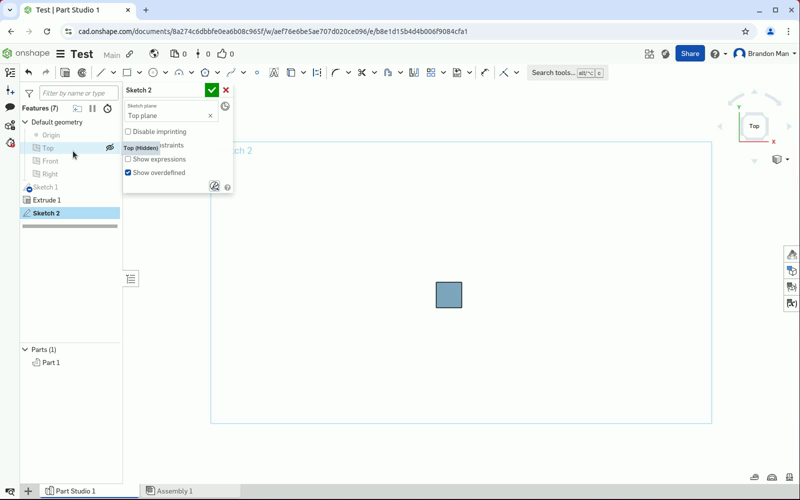
mouse_move(73, 352)
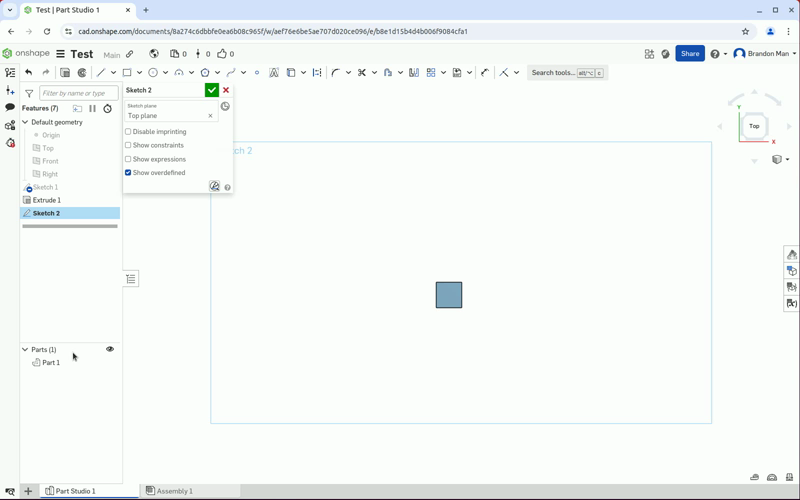
key(y)
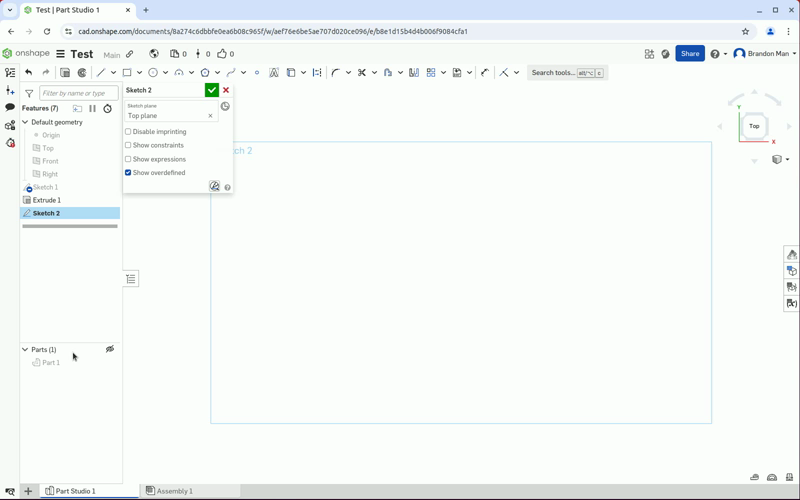
key(l)
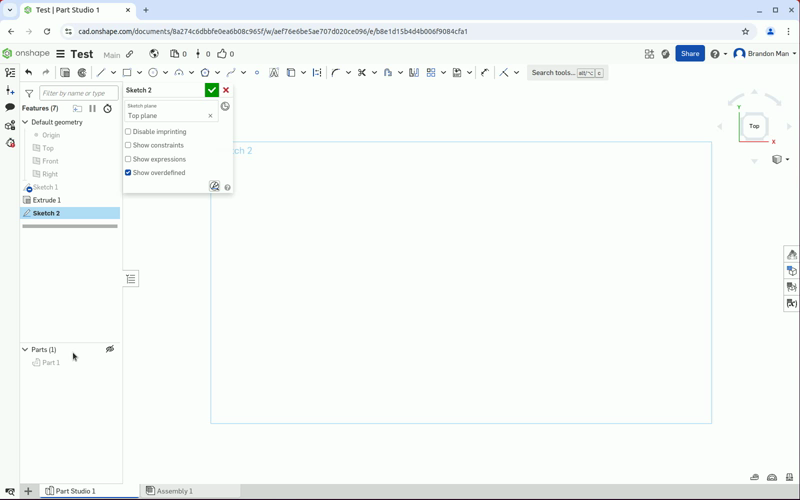
key_down(shift)
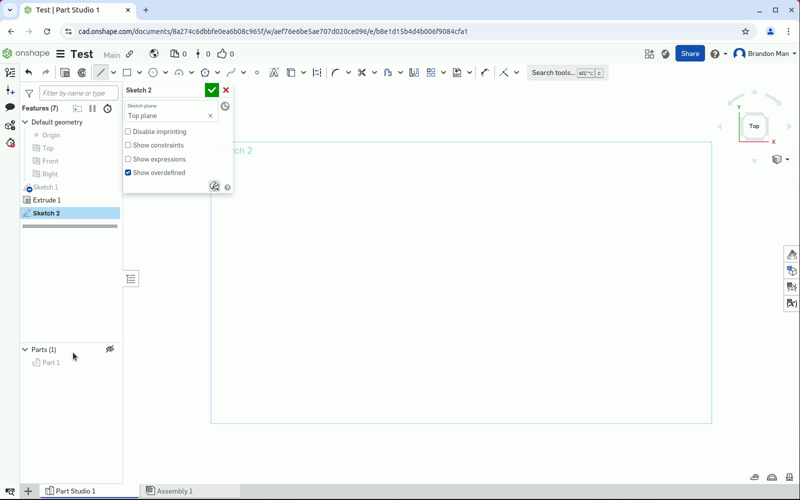
mouse_move(470, 321)
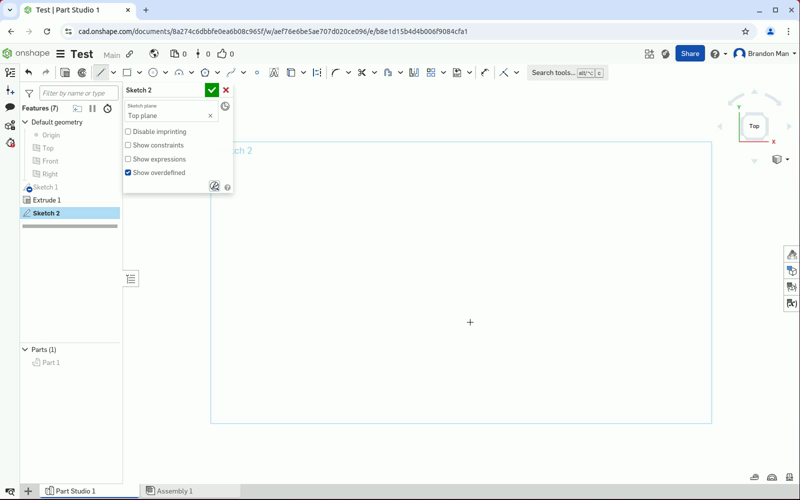
click(470, 321)
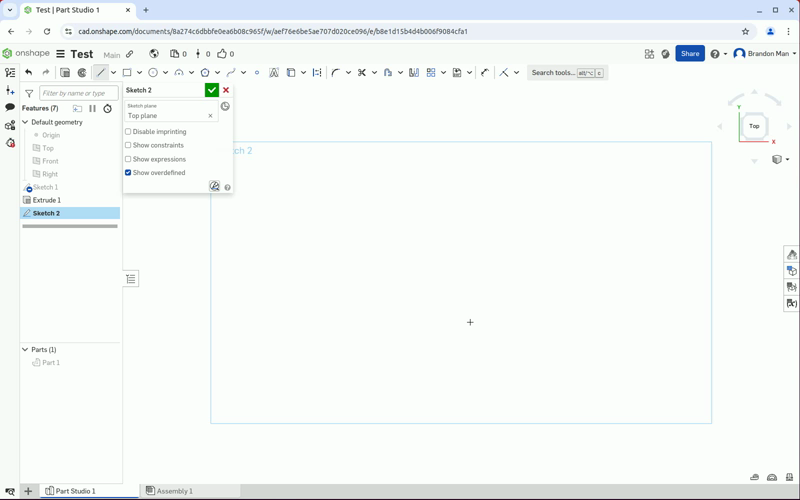
key_up(shift)
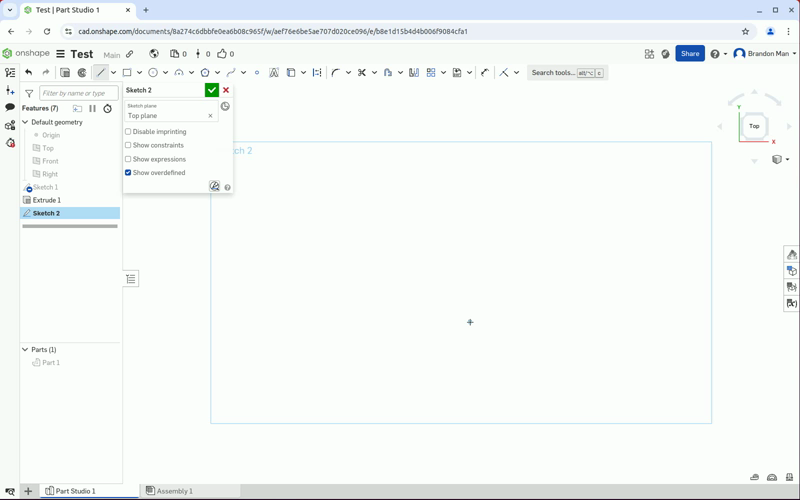
key_down(shift)
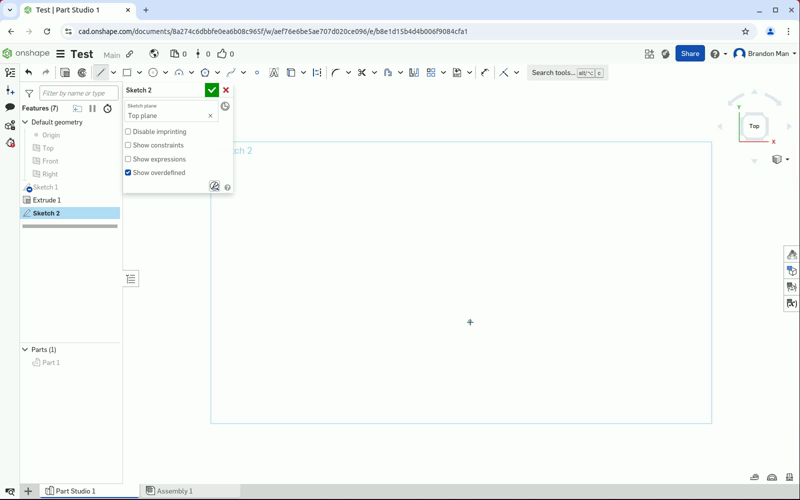
mouse_move(500, 321)
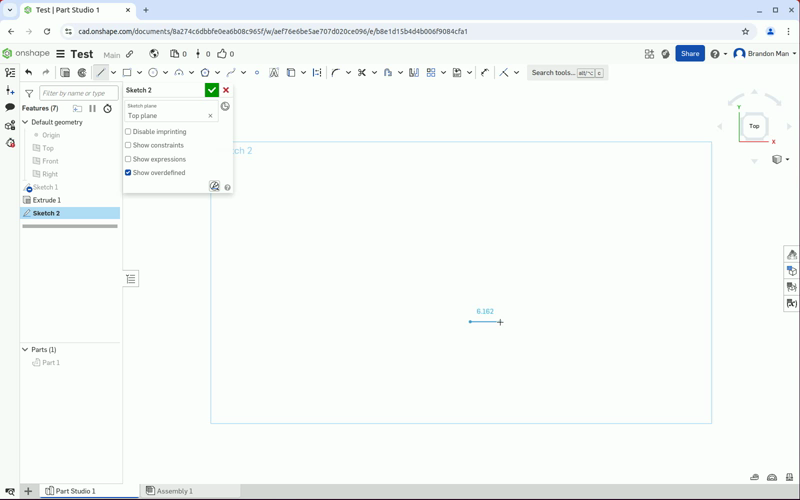
mouse_move(494, 321)
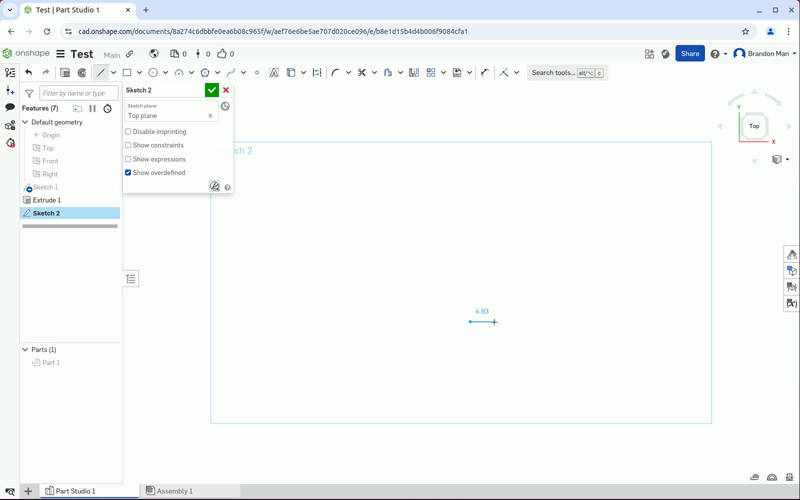
click(494, 321)
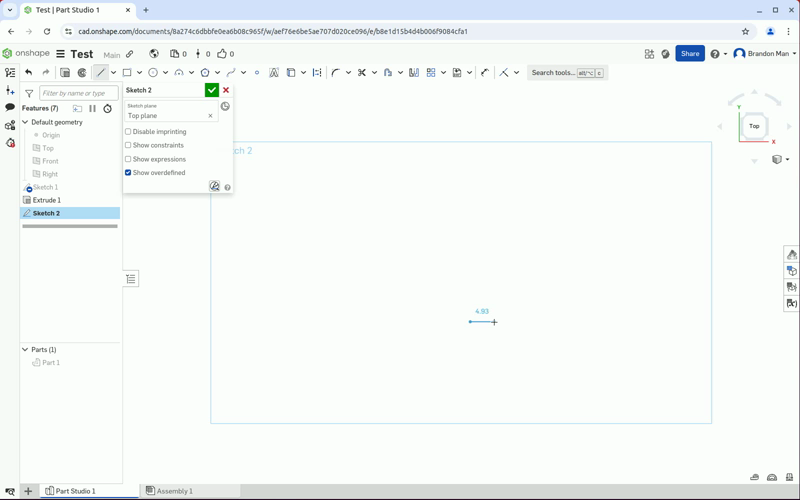
key_up(shift)
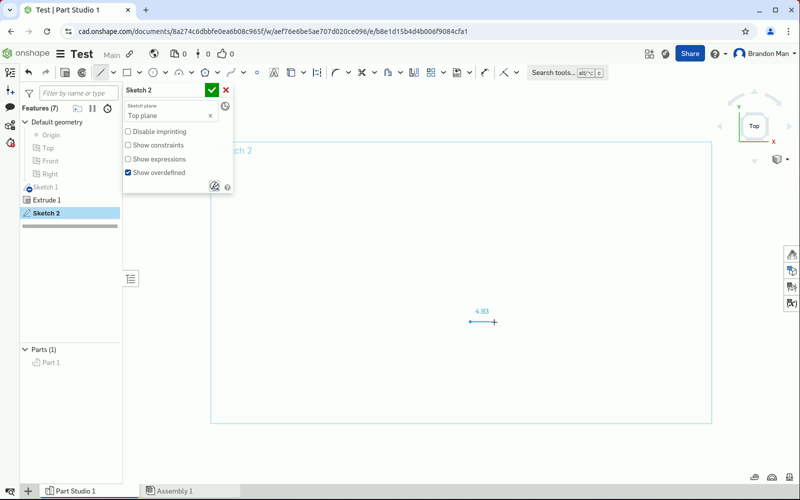
key_down(shift)
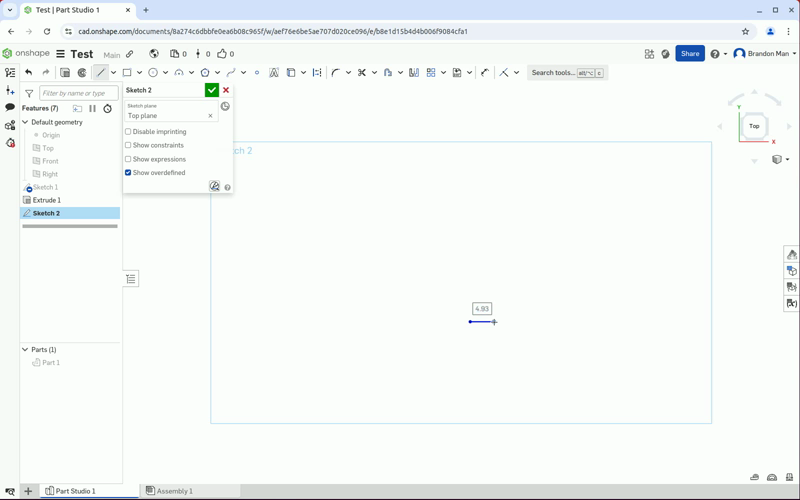
mouse_move(524, 321)
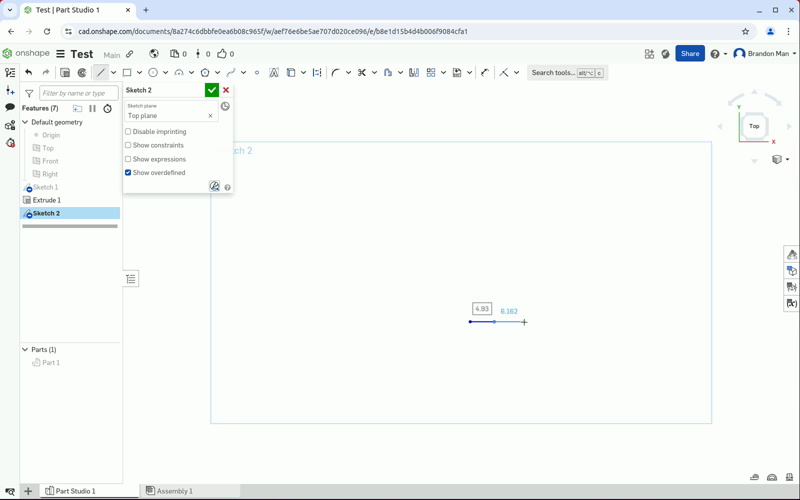
mouse_move(494, 291)
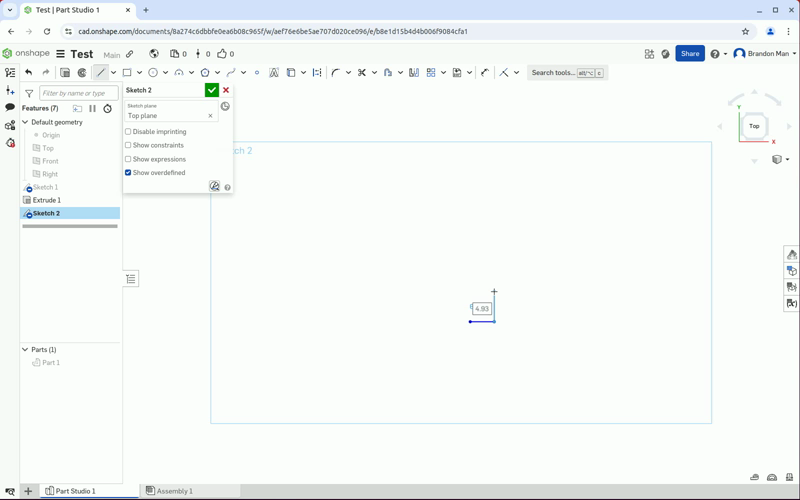
click(494, 291)
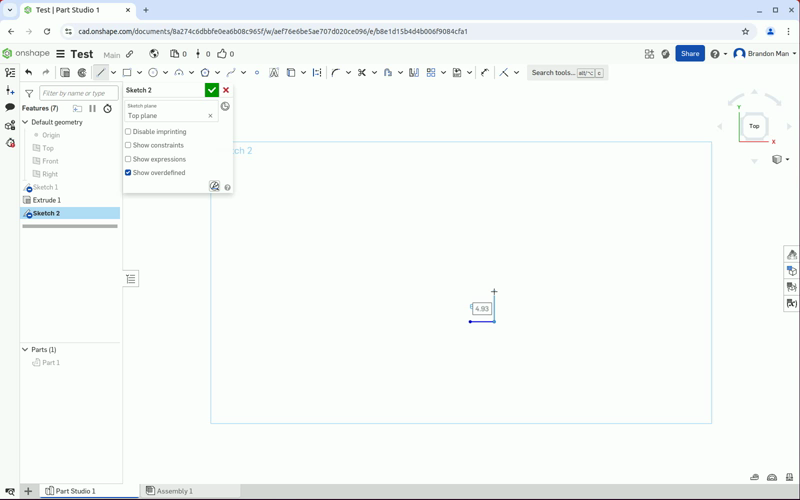
key_up(shift)
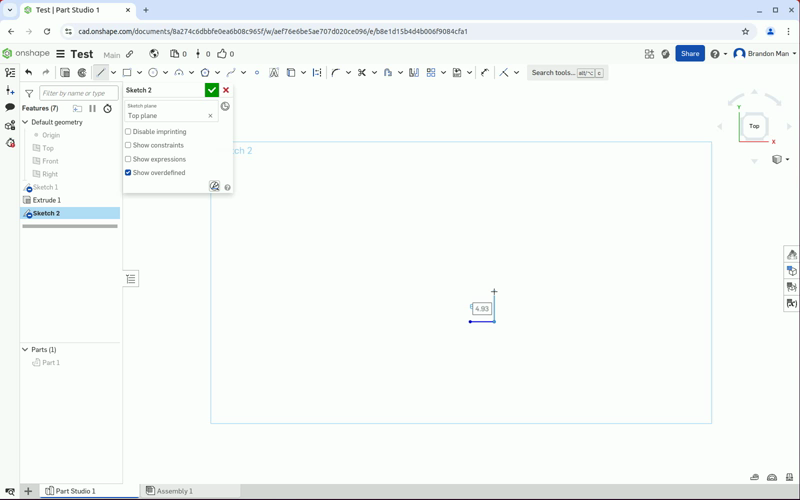
key_down(shift)
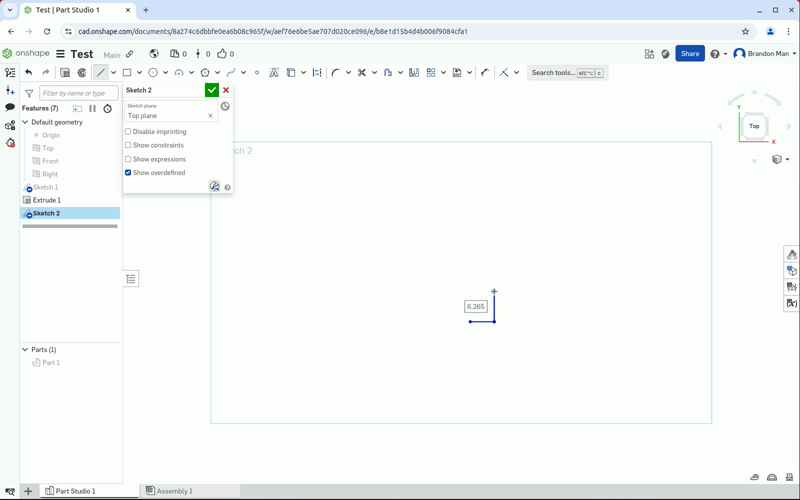
mouse_move(524, 291)
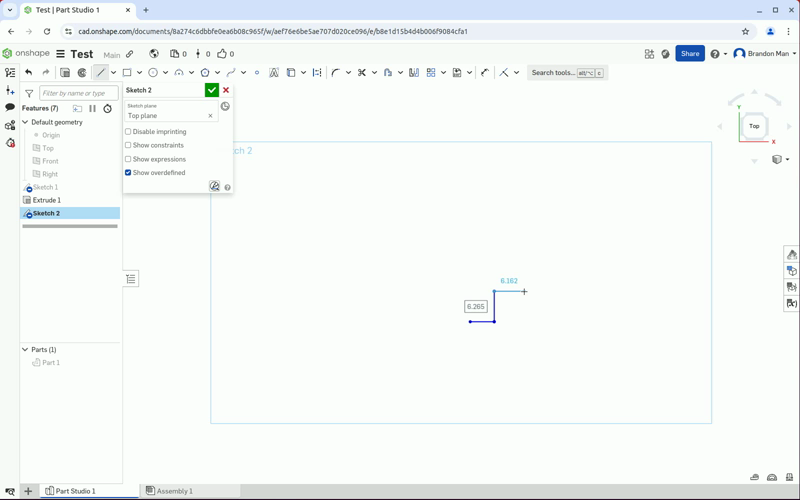
mouse_move(470, 291)
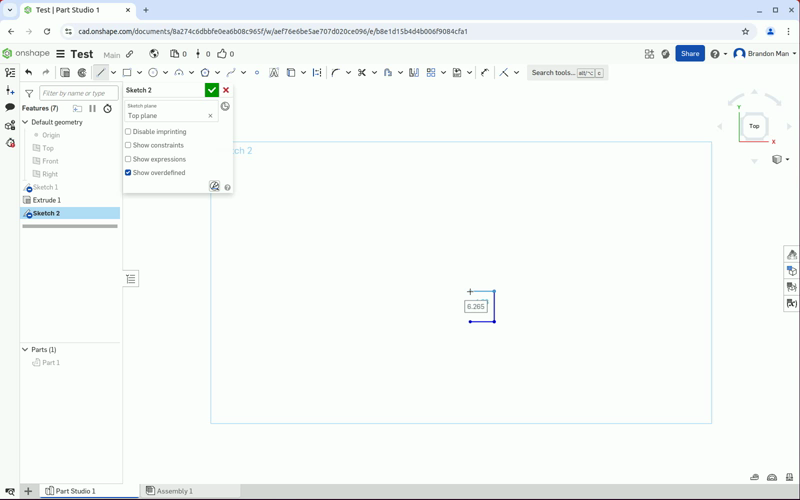
click(470, 291)
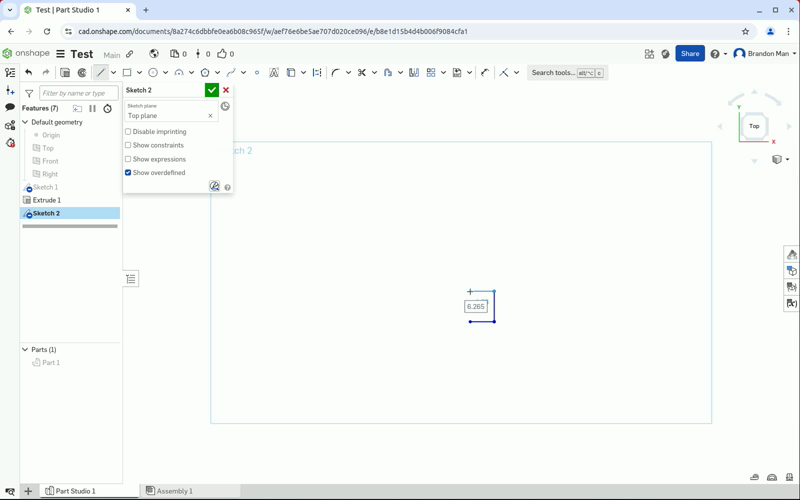
key_up(shift)
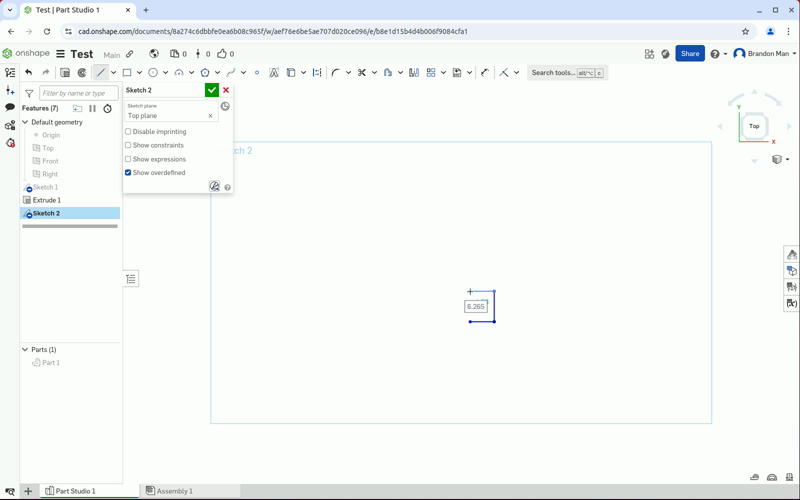
mouse_move(500, 291)
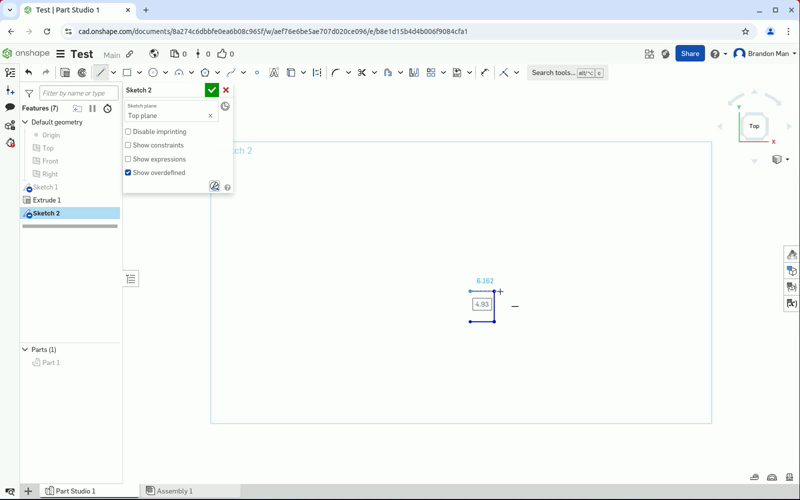
key_down(shift)
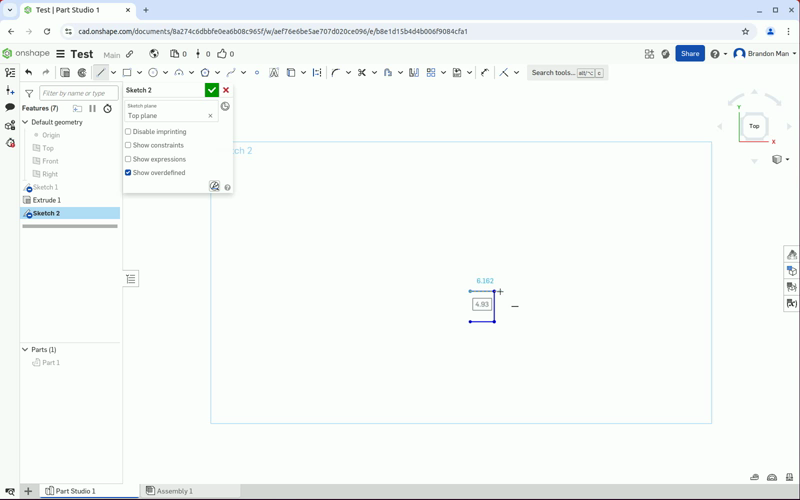
mouse_move(470, 321)
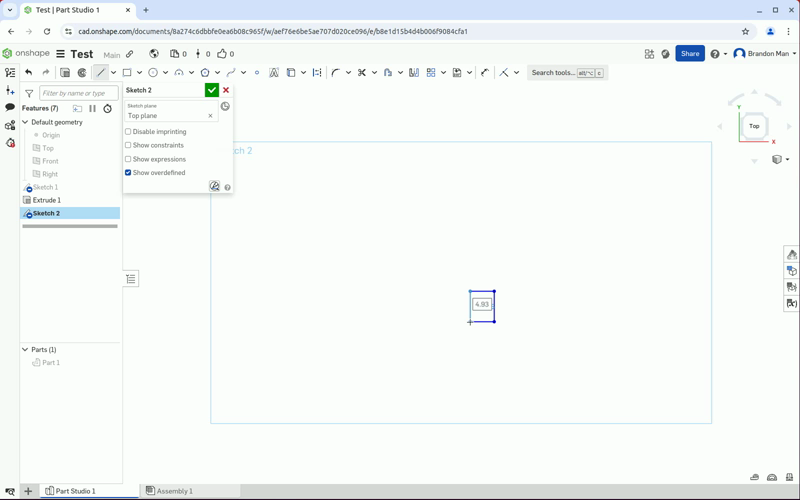
key_up(shift)
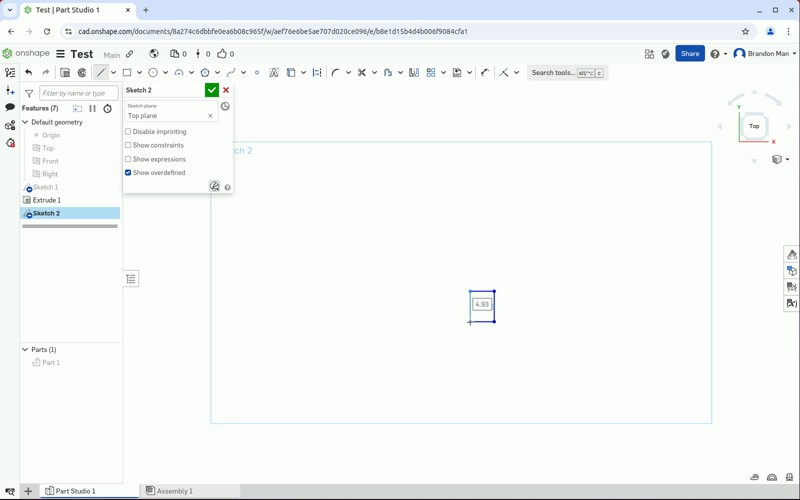
click(470, 321)
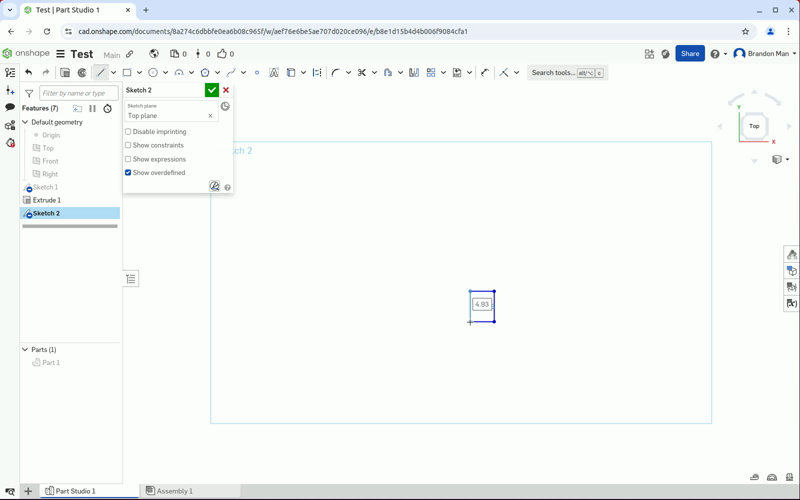
key(esc)
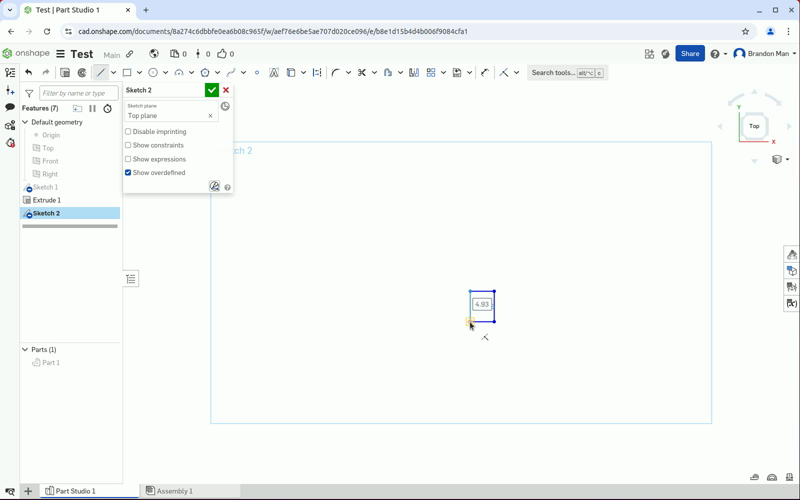
mouse_move(476, 315)
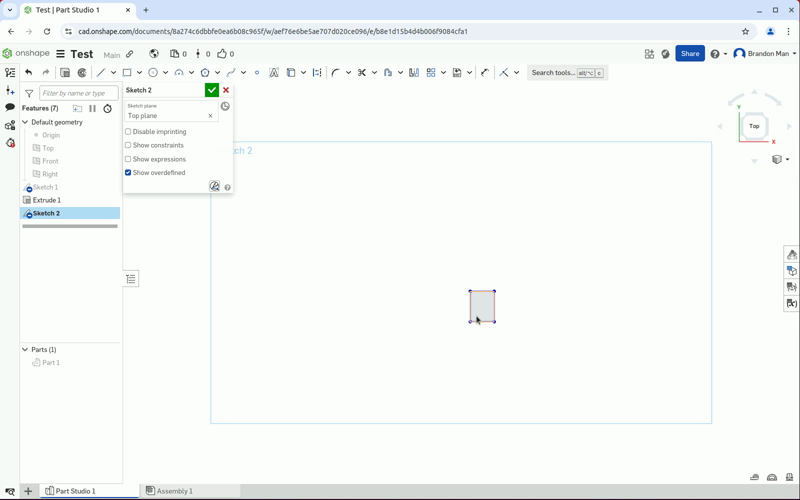
scroll(6)
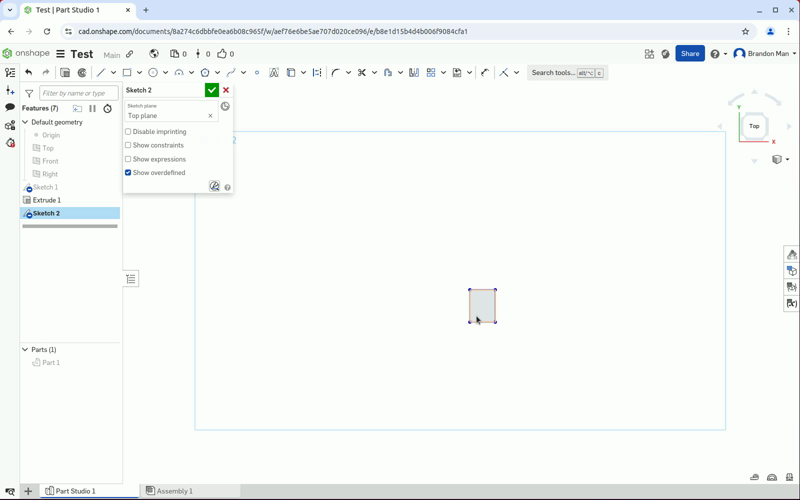
scroll(6)
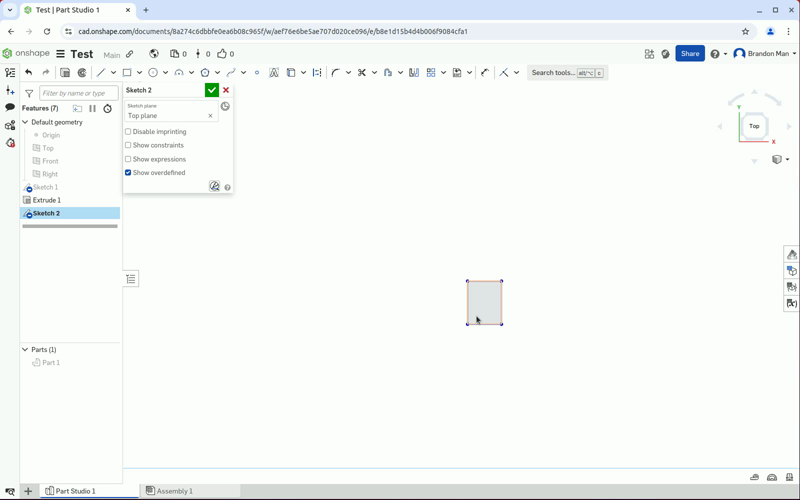
scroll(6)
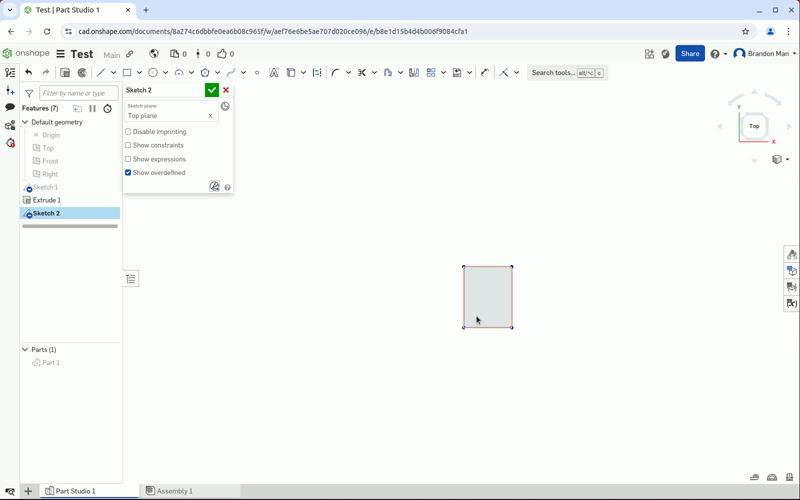
scroll(6)
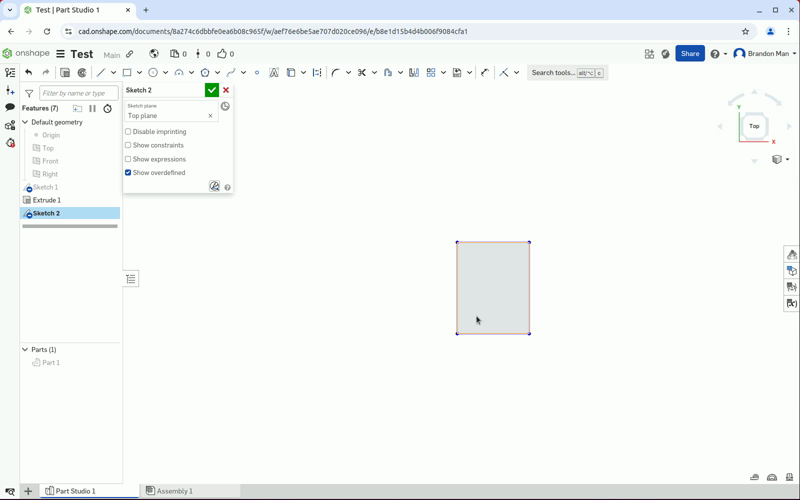
scroll(6)
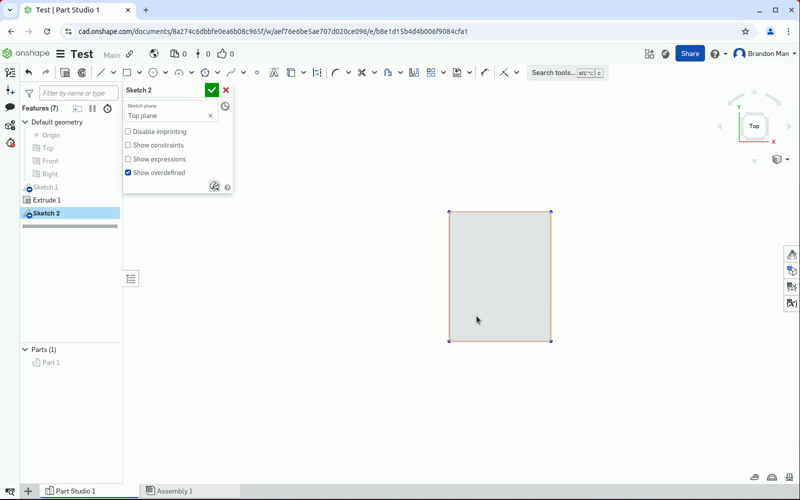
scroll(6)
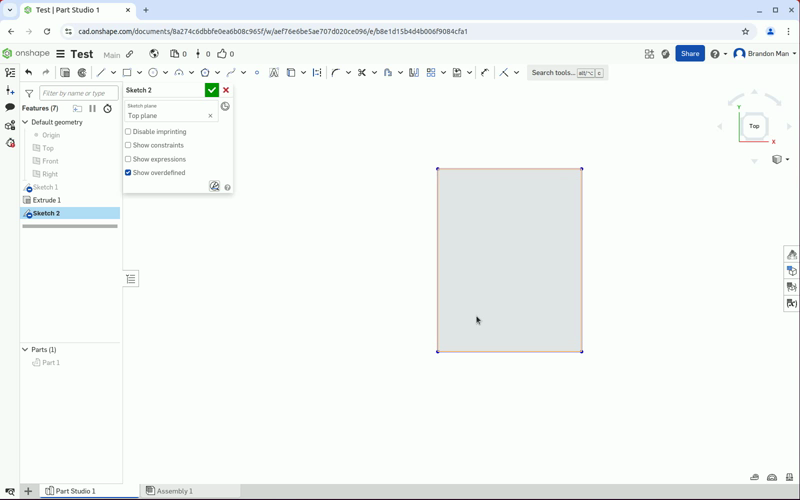
scroll(6)
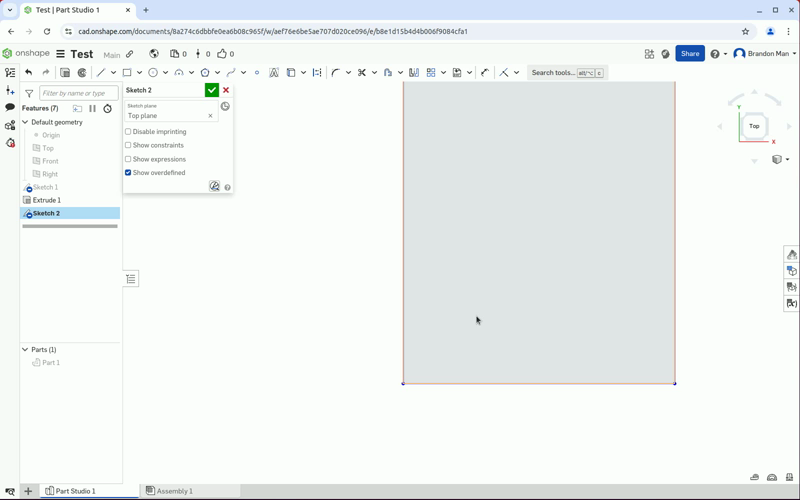
click(476, 315)
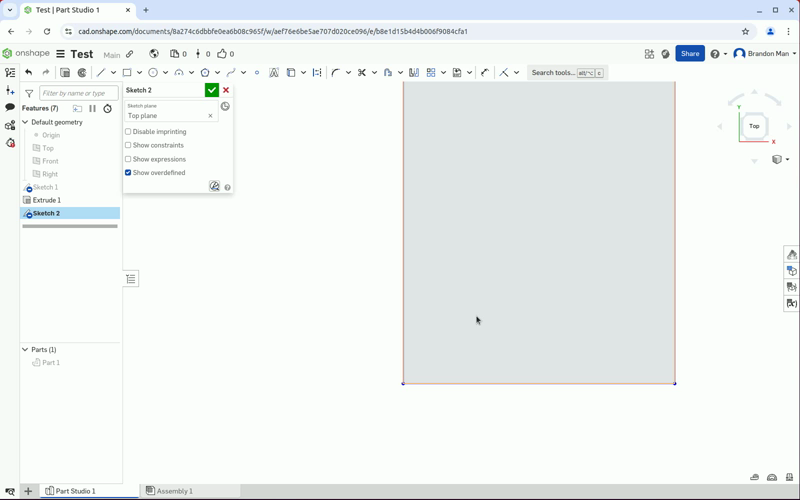
scroll(-6)
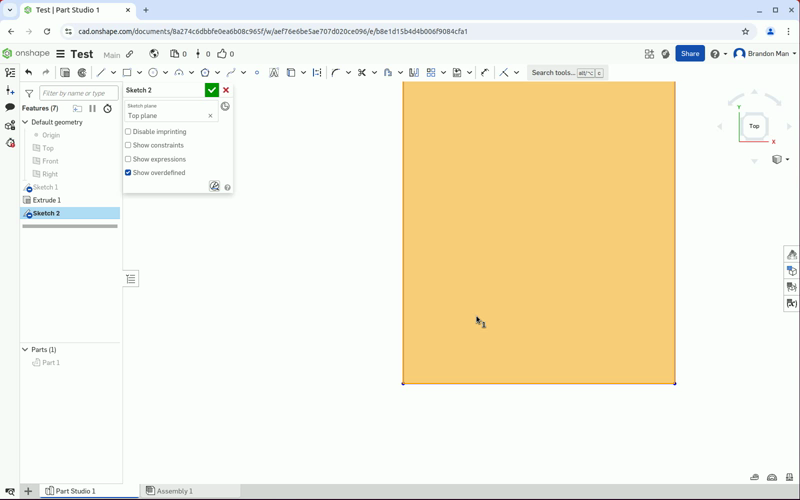
scroll(-6)
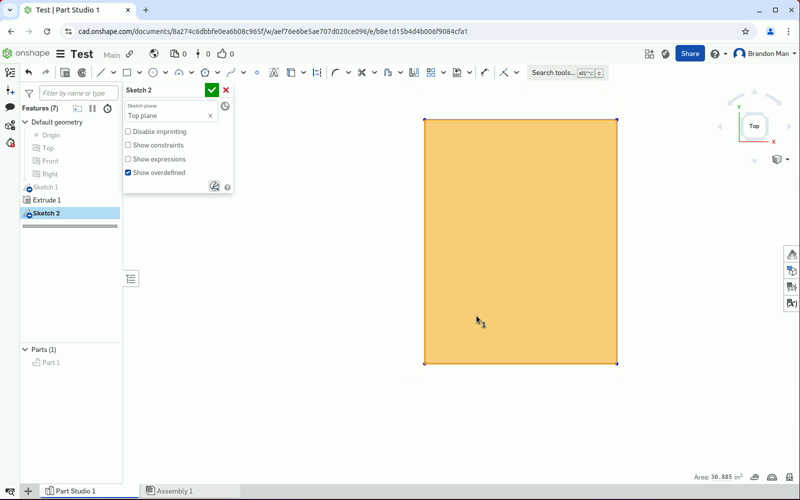
scroll(-6)
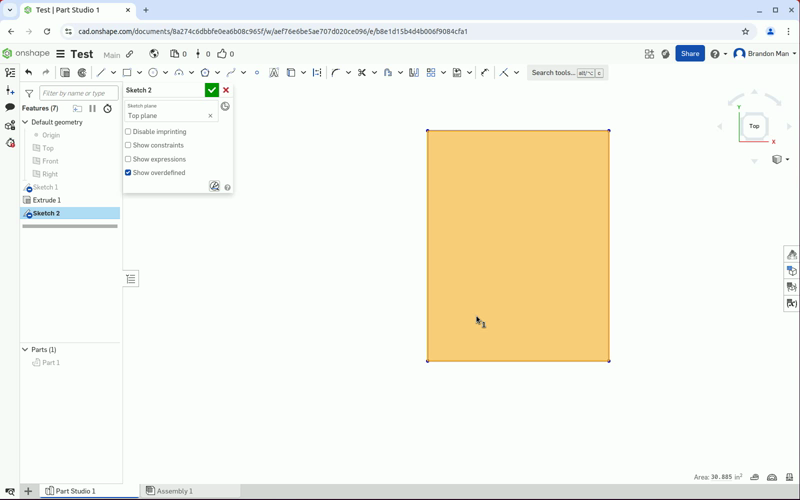
scroll(-6)
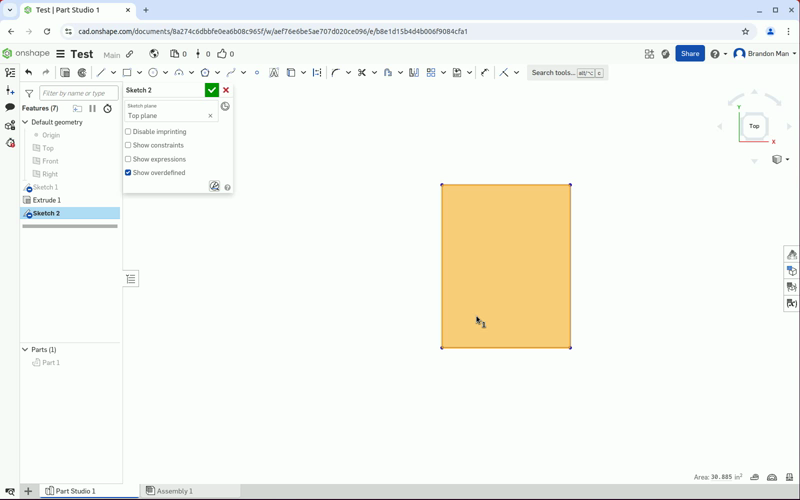
scroll(-6)
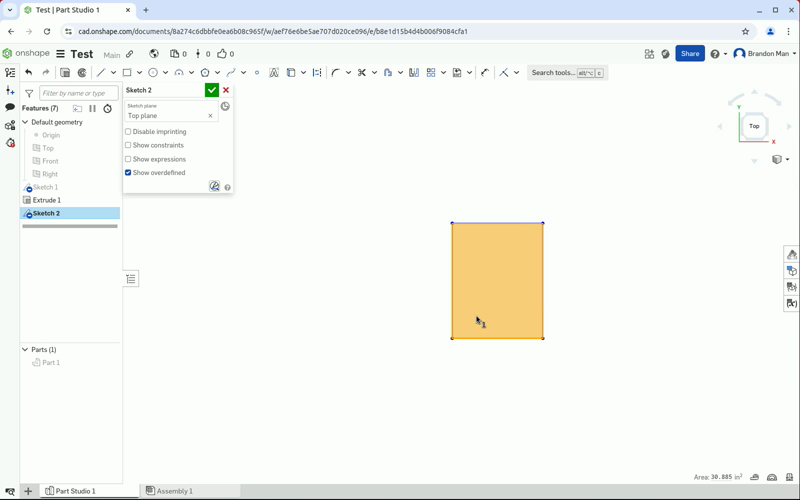
scroll(-6)
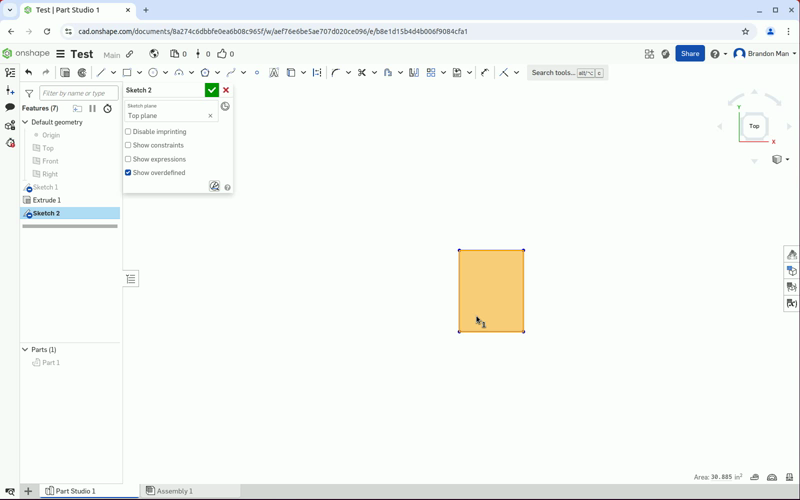
scroll(-6)
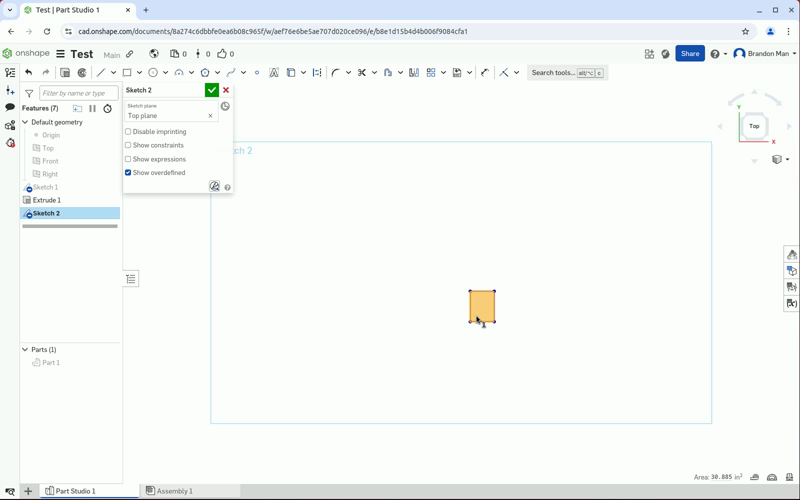
mouse_move(73, 352)
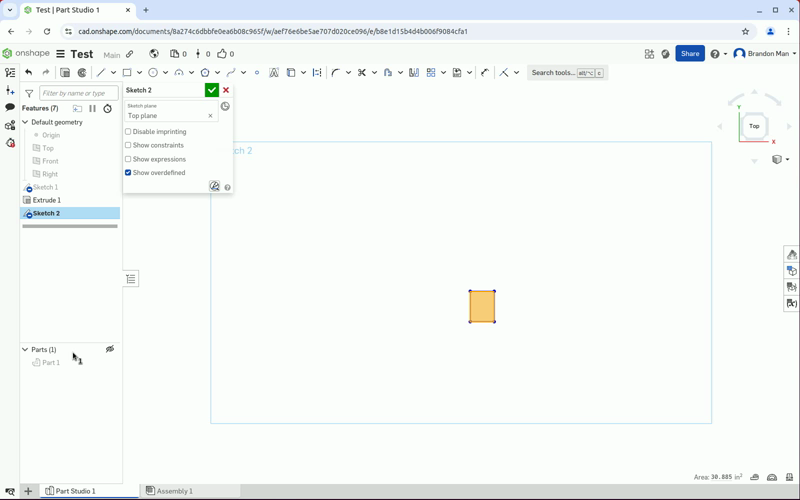
key(shift+y)
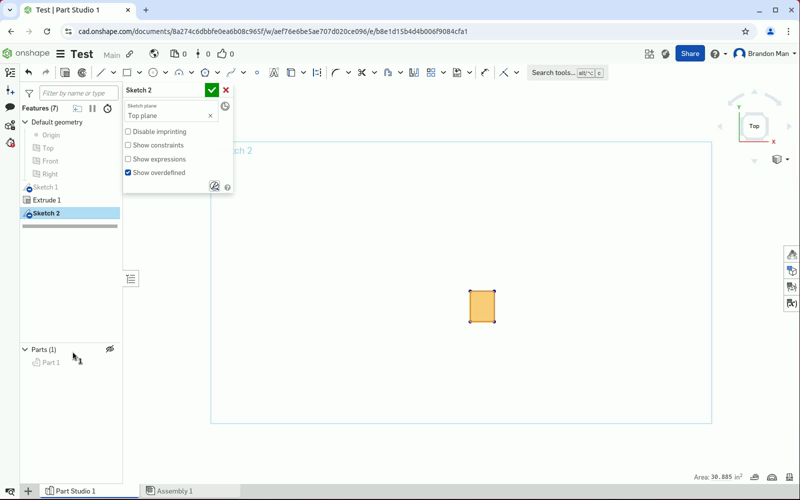
key(shift+e)
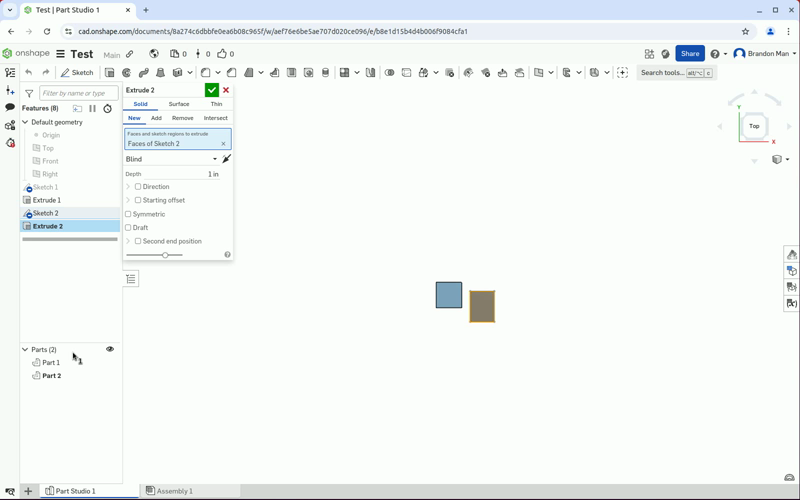
mouse_move(143, 106)
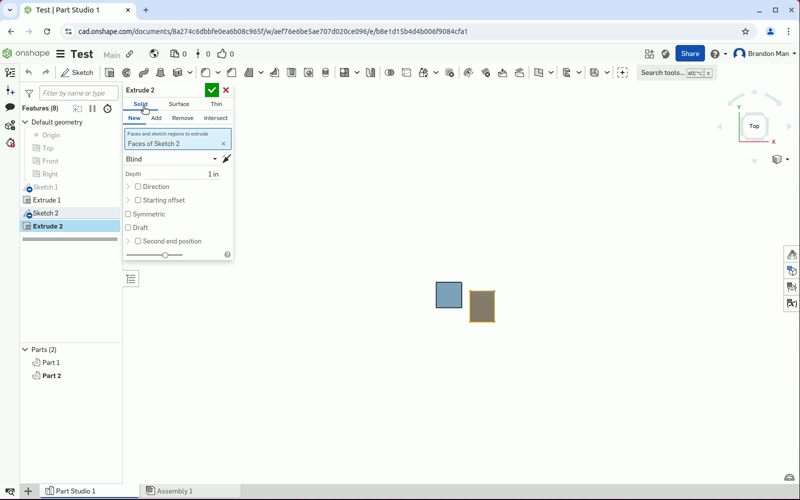
click(143, 106)
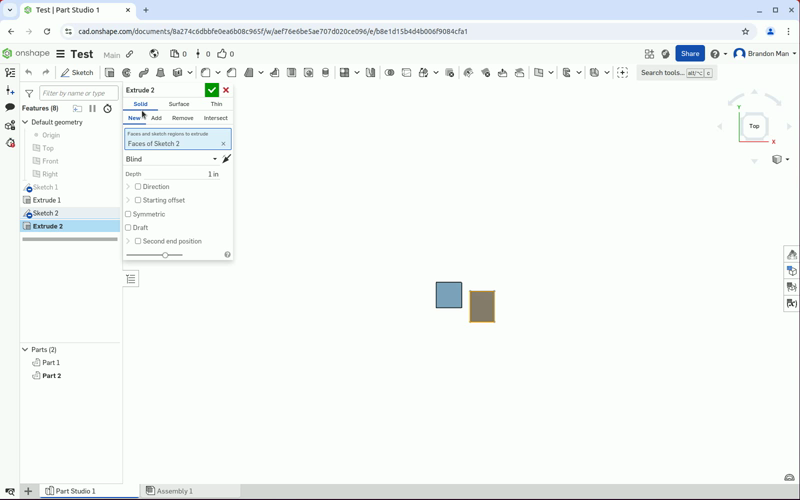
mouse_move(137, 120)
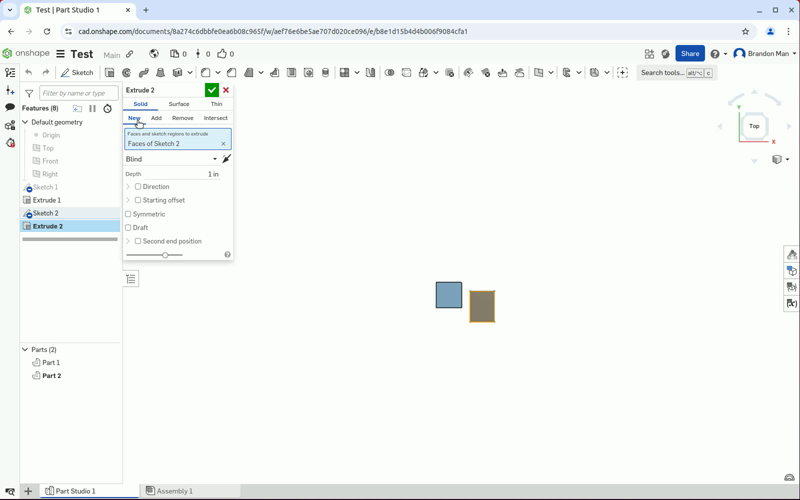
click(137, 120)
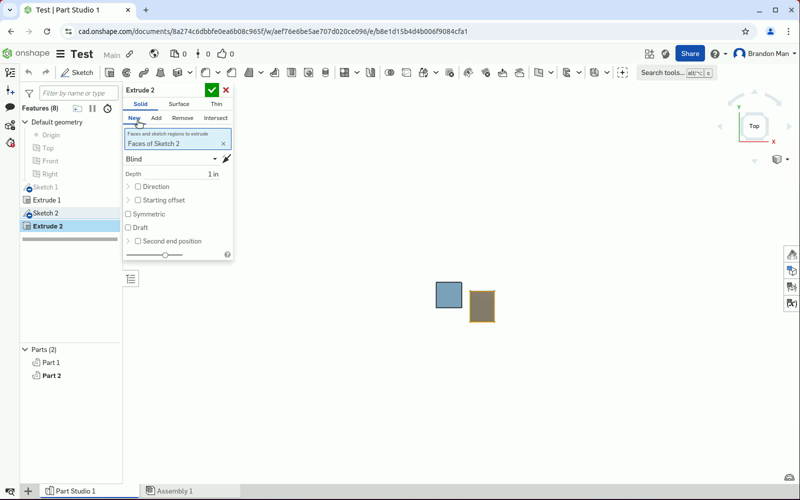
key(tab, 4)
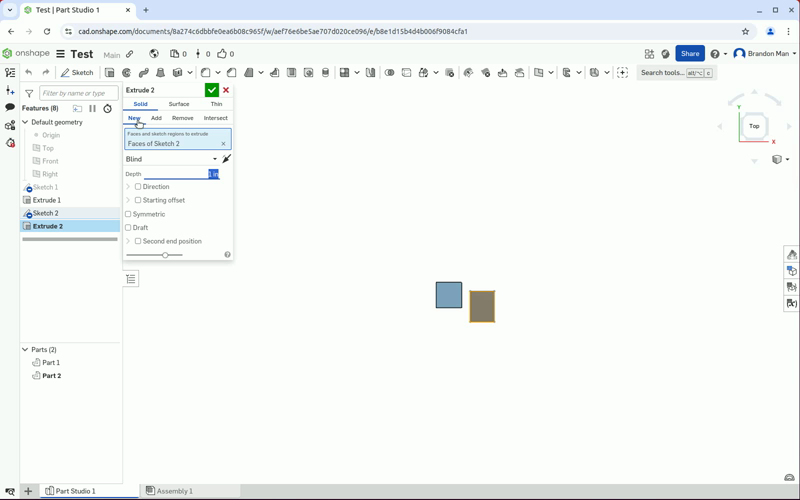
text(23.108)
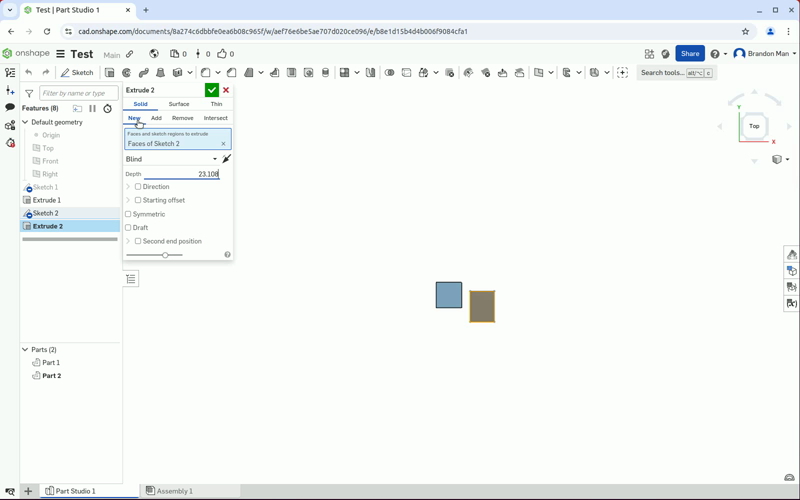
key(enter)
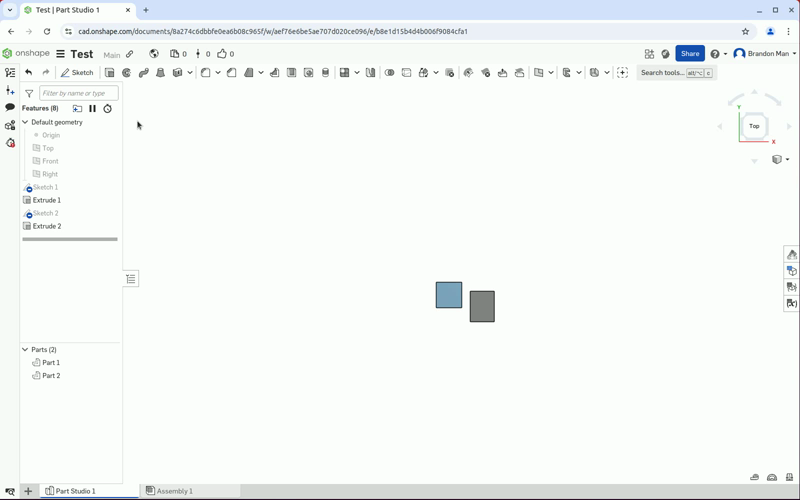
key(shift+h)
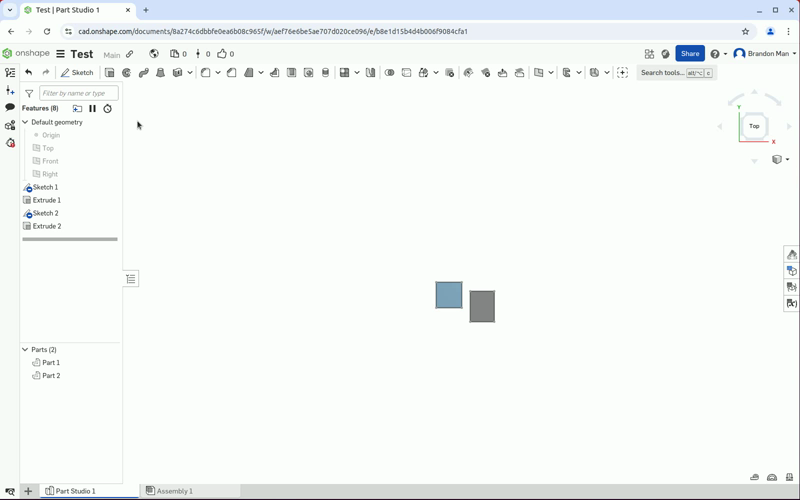
key(shift+h)
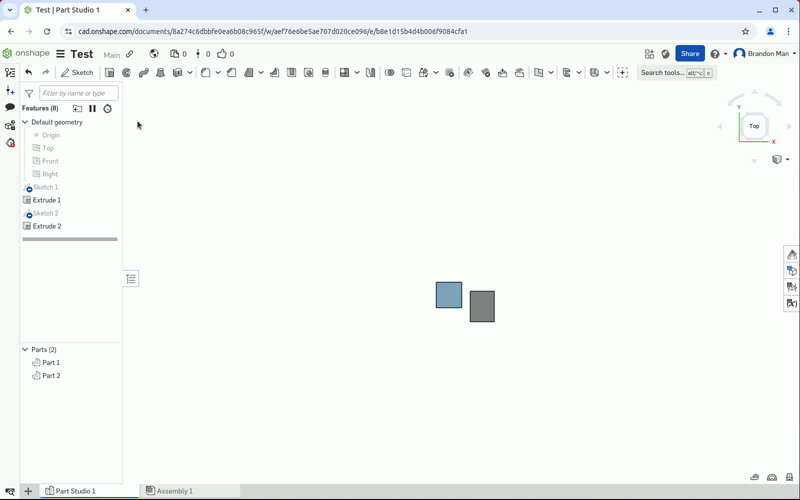
mouse_move(73, 189)
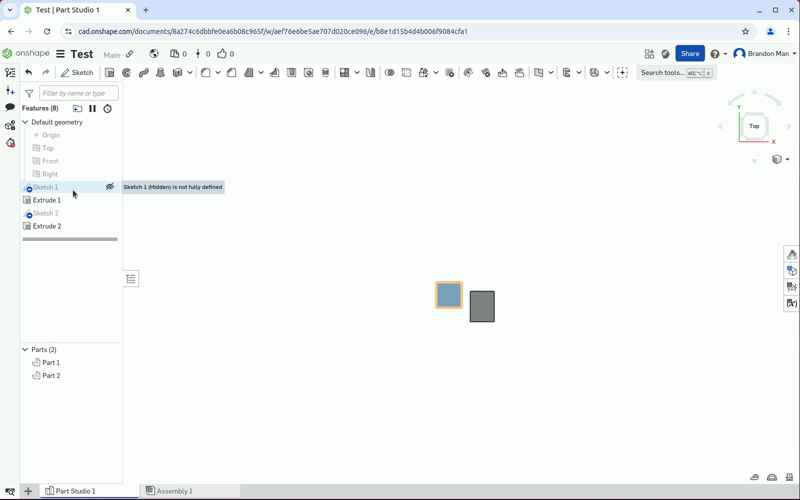
click(73, 189)
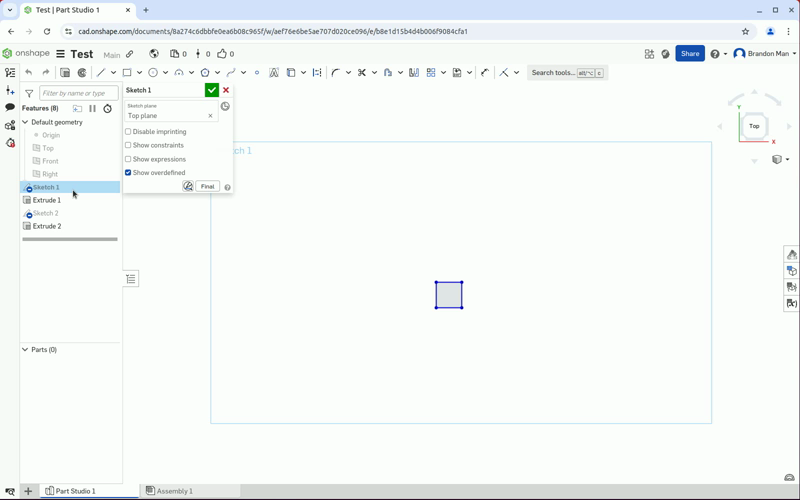
mouse_move(229, 92)
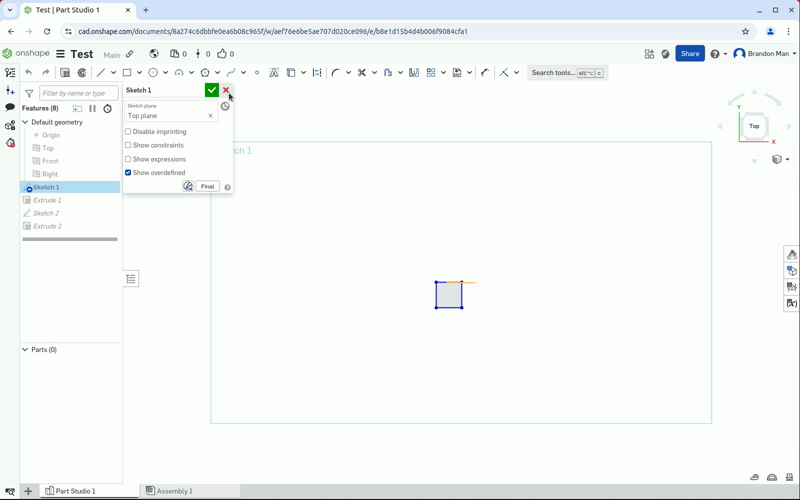
click(229, 92)
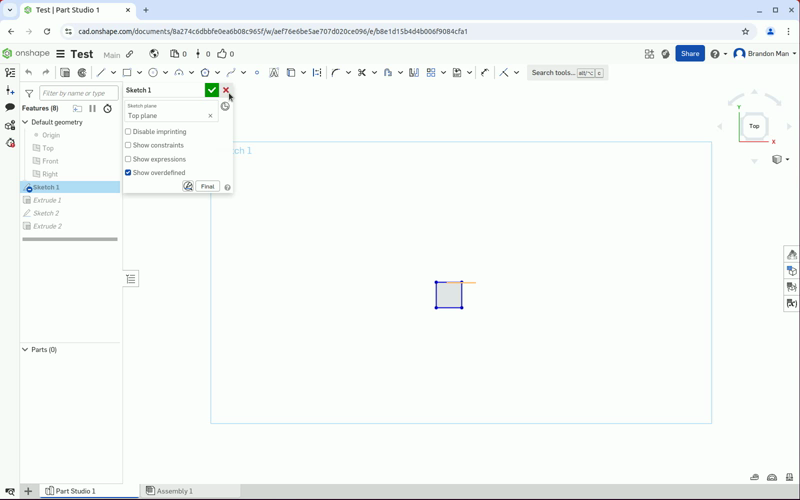
key(shift+s)
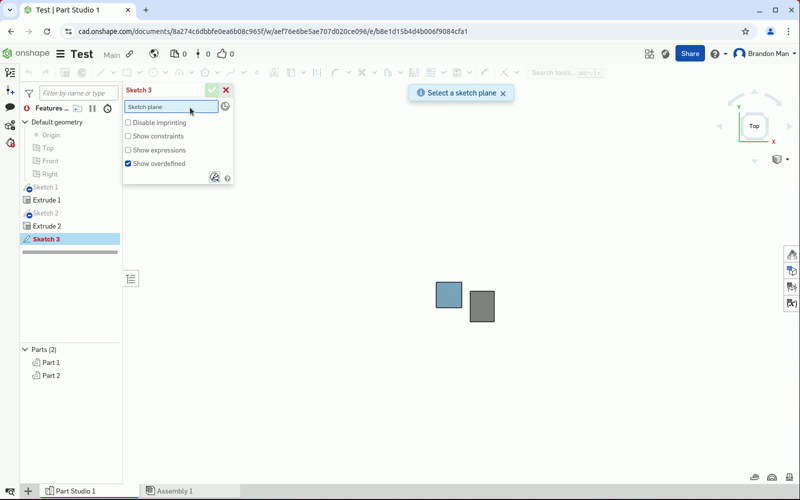
mouse_move(73, 150)
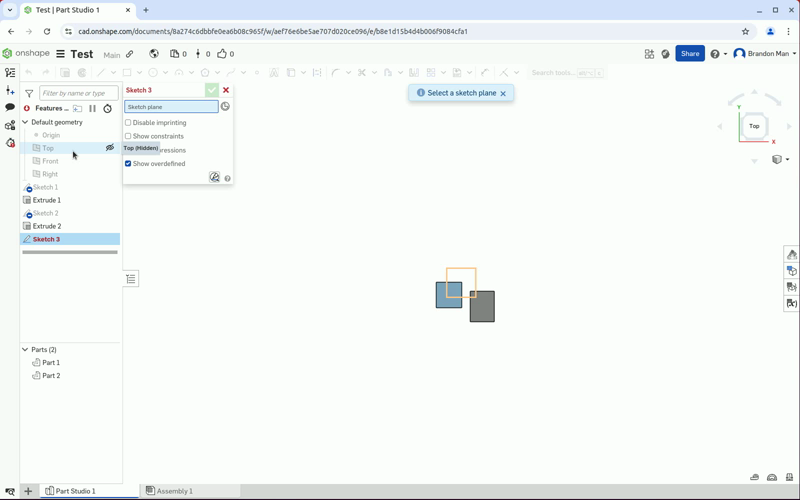
click(73, 150)
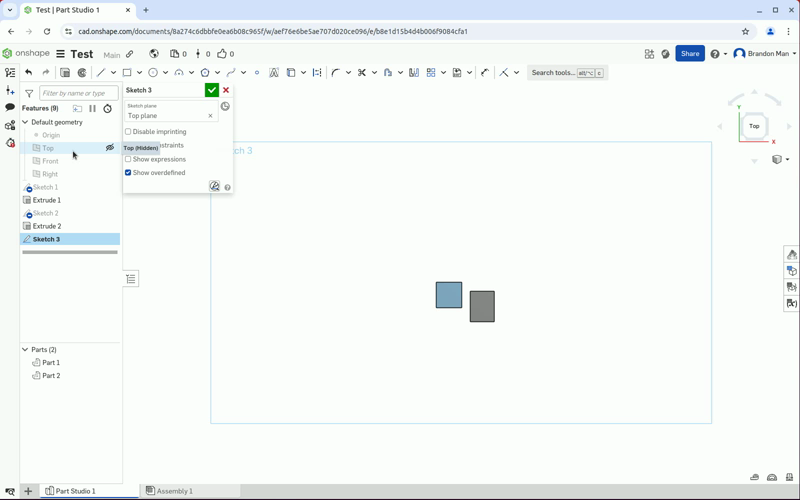
mouse_move(73, 352)
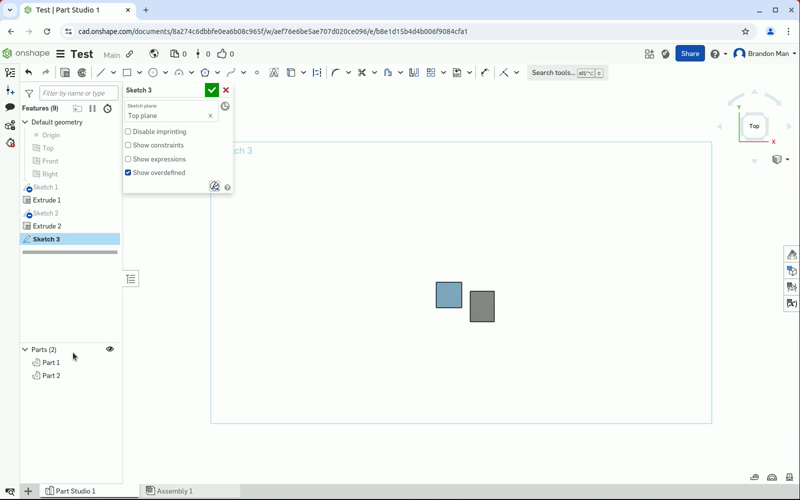
key(y)
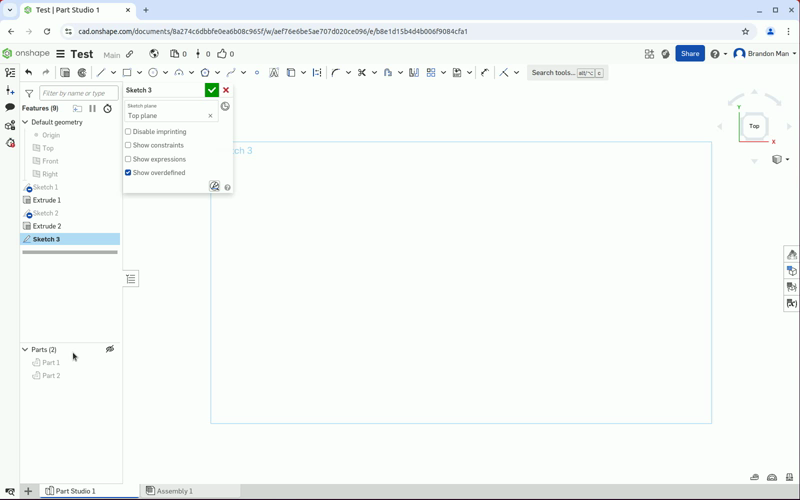
key(l)
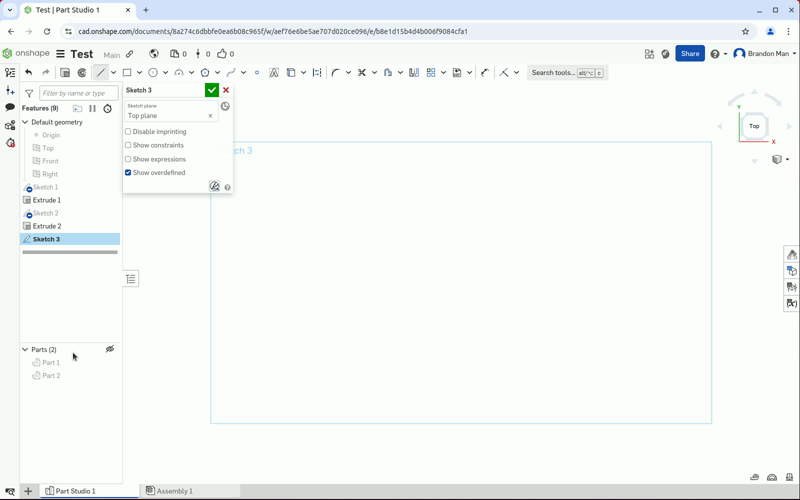
key_down(shift)
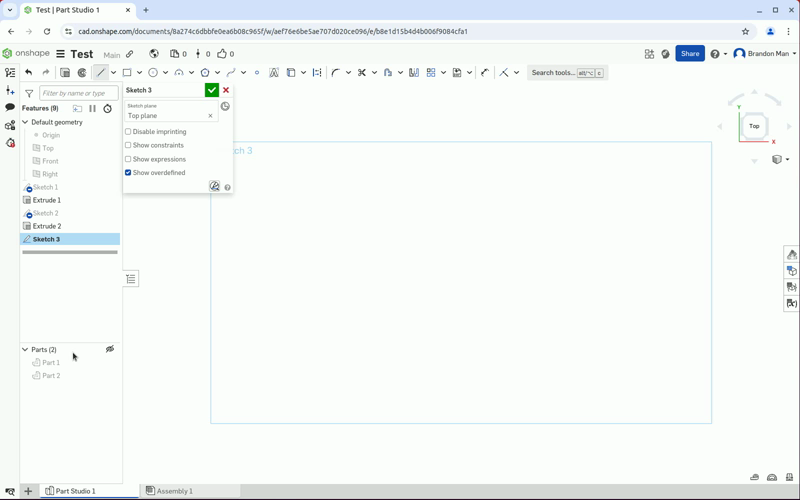
mouse_move(407, 324)
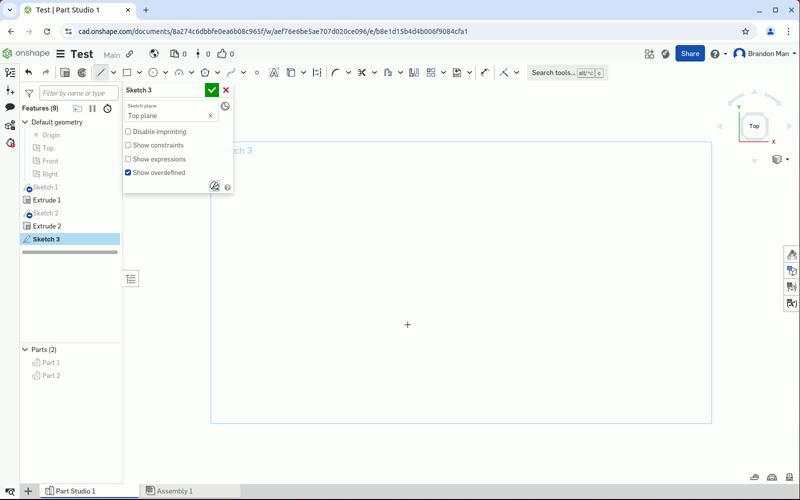
click(407, 324)
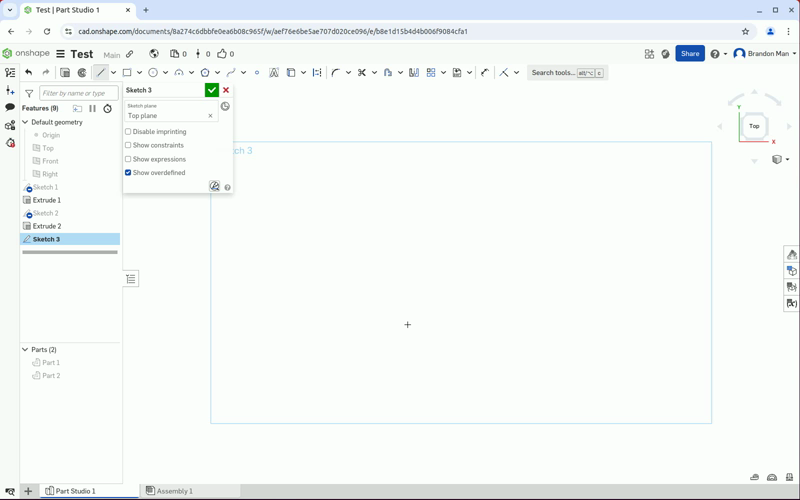
key_up(shift)
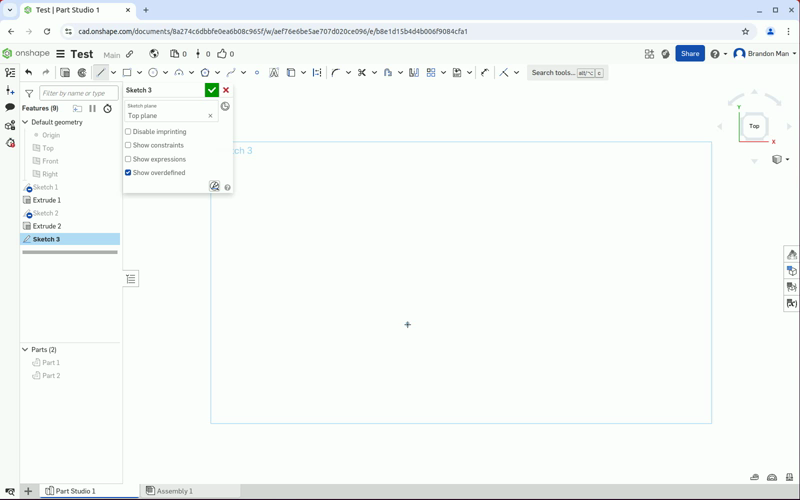
key_down(shift)
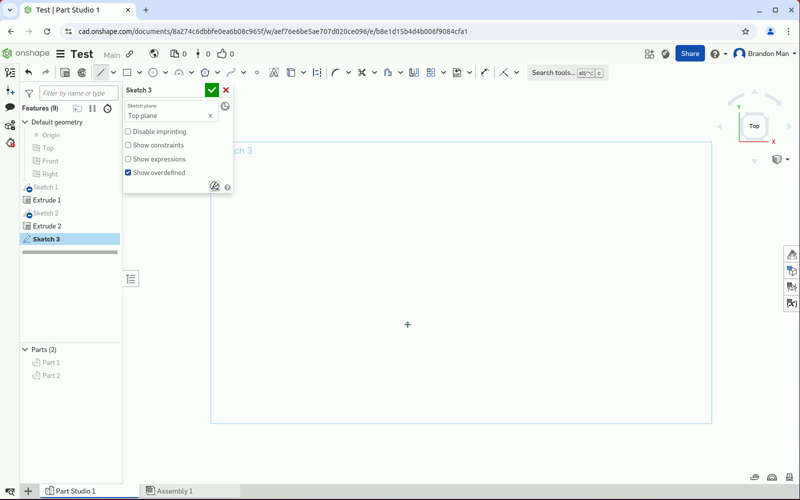
mouse_move(437, 324)
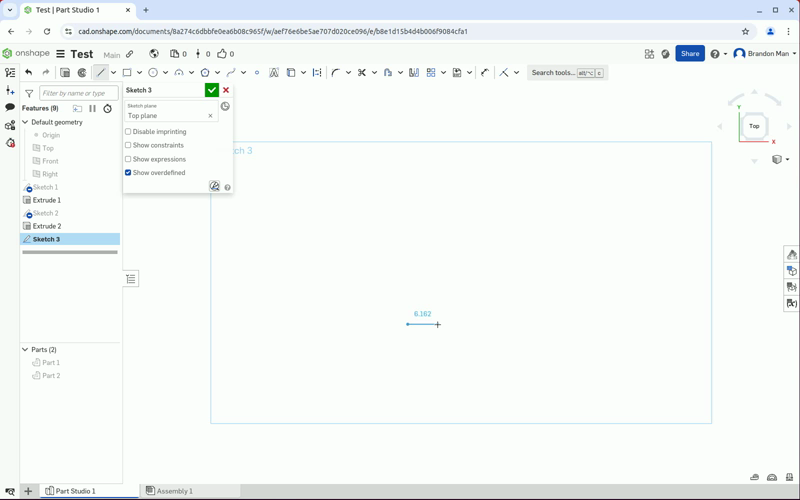
mouse_move(427, 324)
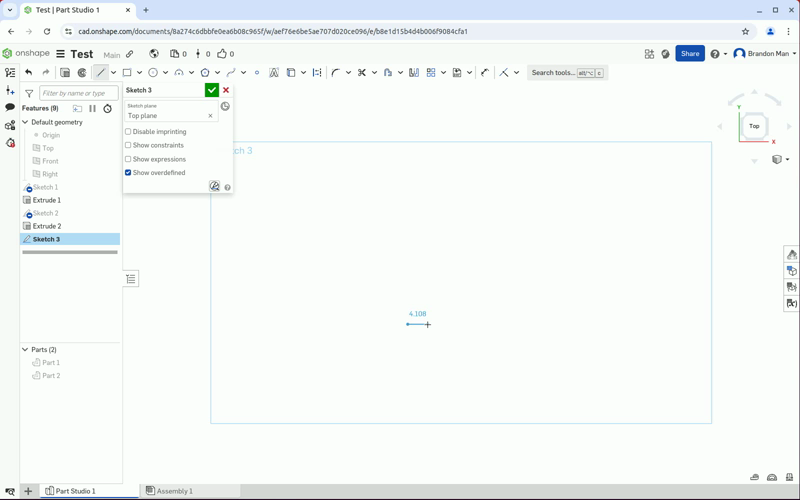
click(427, 324)
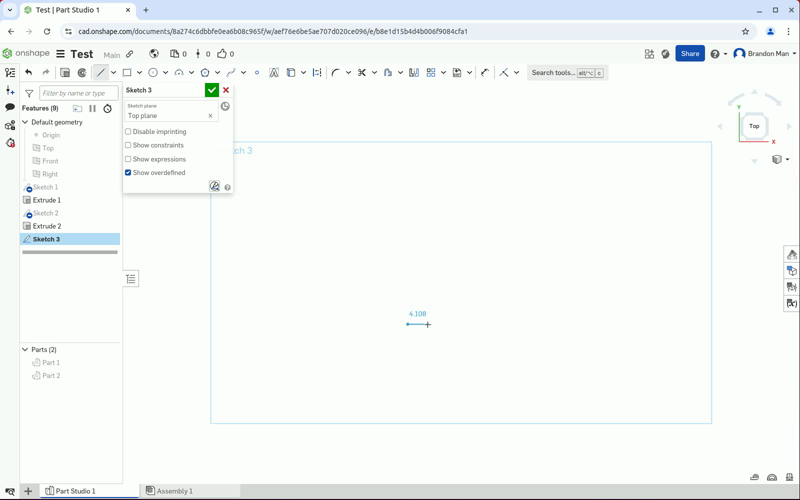
key_up(shift)
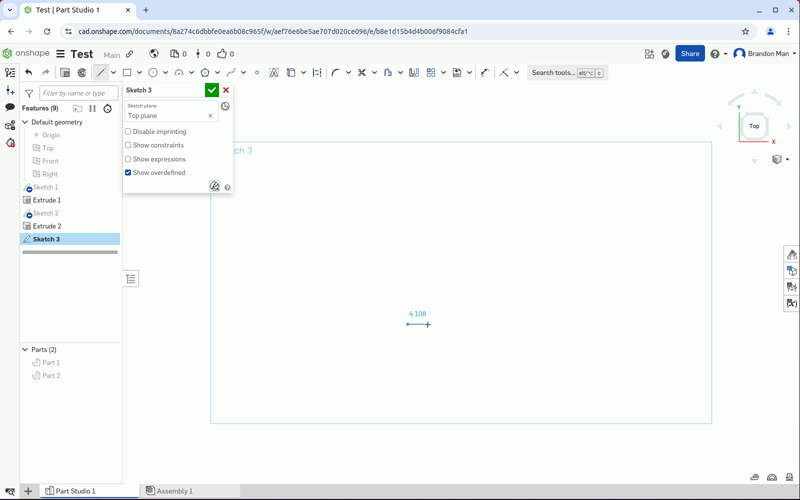
key_down(shift)
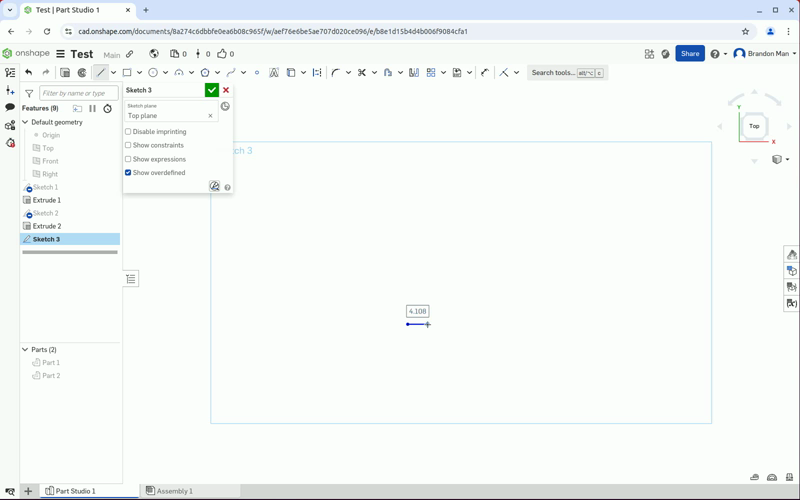
mouse_move(457, 324)
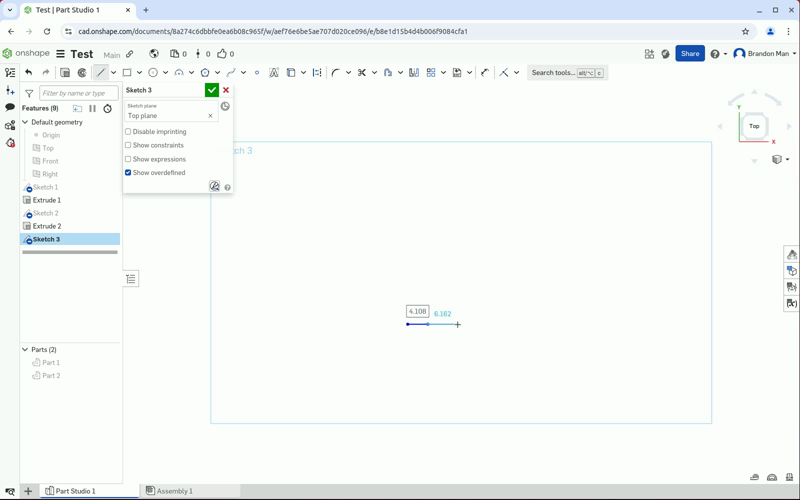
mouse_move(427, 309)
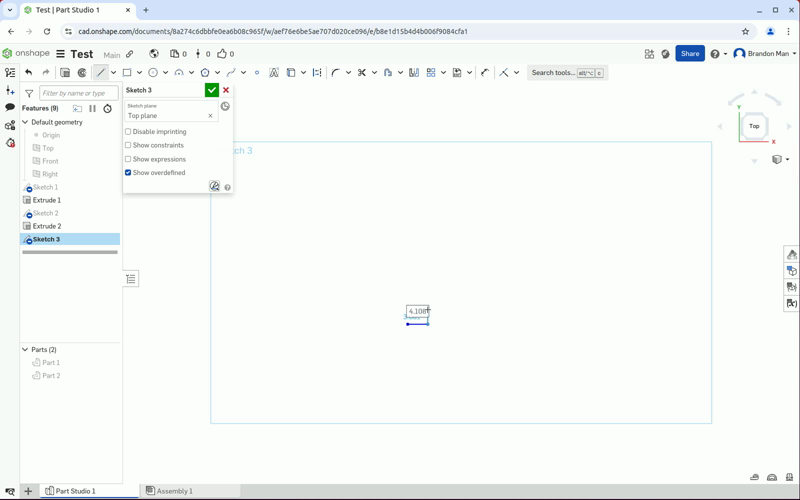
click(427, 309)
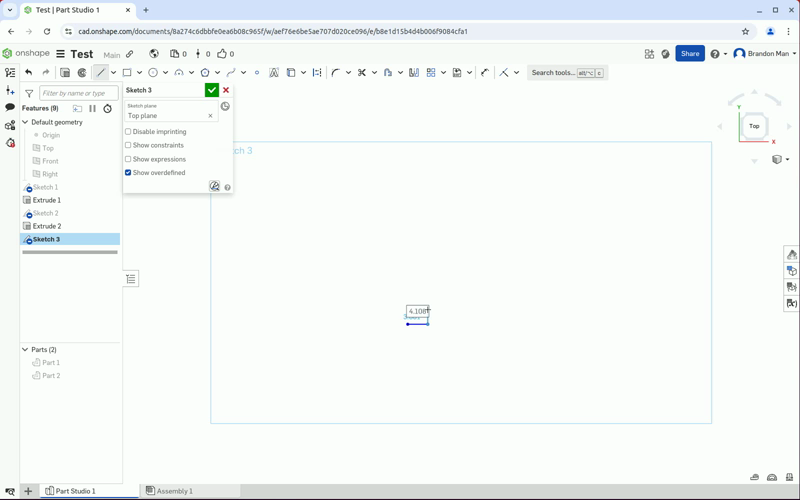
key_up(shift)
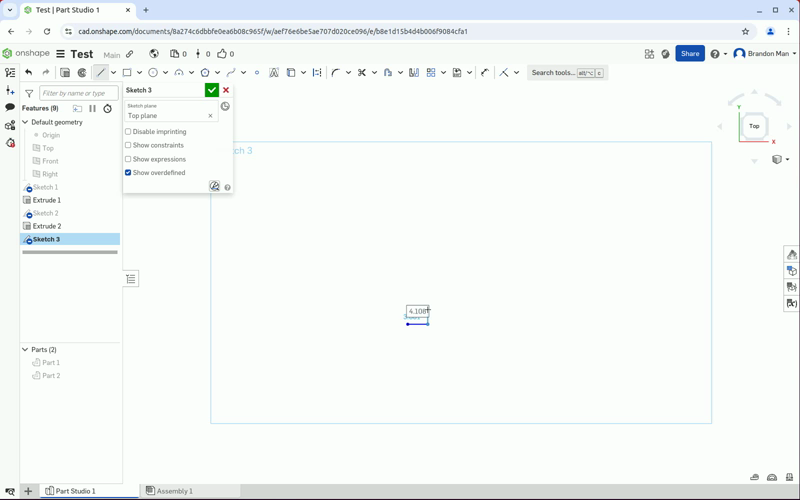
key_down(shift)
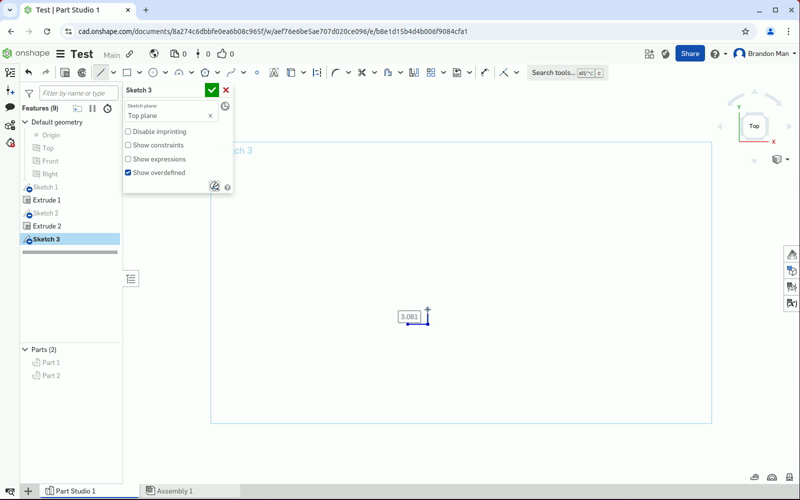
mouse_move(457, 309)
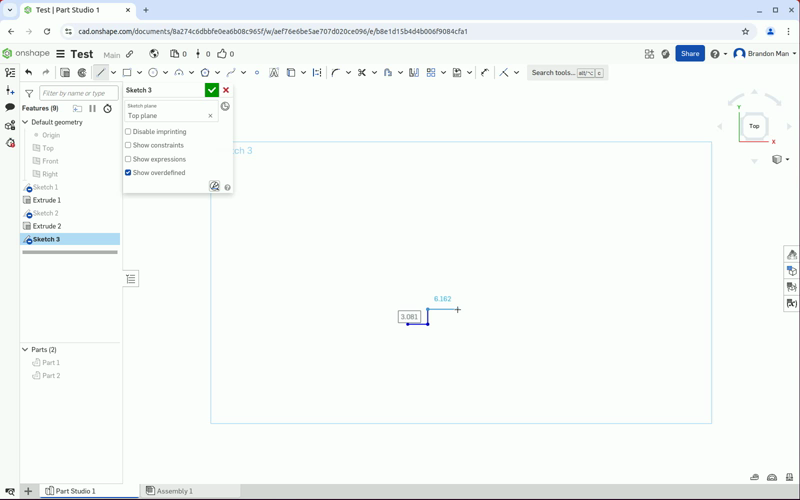
mouse_move(407, 309)
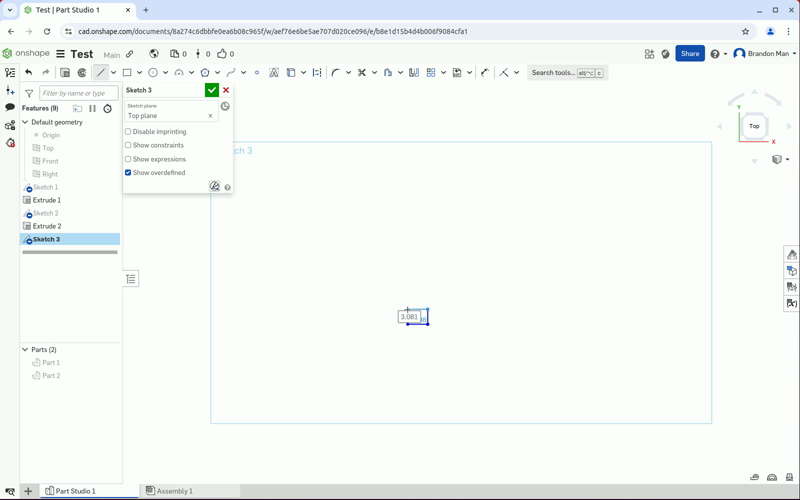
click(407, 309)
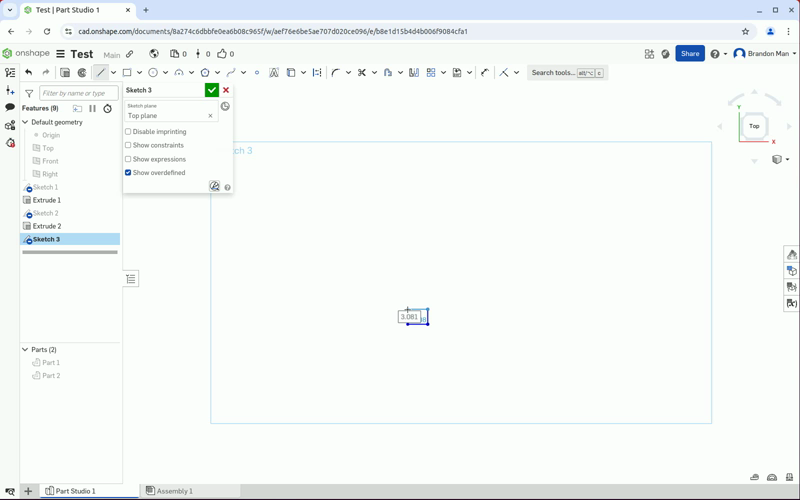
key_up(shift)
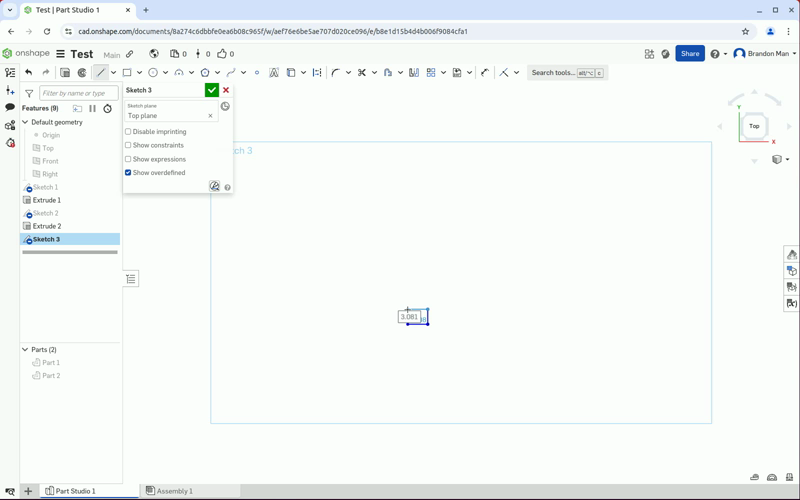
mouse_move(437, 309)
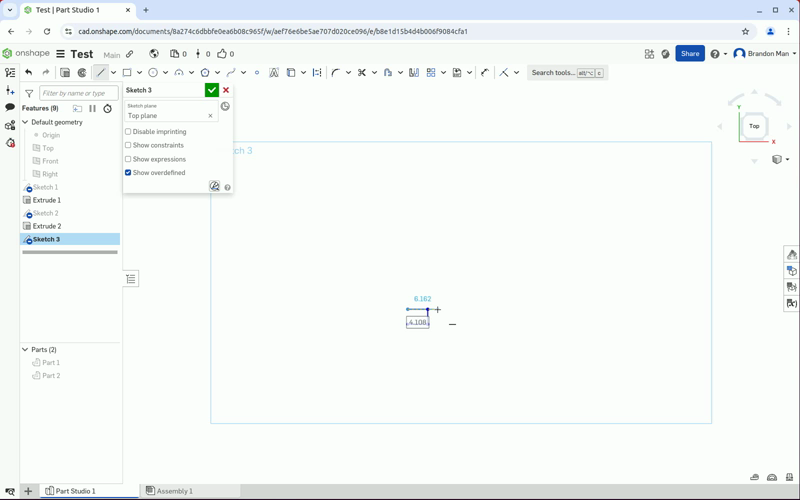
key_down(shift)
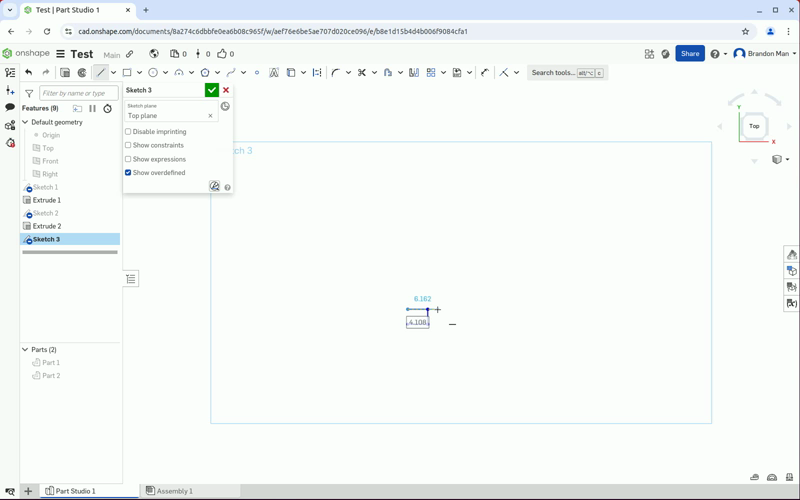
mouse_move(407, 324)
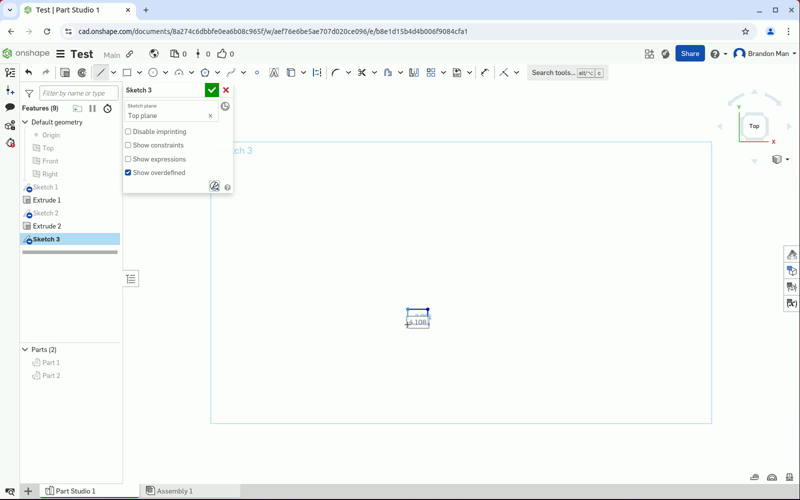
key_up(shift)
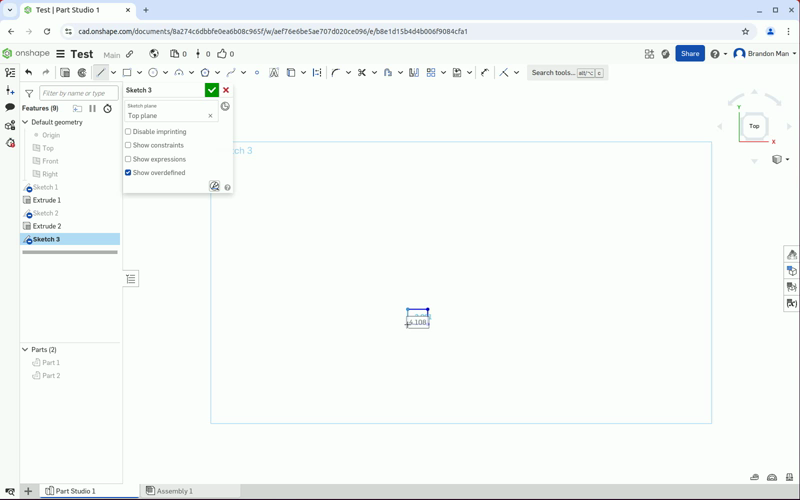
click(407, 324)
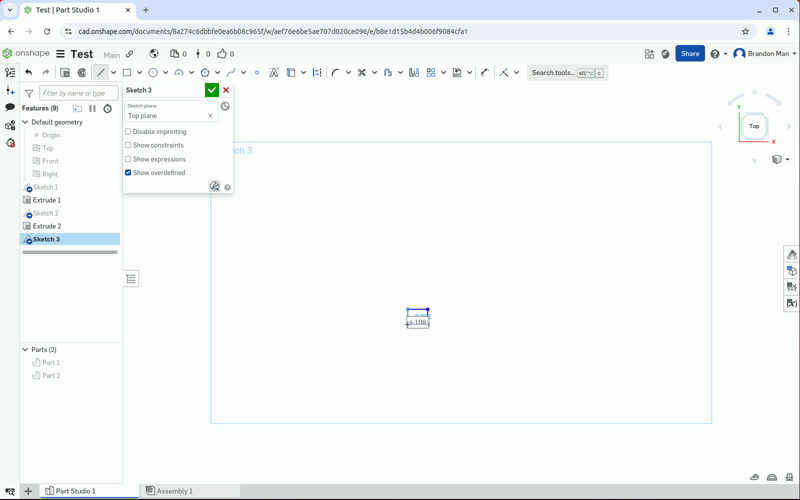
key(esc)
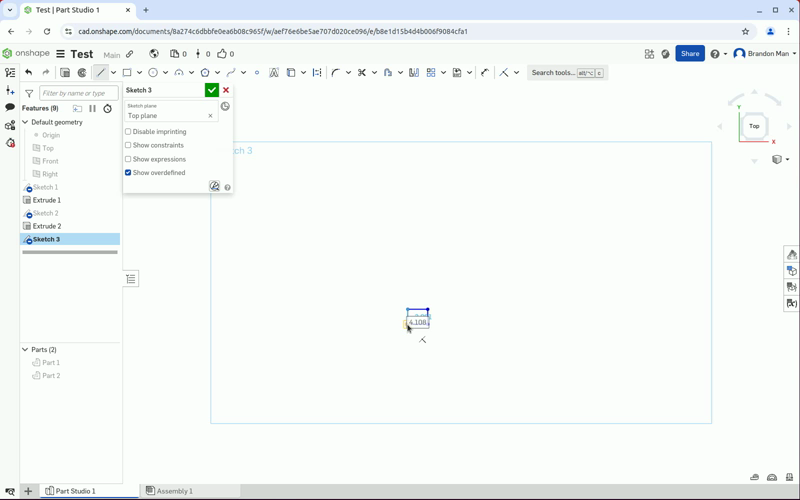
mouse_move(410, 314)
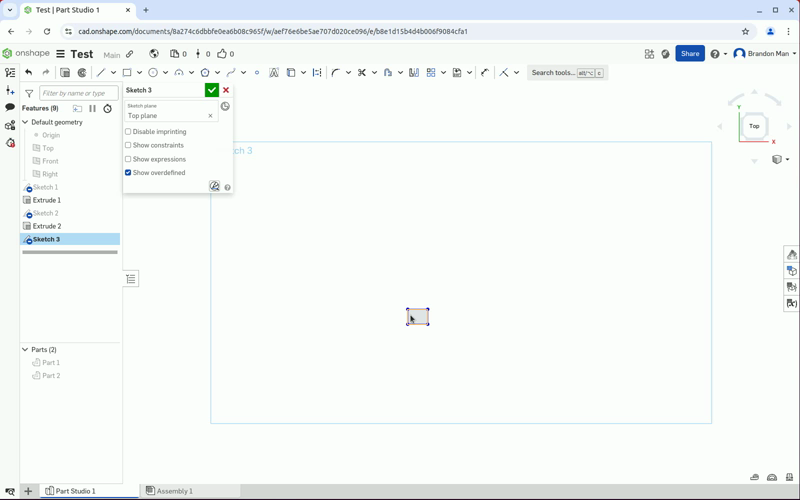
scroll(6)
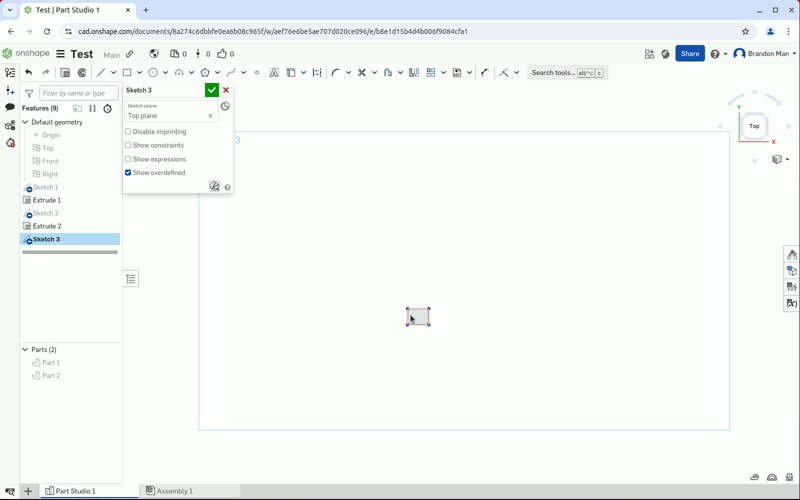
scroll(6)
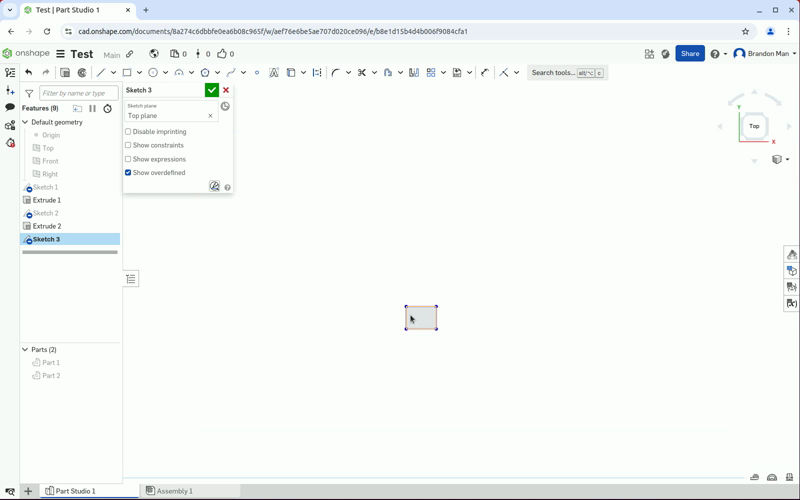
scroll(6)
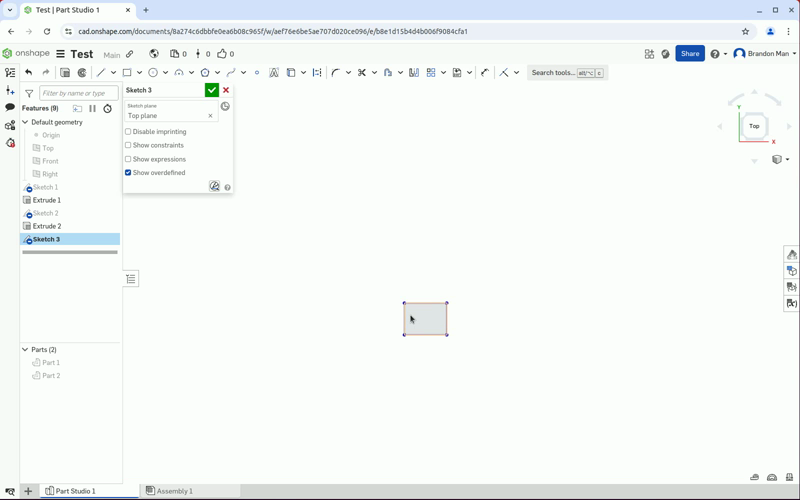
scroll(6)
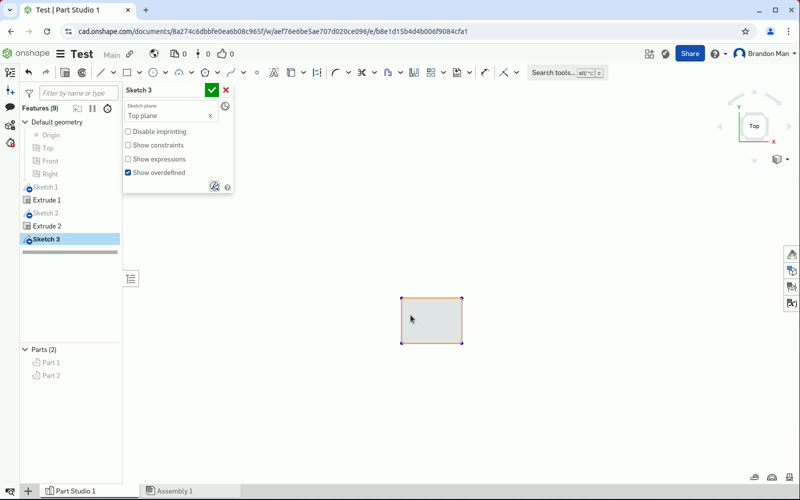
scroll(6)
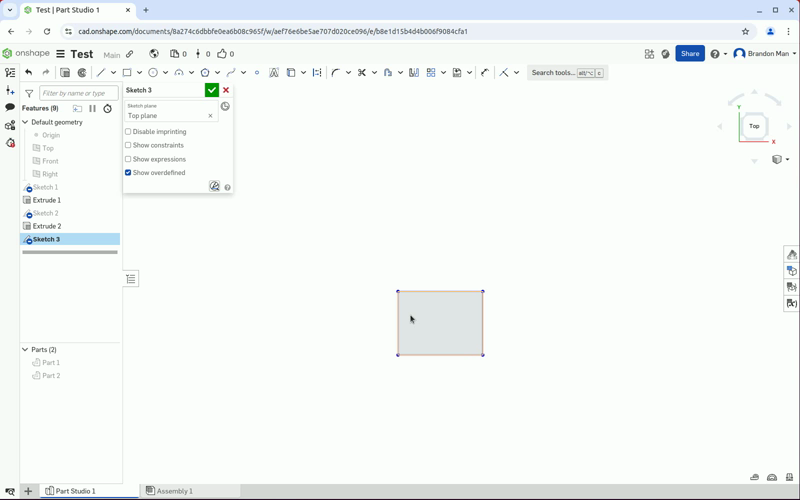
scroll(6)
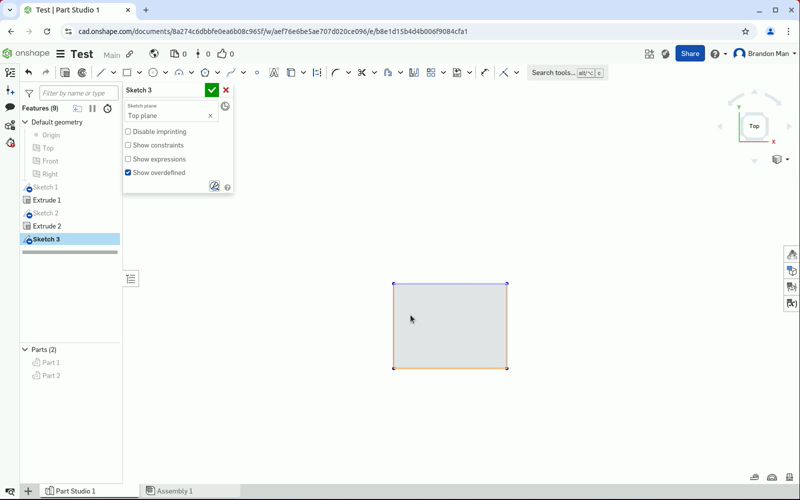
scroll(6)
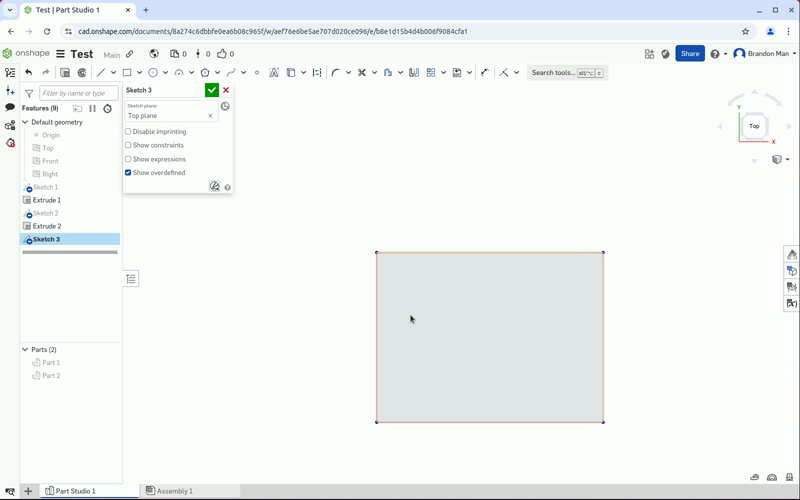
click(410, 314)
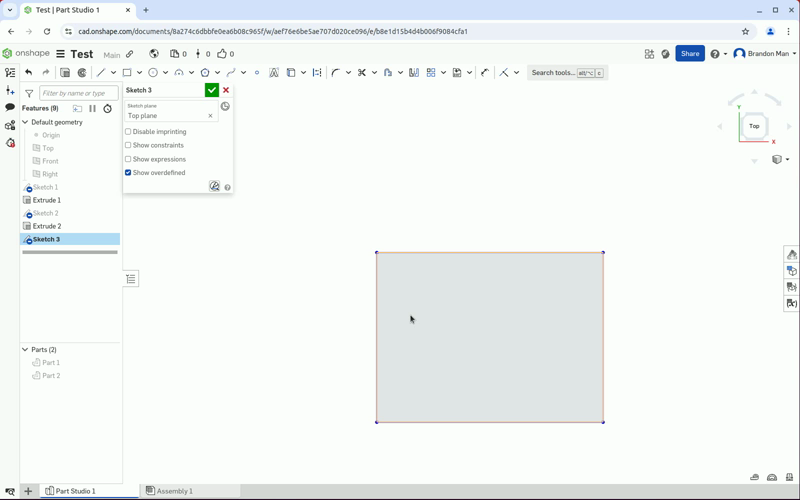
scroll(-6)
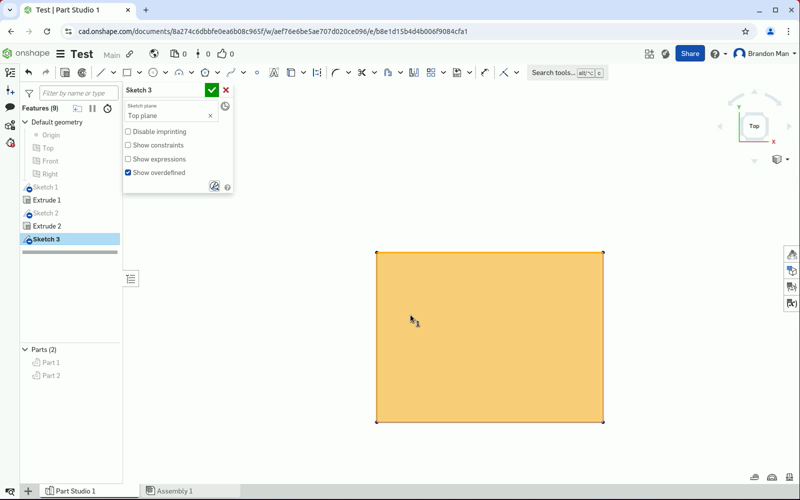
scroll(-6)
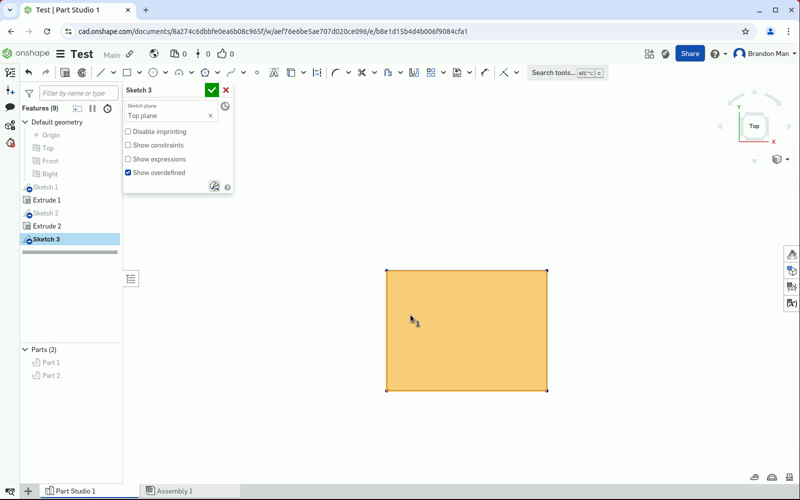
scroll(-6)
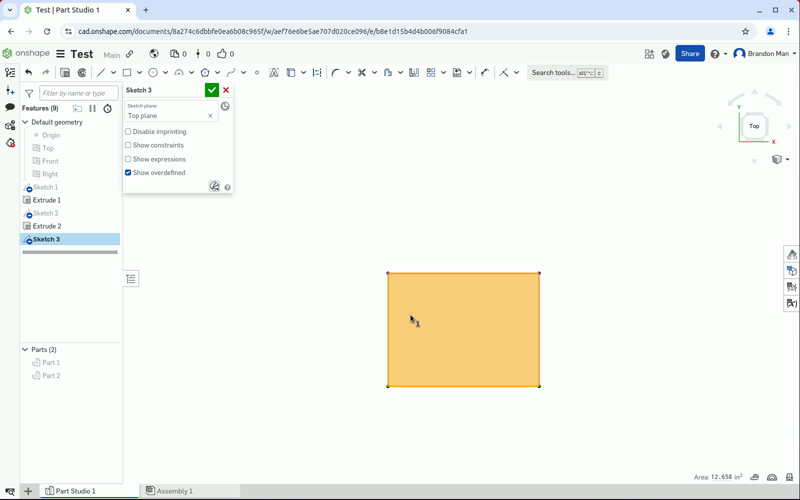
scroll(-6)
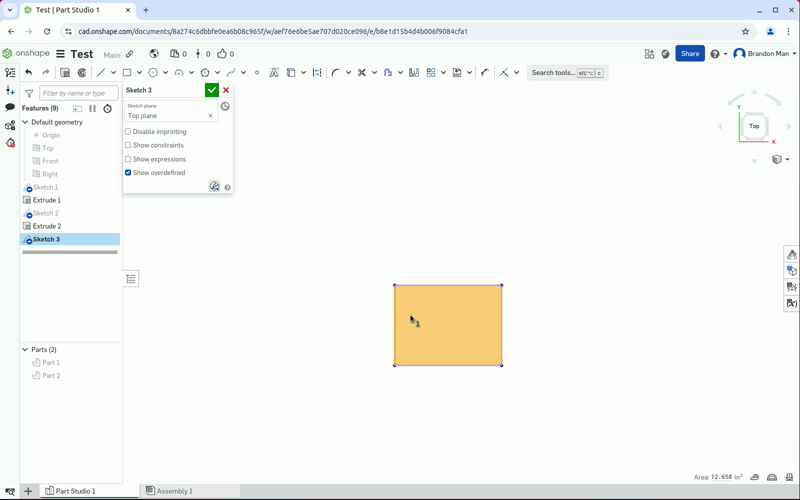
scroll(-6)
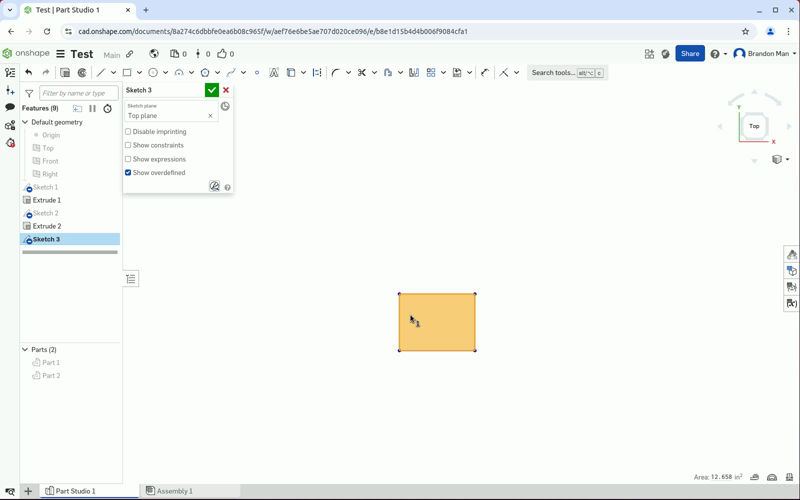
scroll(-6)
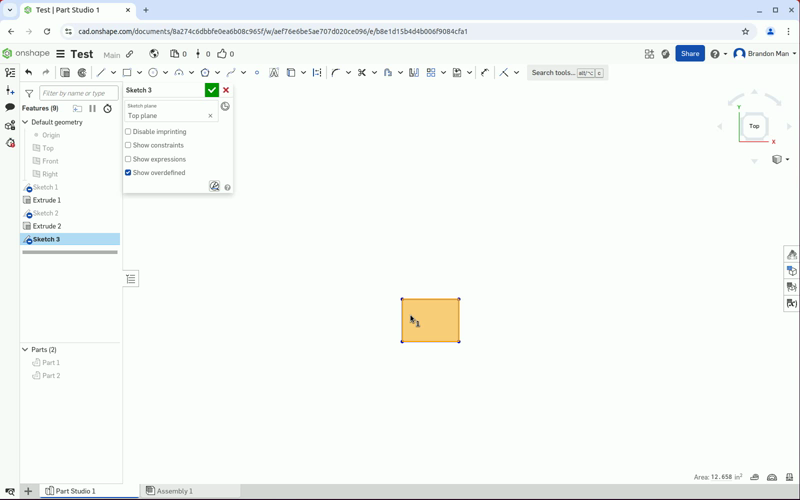
scroll(-6)
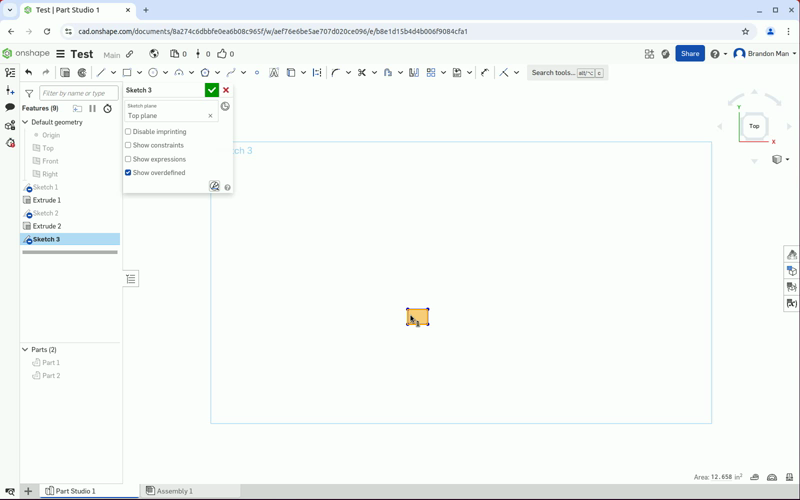
mouse_move(73, 352)
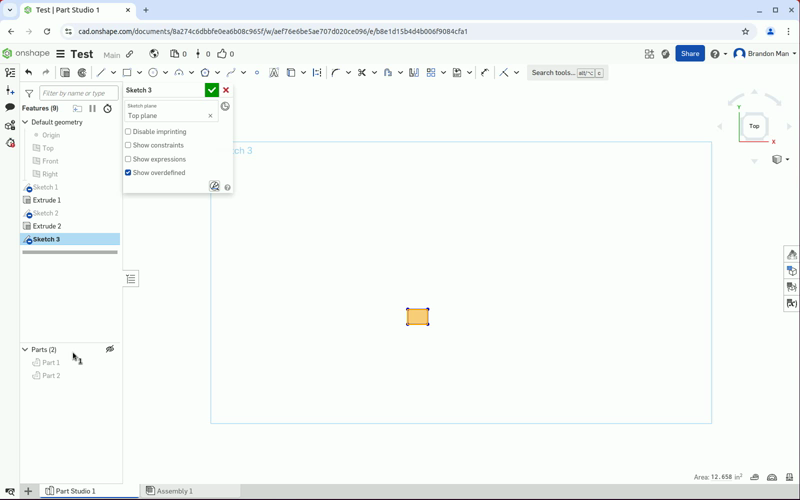
key(shift+y)
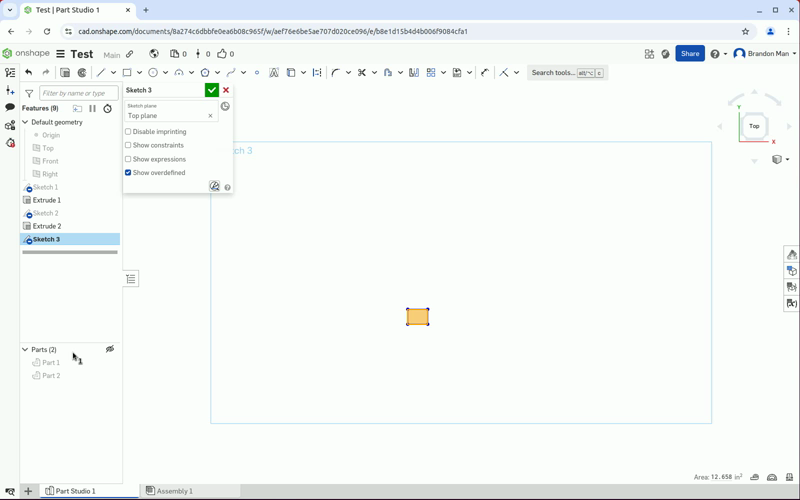
key(shift+e)
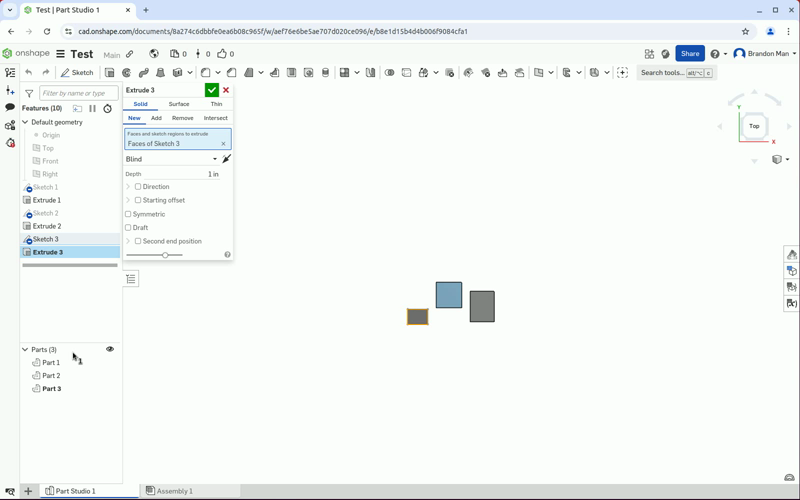
mouse_move(143, 106)
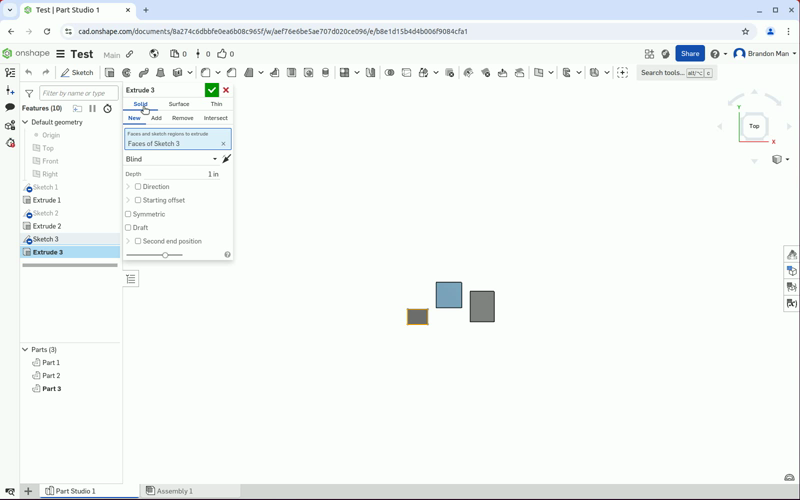
click(143, 106)
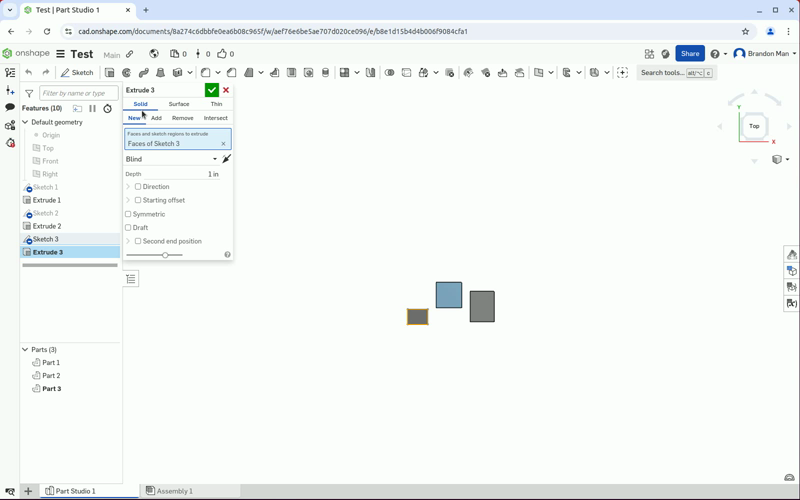
mouse_move(137, 120)
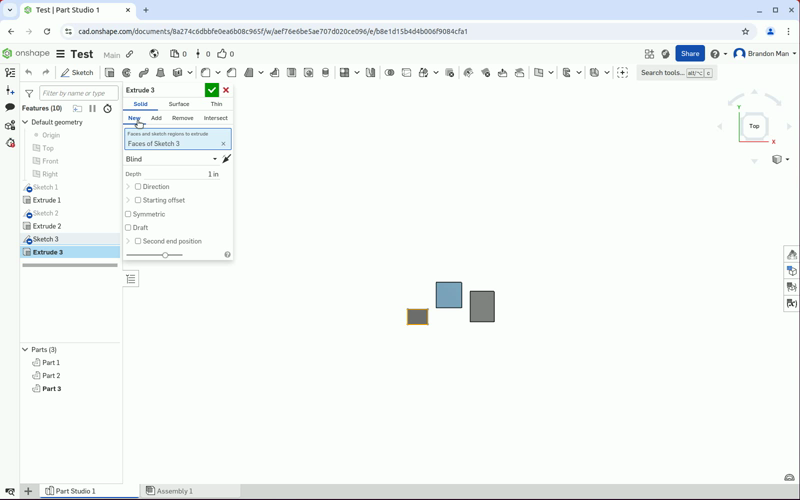
click(137, 120)
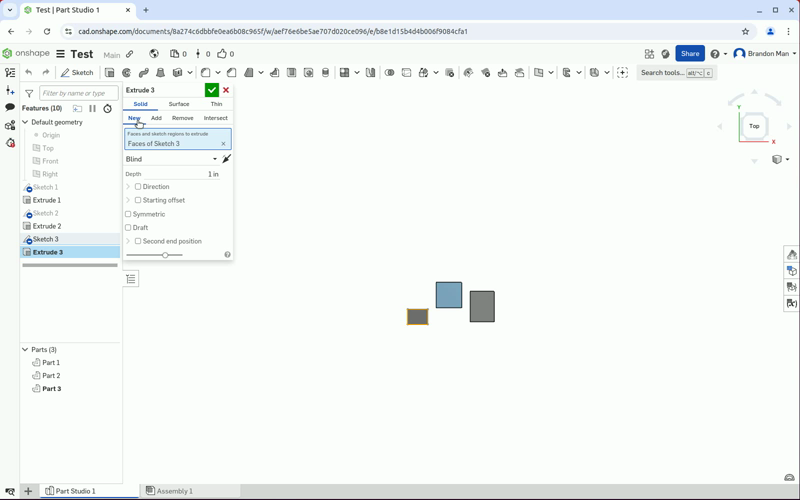
key(tab, 4)
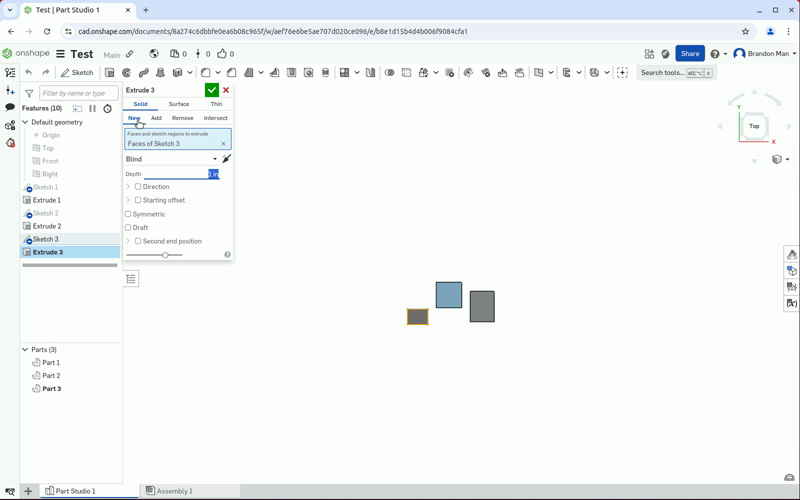
text(16.85)
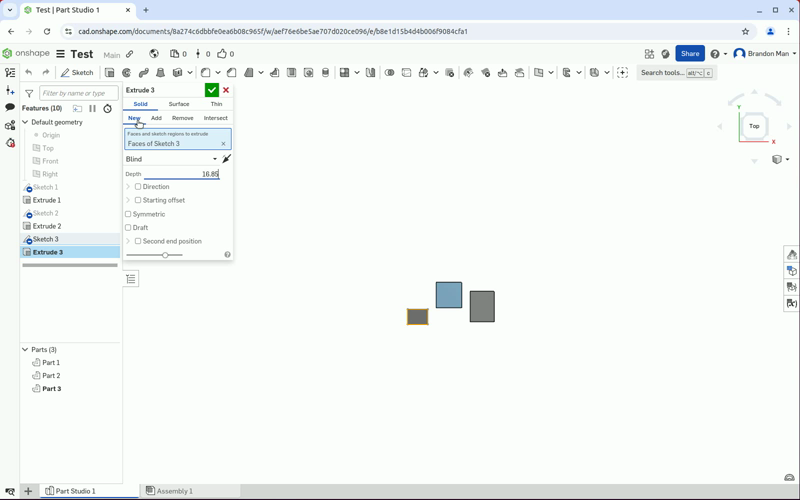
key(enter)
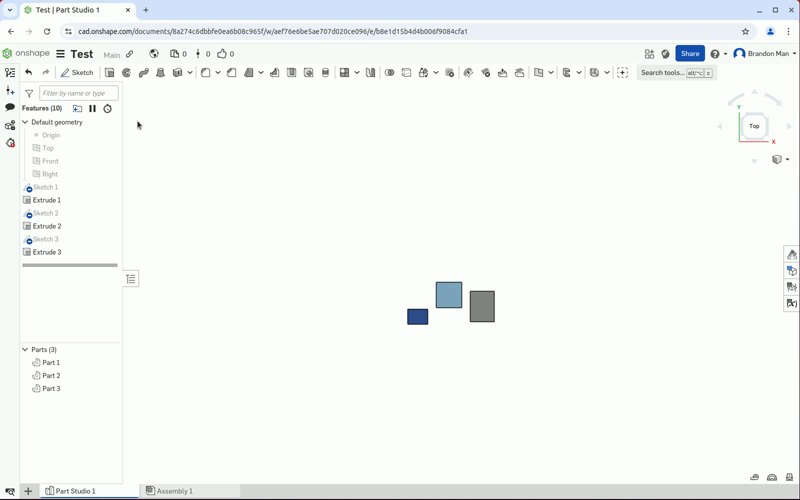
key(shift+h)
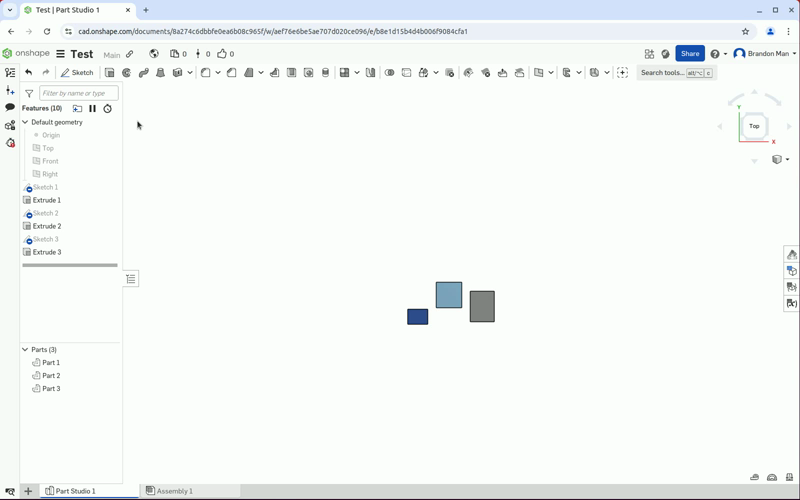
key(shift+h)
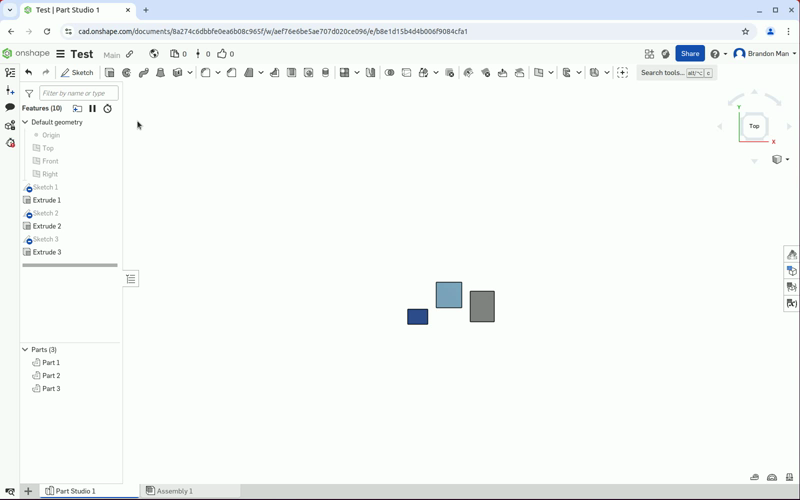
mouse_move(73, 189)
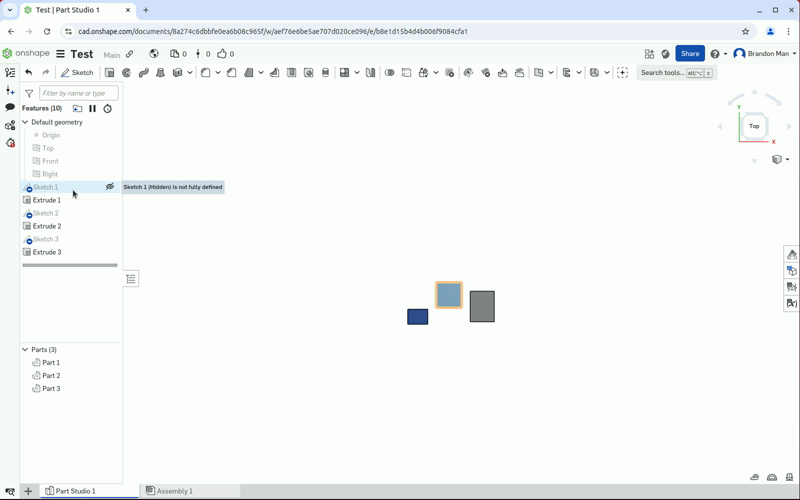
click(73, 189)
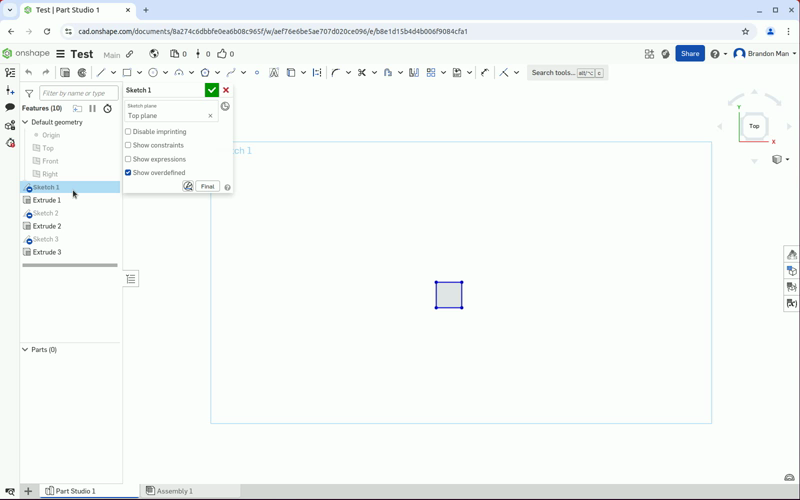
mouse_move(229, 92)
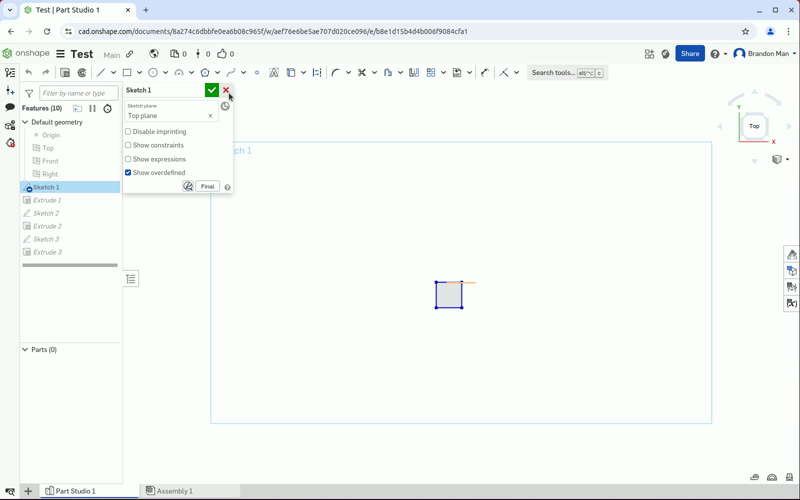
click(229, 92)
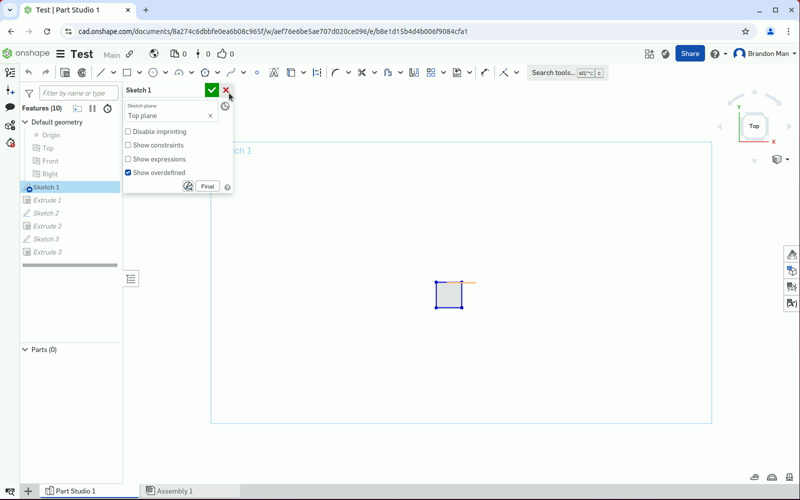
key(shift+s)
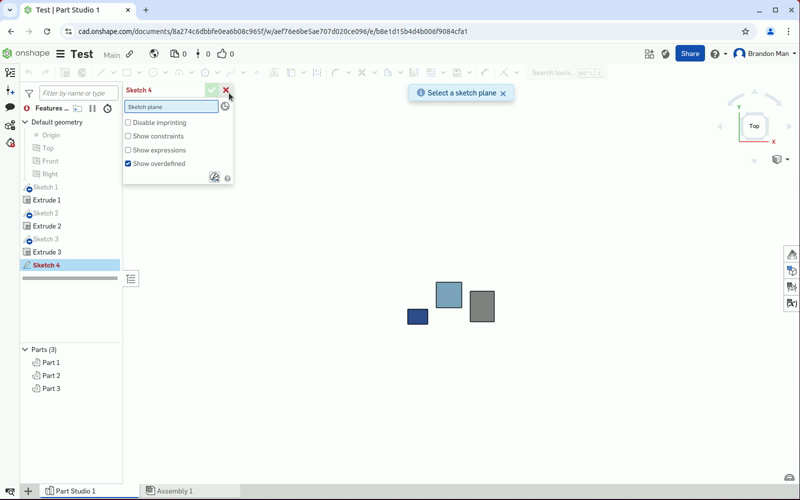
mouse_move(73, 150)
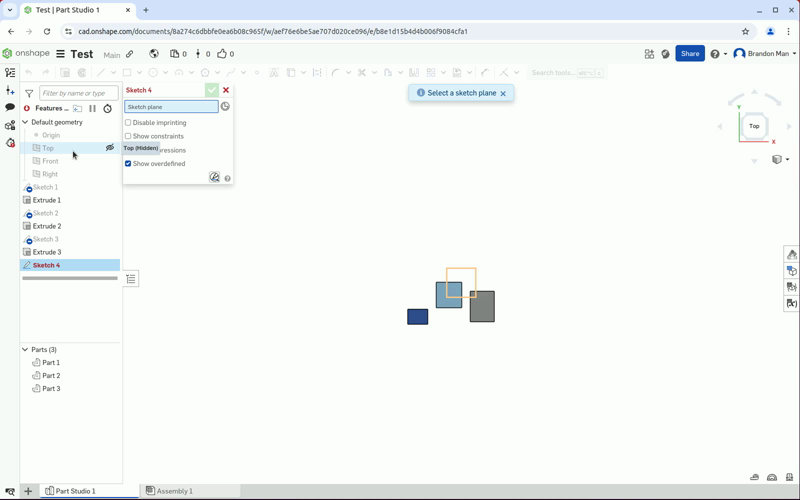
click(73, 150)
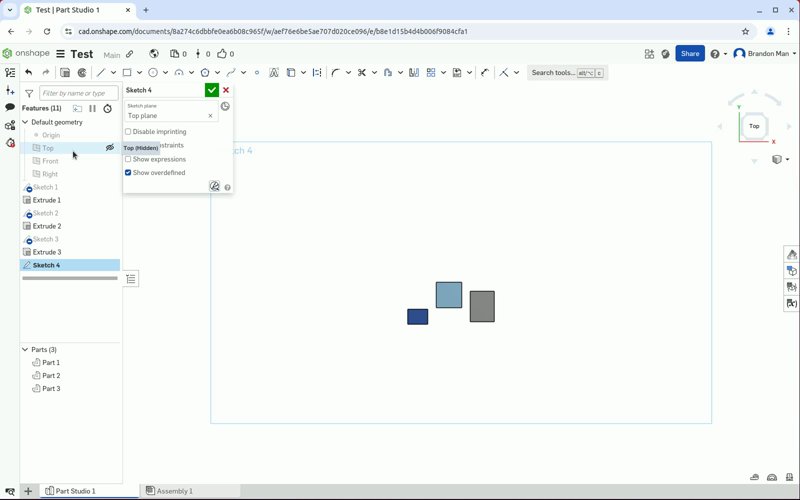
mouse_move(73, 352)
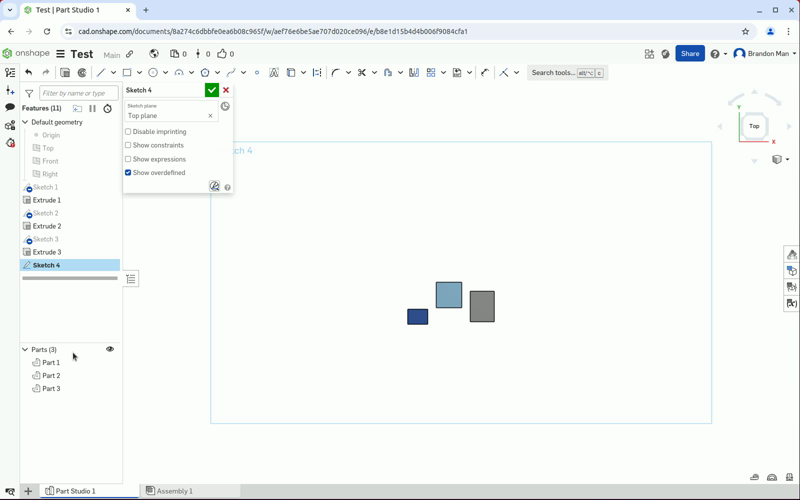
key(y)
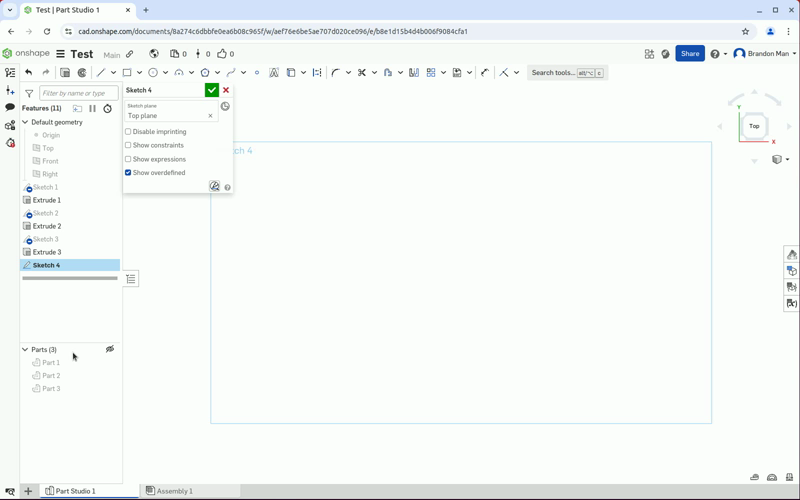
key(l)
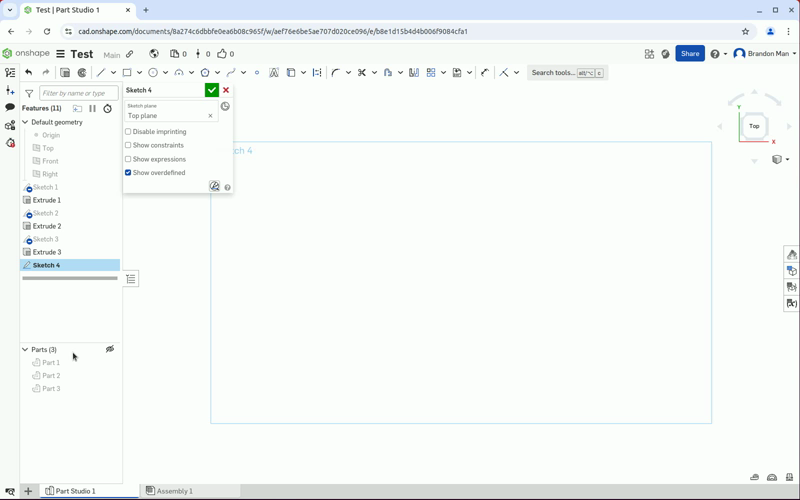
key_down(shift)
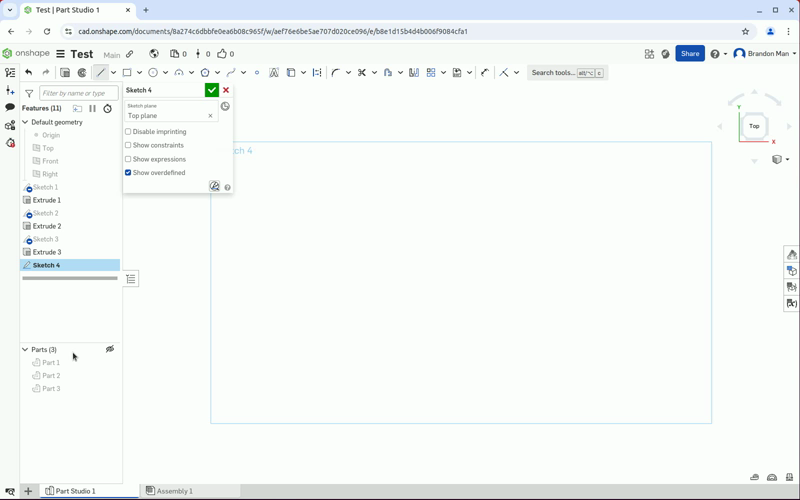
mouse_move(434, 279)
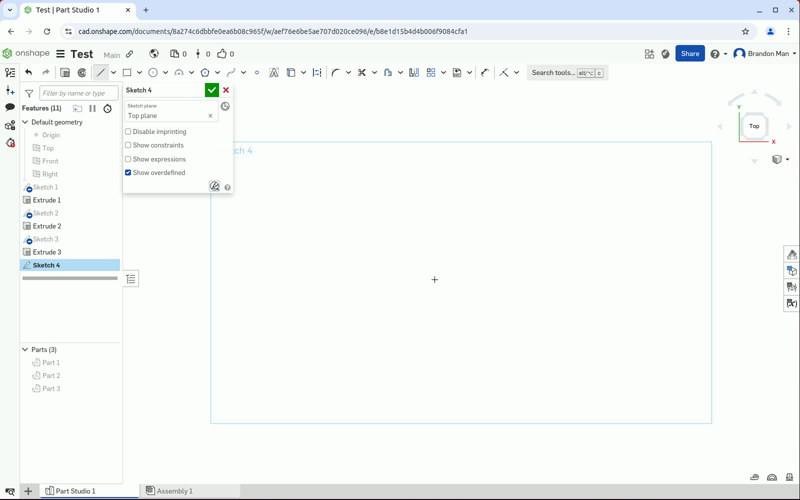
click(434, 279)
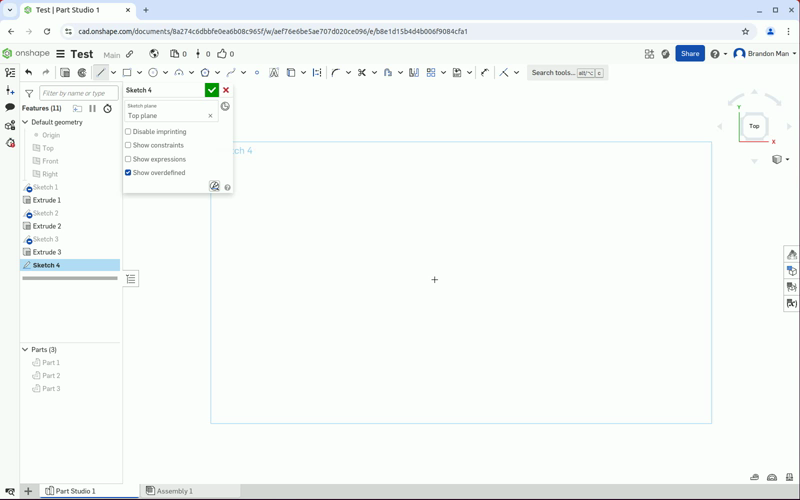
key_up(shift)
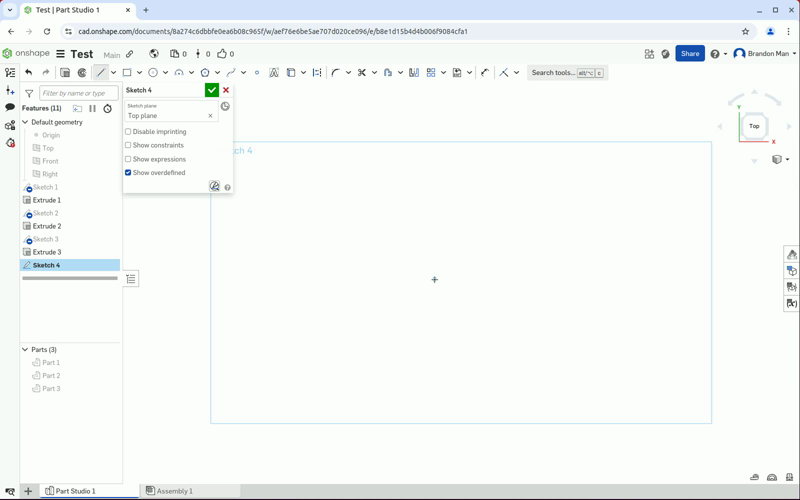
key_down(shift)
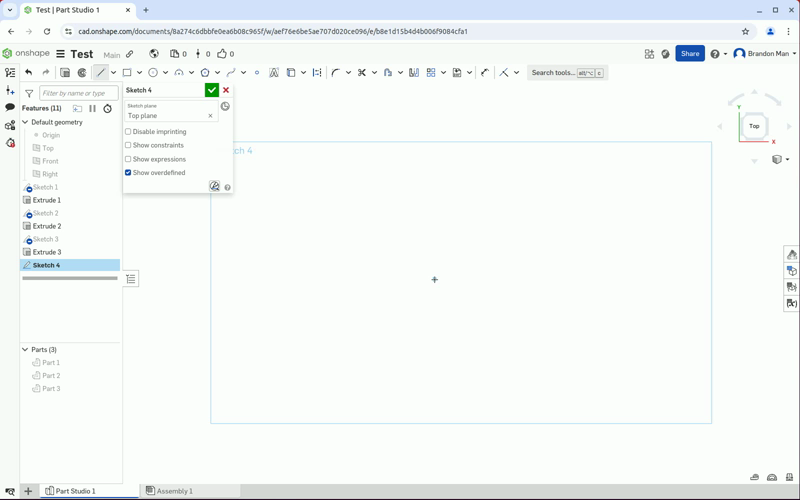
mouse_move(464, 279)
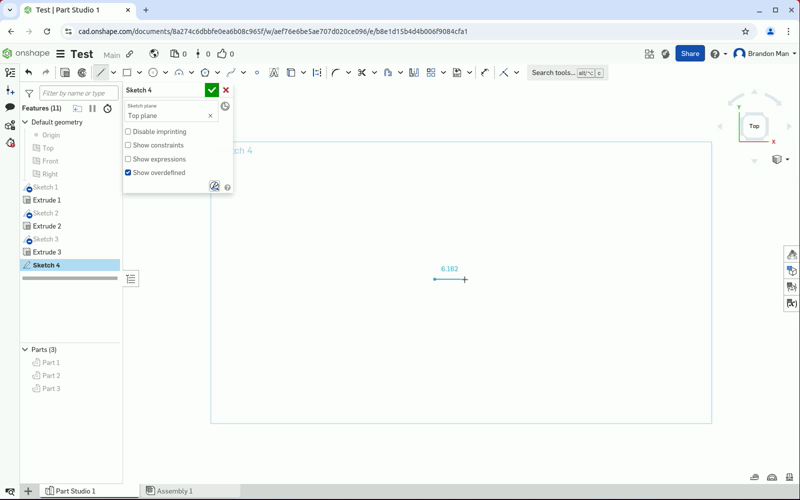
mouse_move(451, 279)
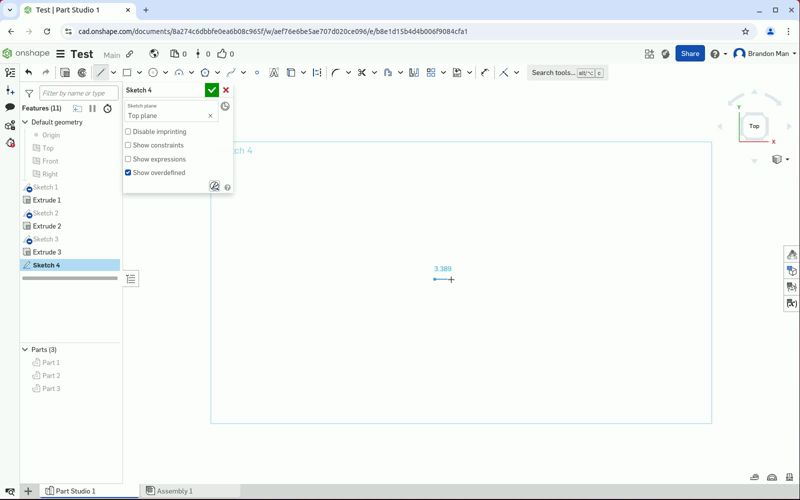
click(451, 279)
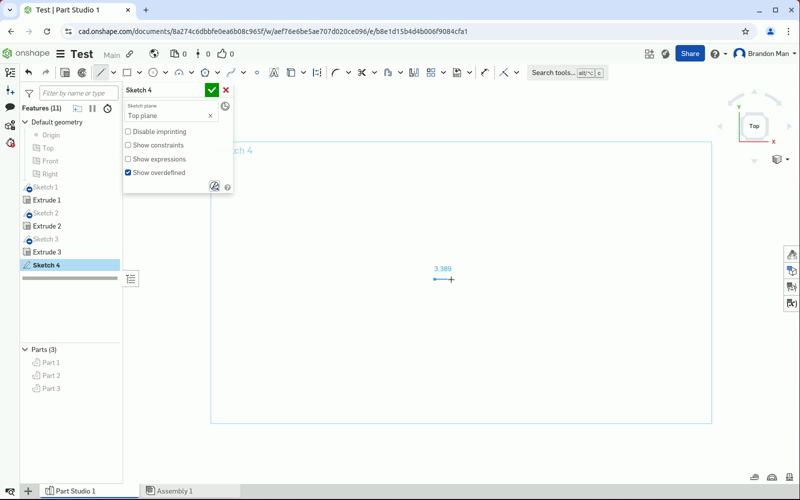
key_up(shift)
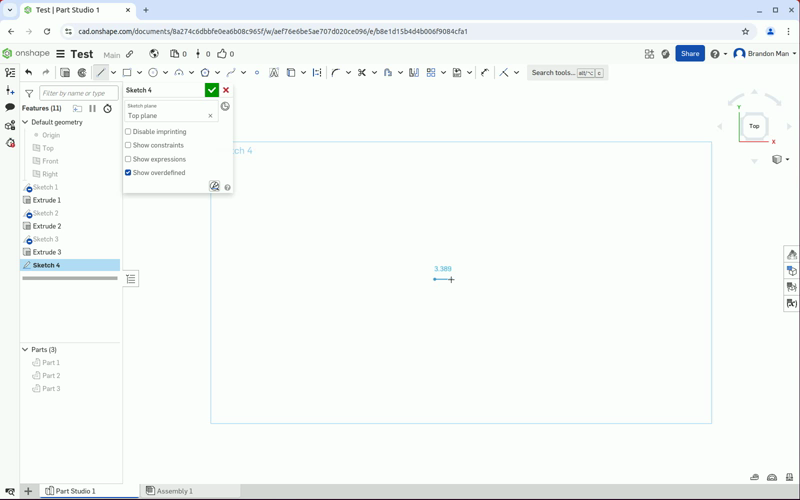
key_down(shift)
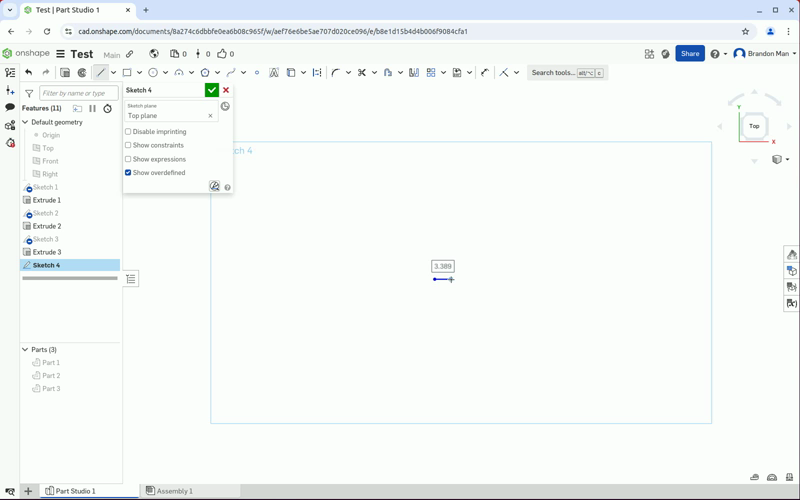
mouse_move(481, 279)
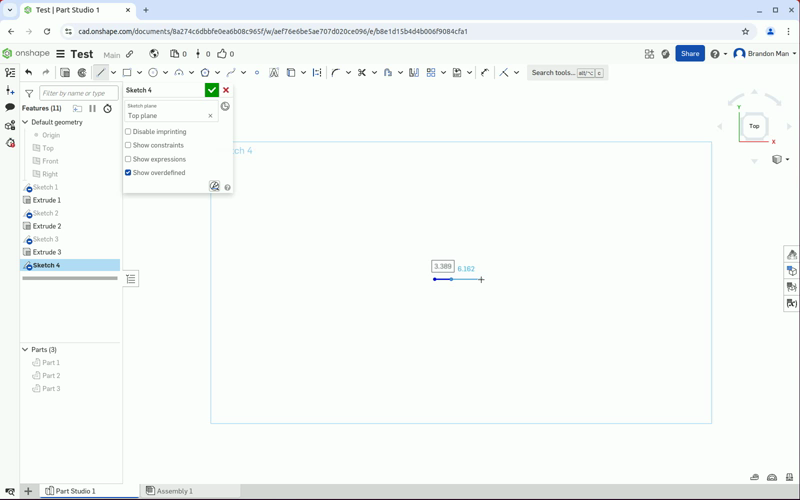
mouse_move(451, 266)
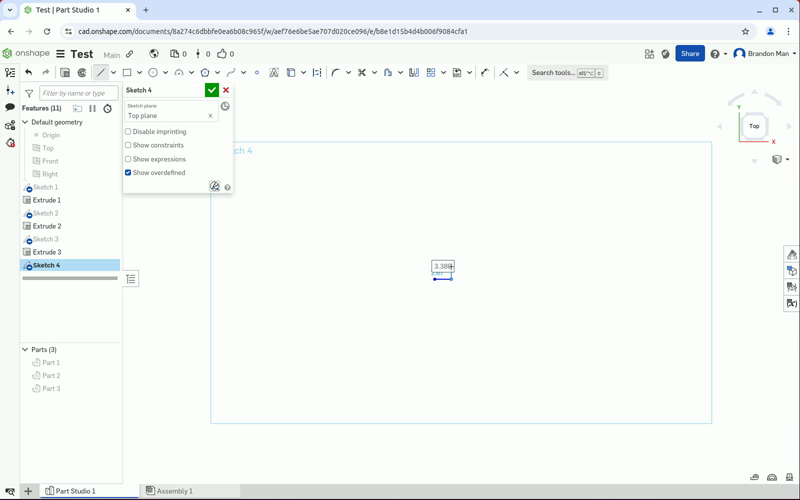
click(451, 266)
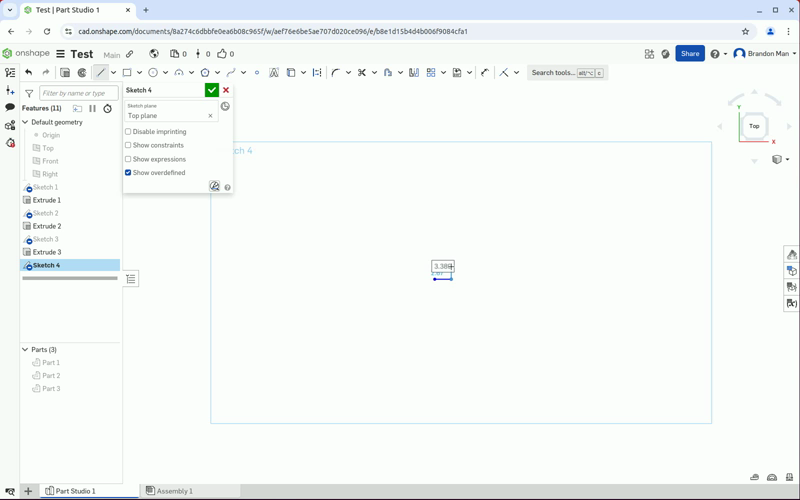
key_up(shift)
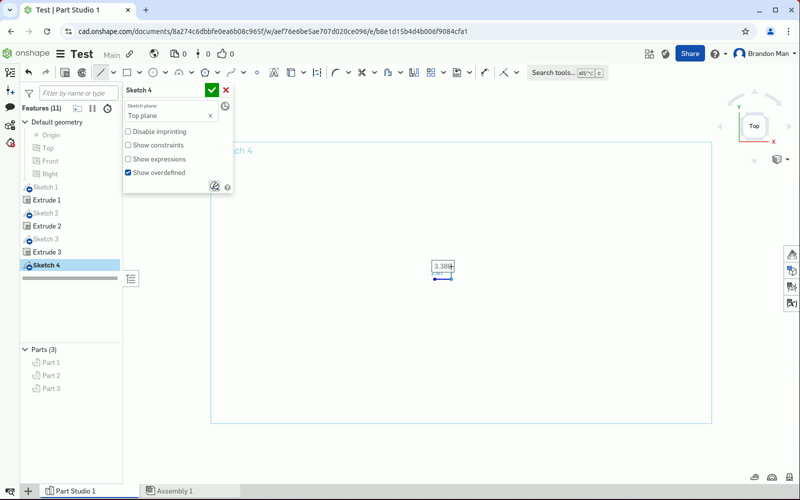
key_down(shift)
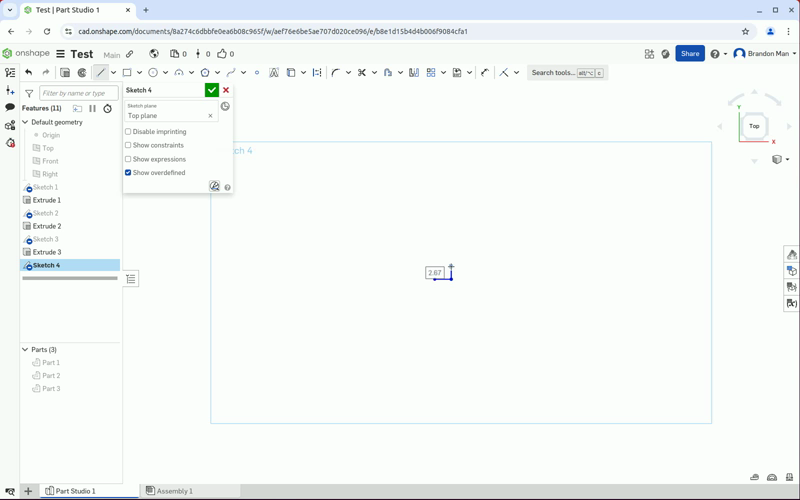
mouse_move(481, 266)
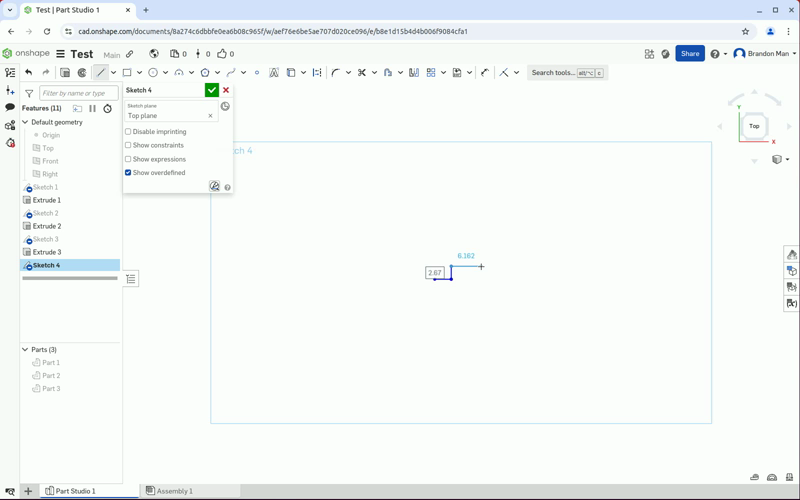
mouse_move(434, 266)
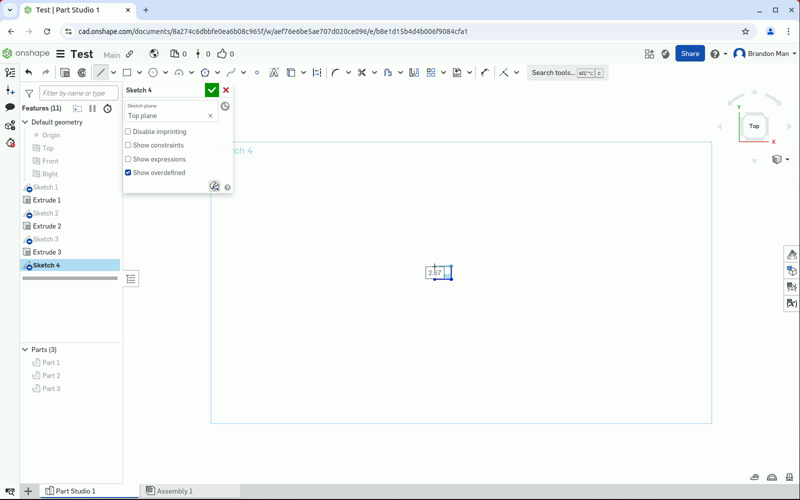
click(434, 266)
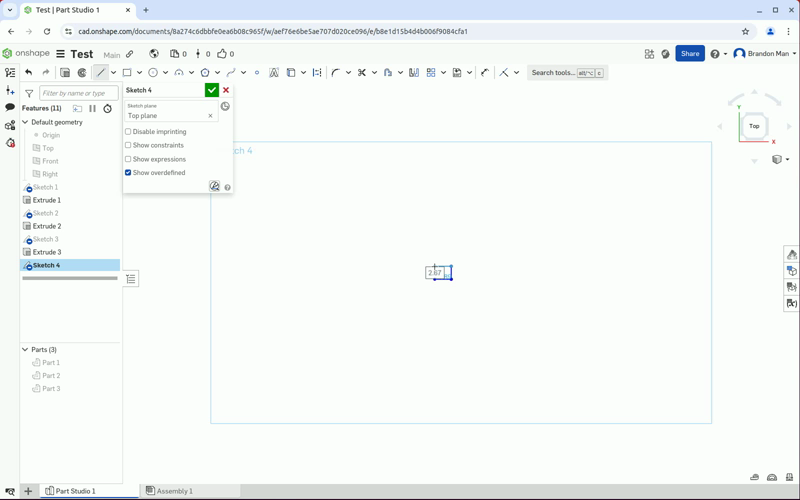
key_up(shift)
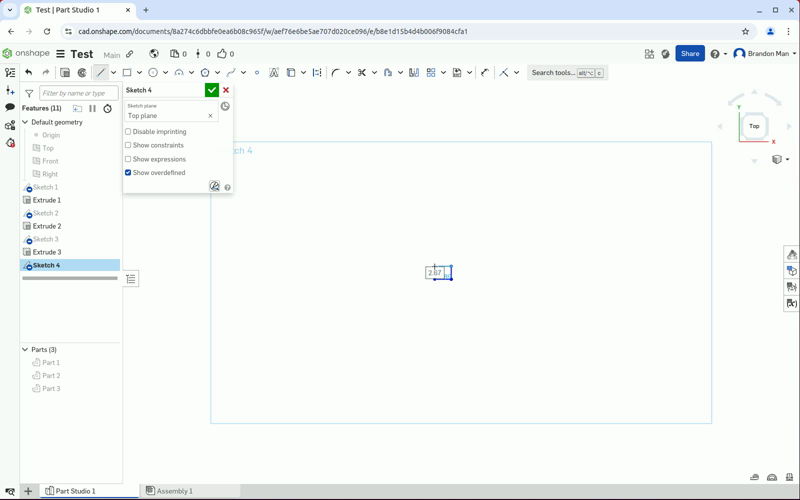
mouse_move(464, 266)
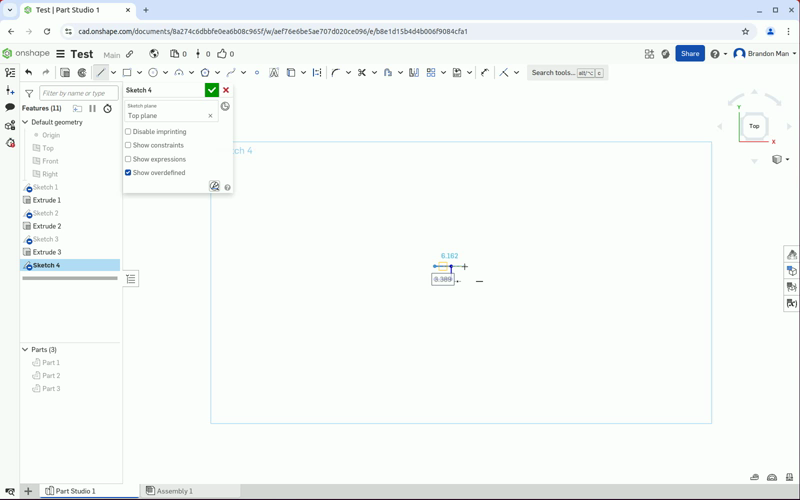
key_down(shift)
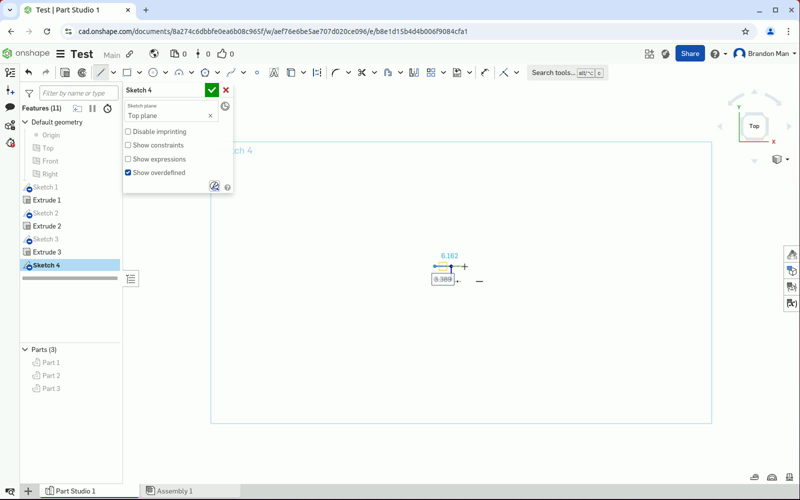
mouse_move(434, 279)
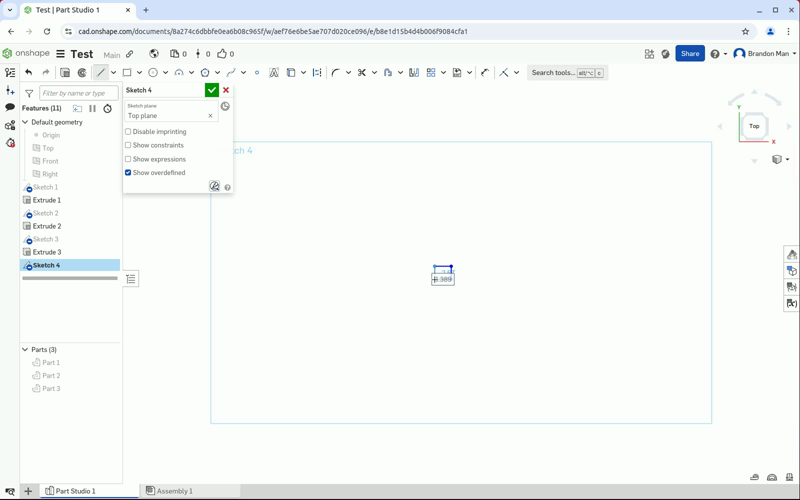
key_up(shift)
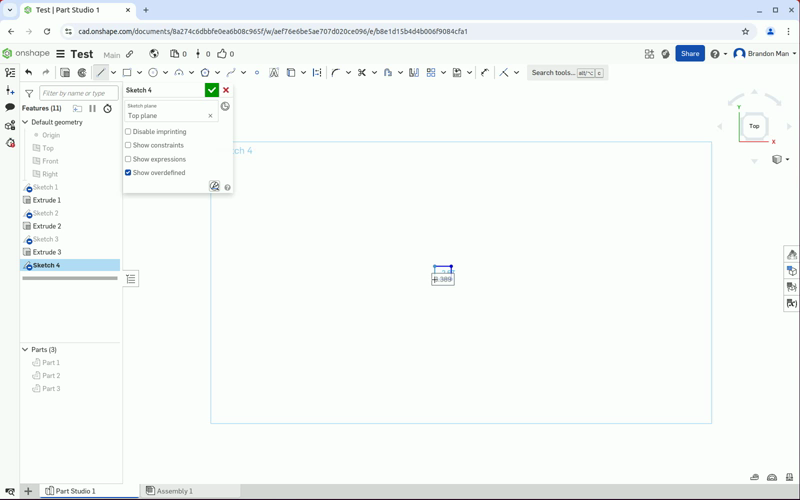
click(434, 279)
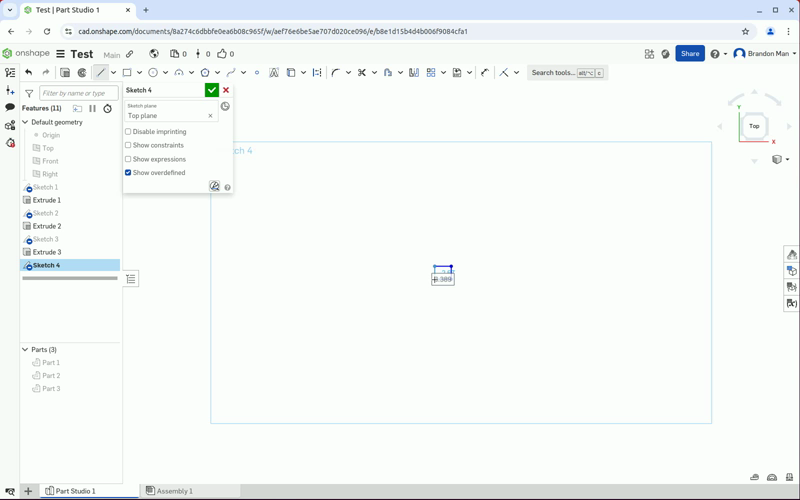
key(esc)
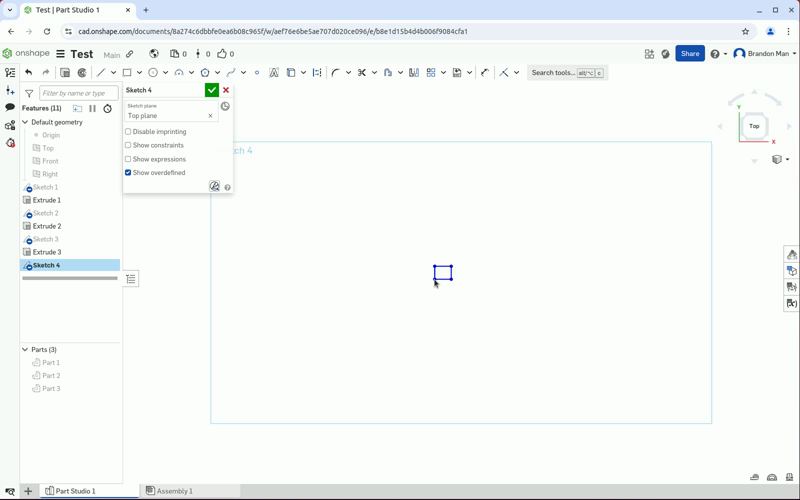
mouse_move(447, 277)
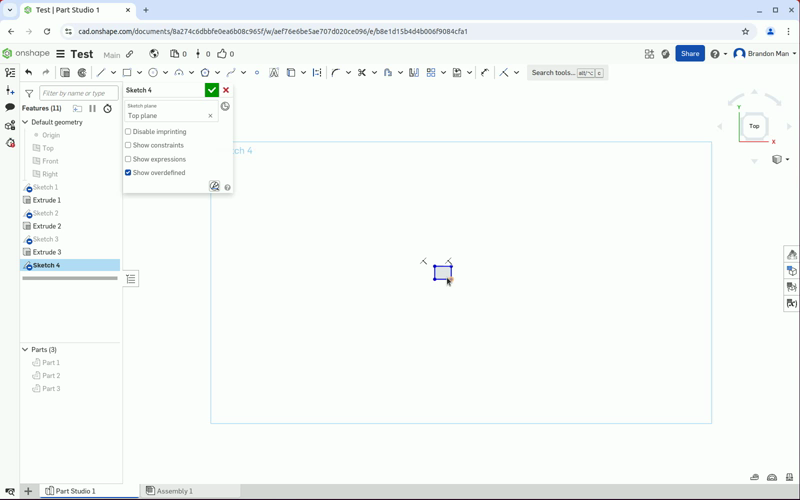
scroll(6)
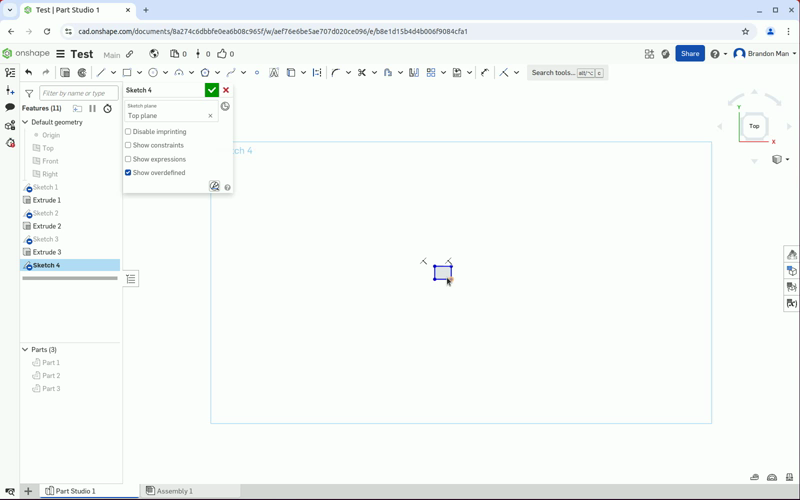
scroll(6)
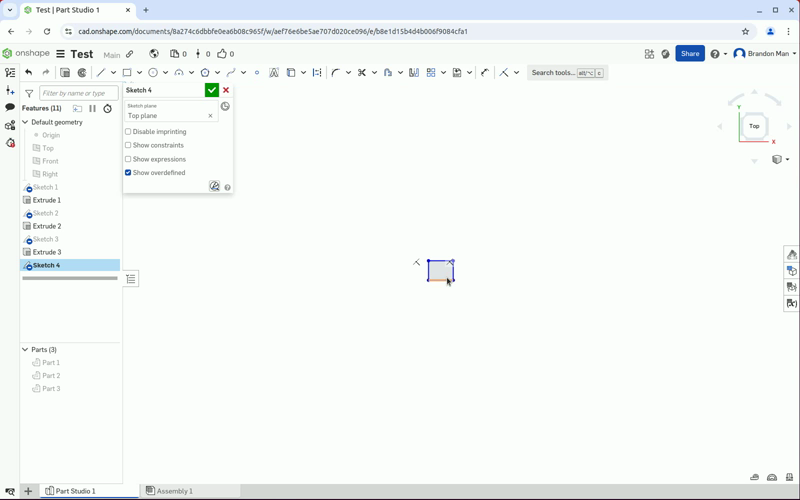
scroll(6)
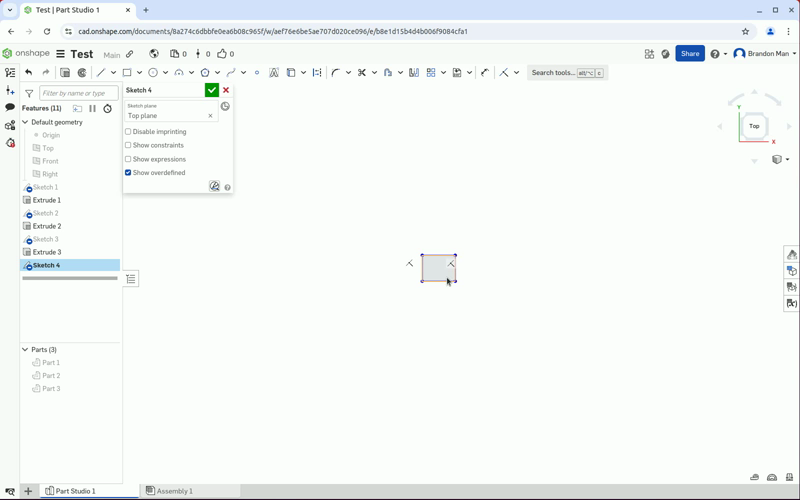
scroll(6)
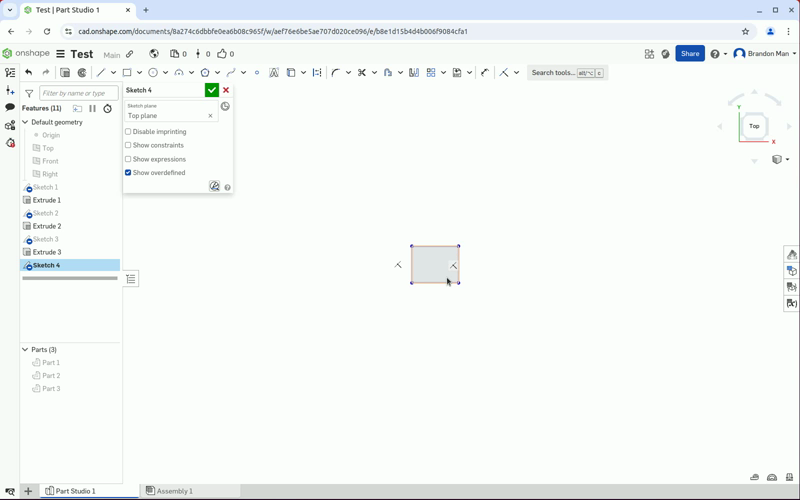
scroll(6)
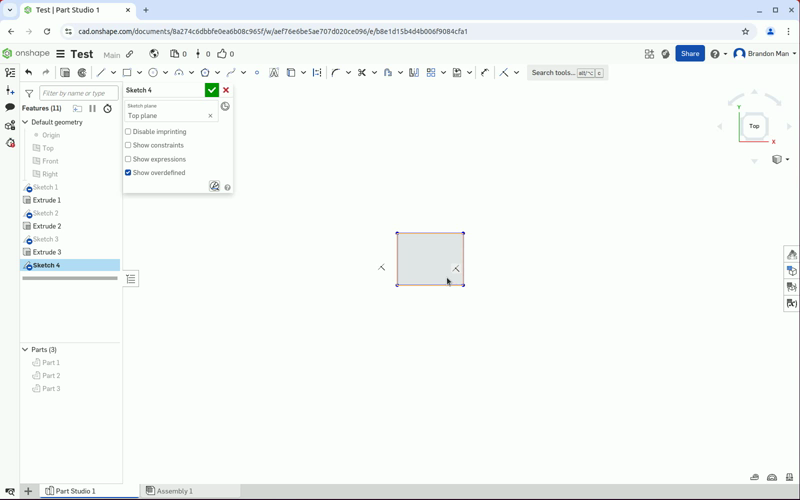
scroll(6)
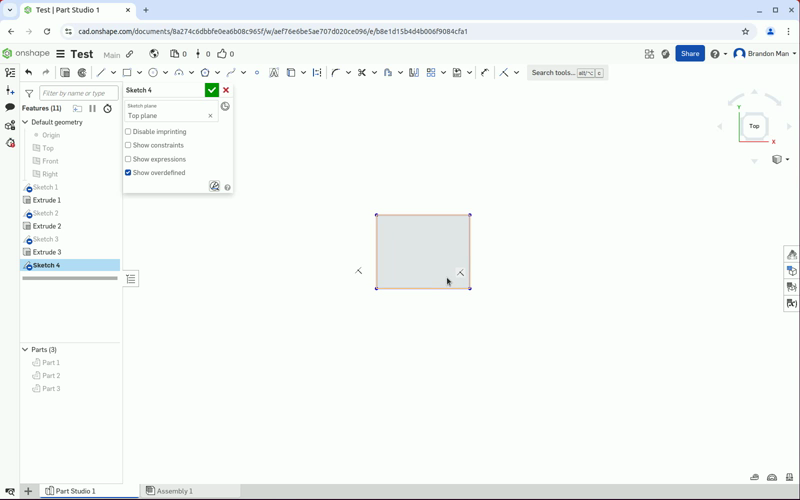
scroll(6)
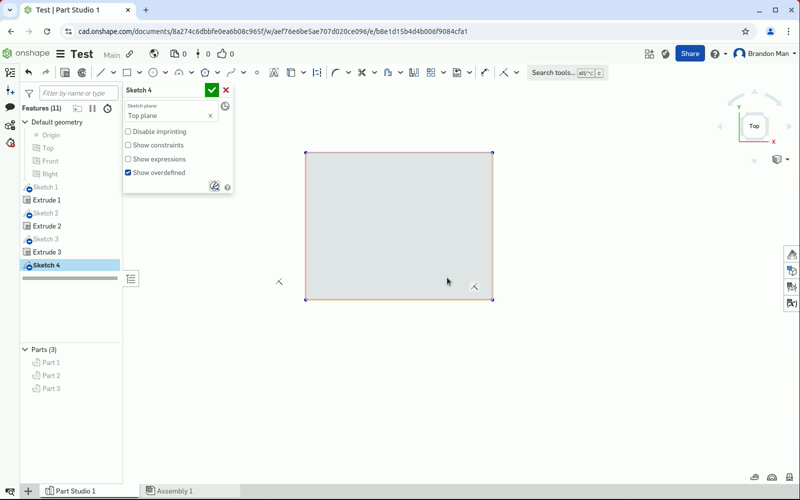
click(447, 277)
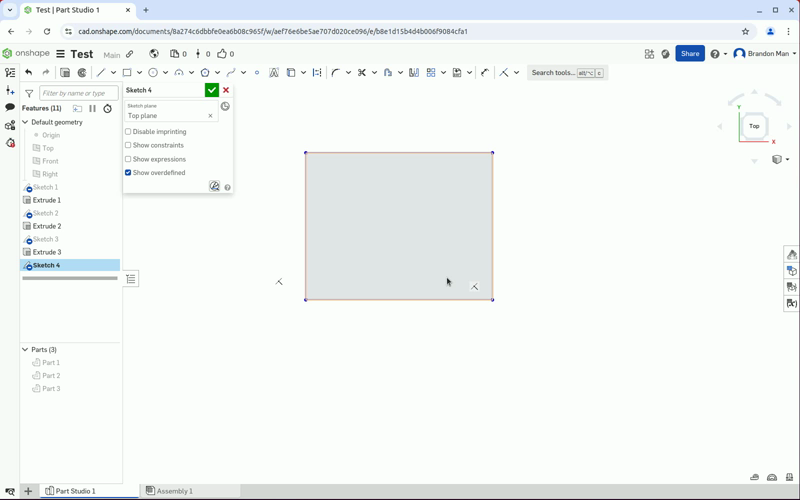
scroll(-6)
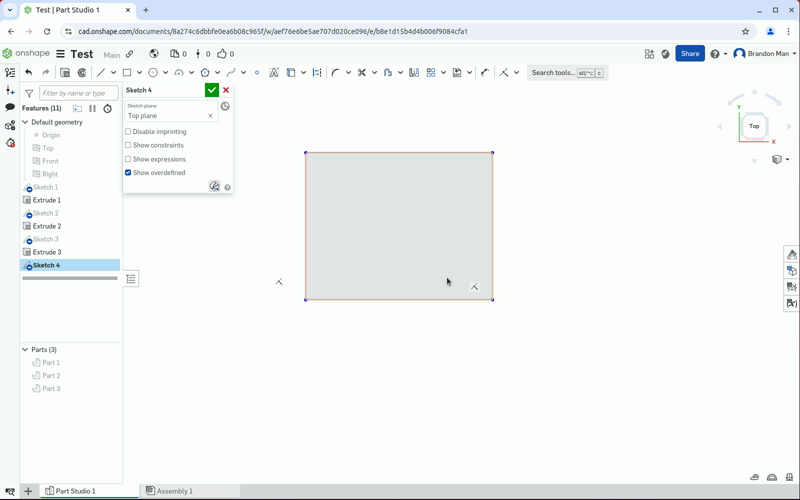
scroll(-6)
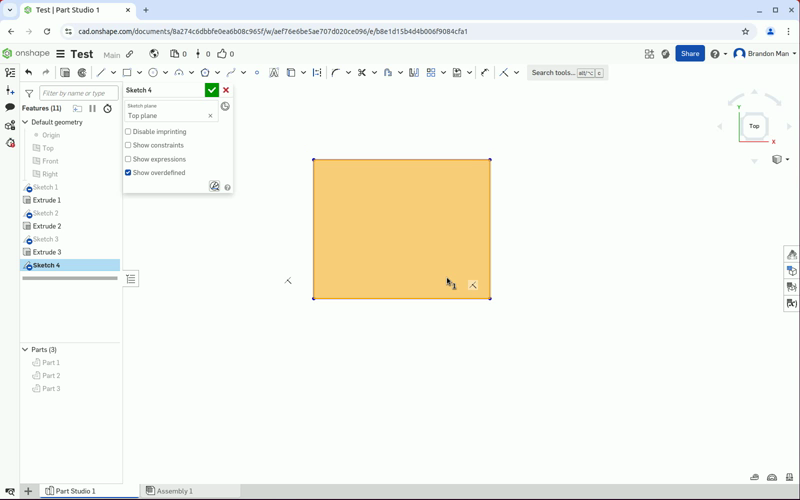
scroll(-6)
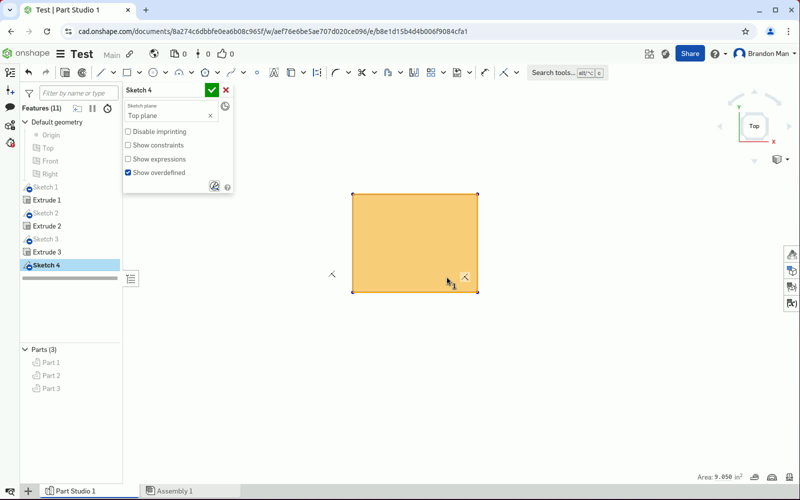
scroll(-6)
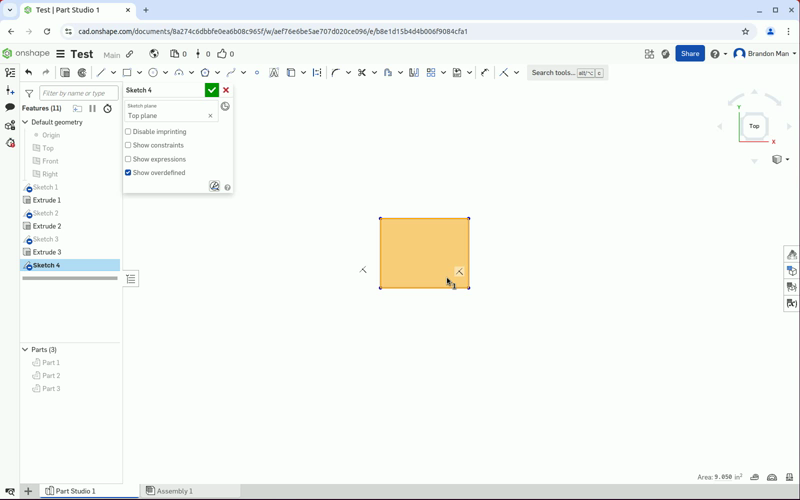
scroll(-6)
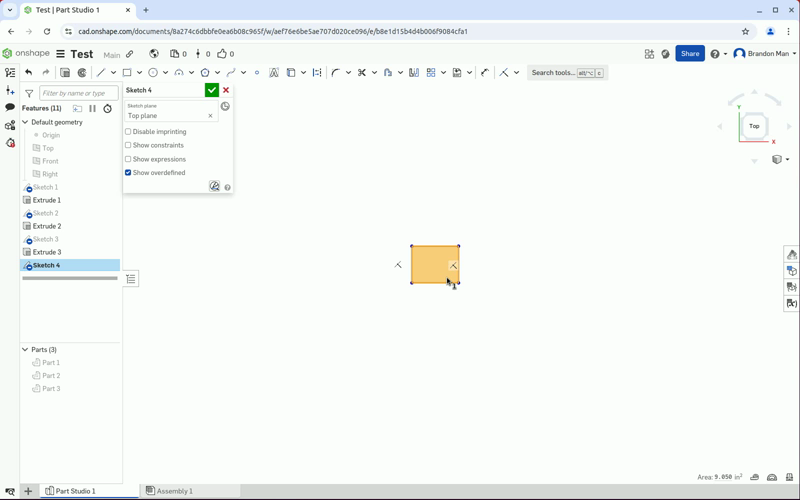
scroll(-6)
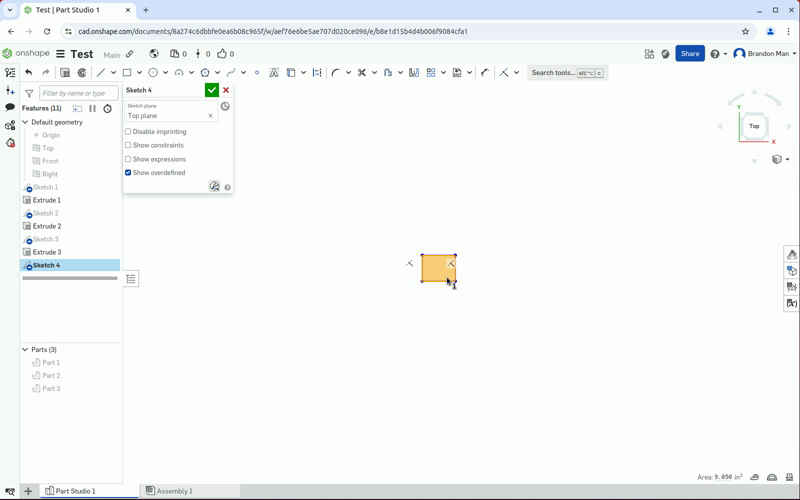
scroll(-6)
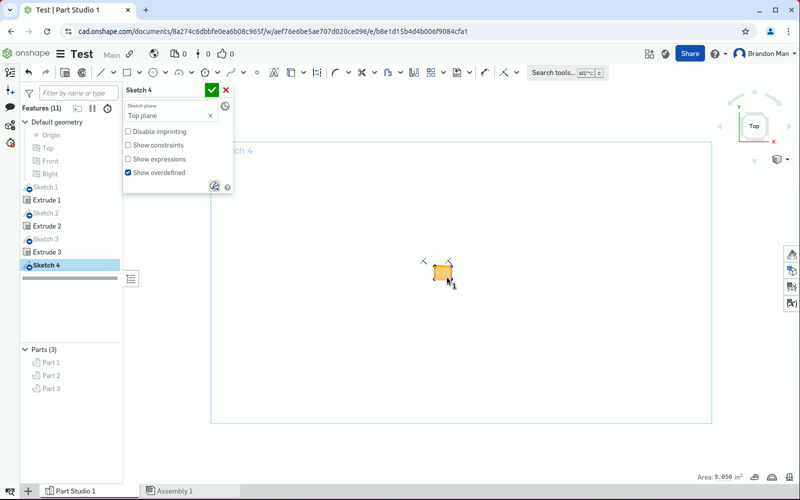
mouse_move(73, 352)
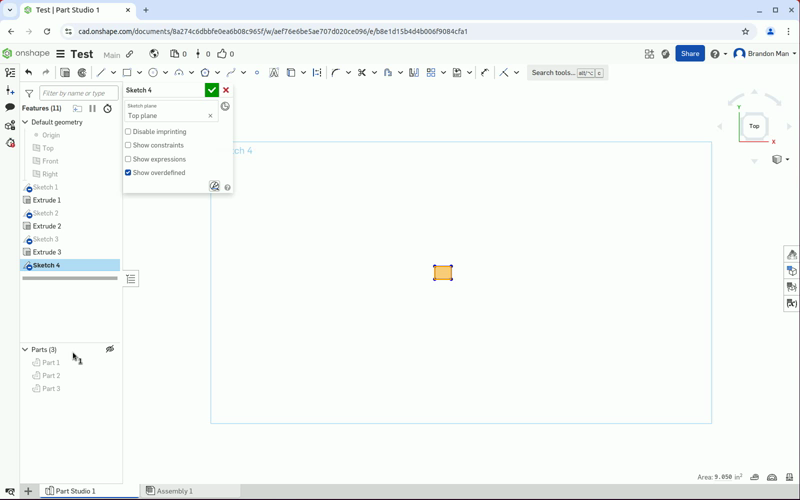
key(shift+y)
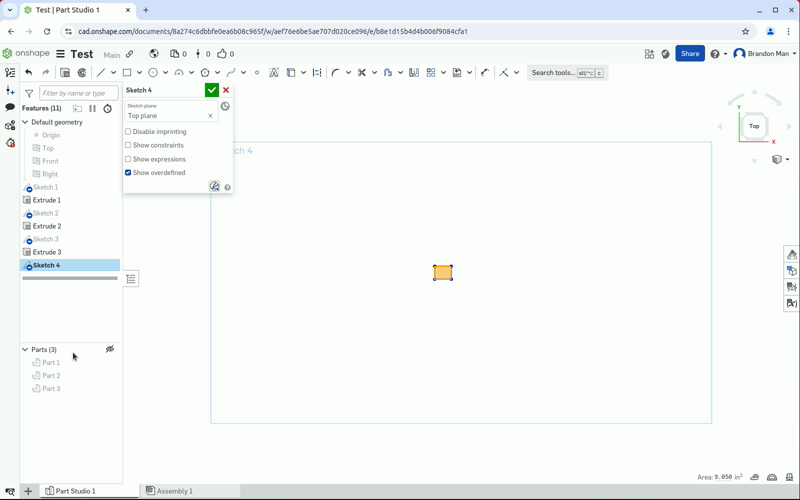
key(shift+e)
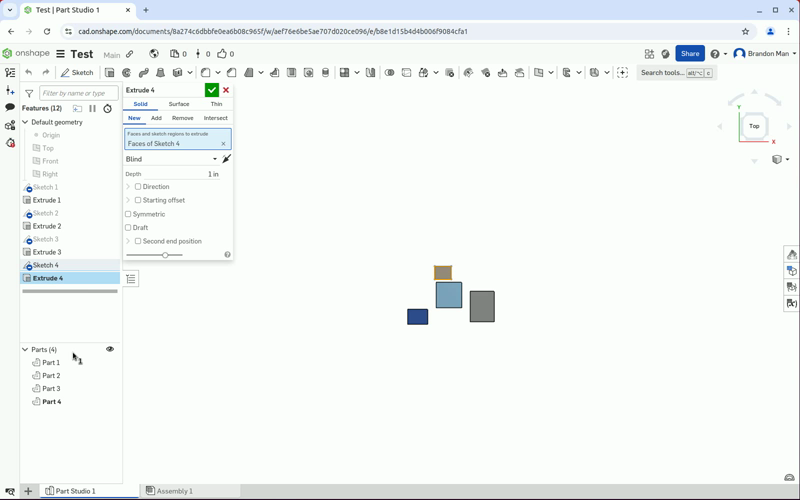
mouse_move(143, 106)
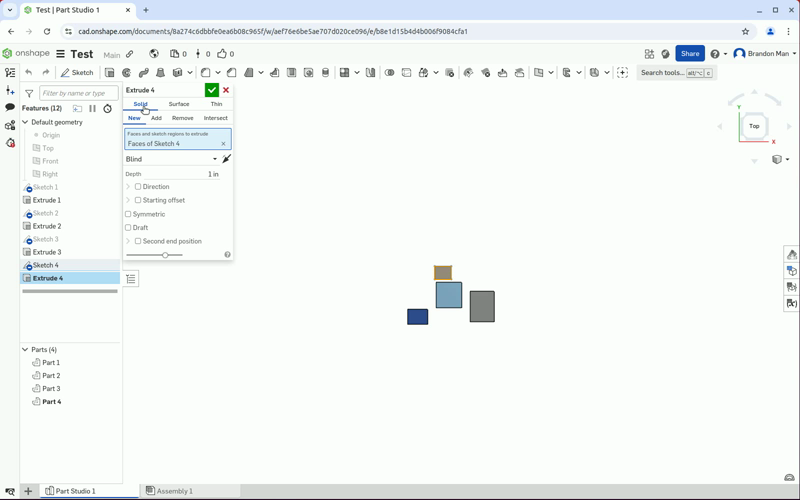
click(143, 106)
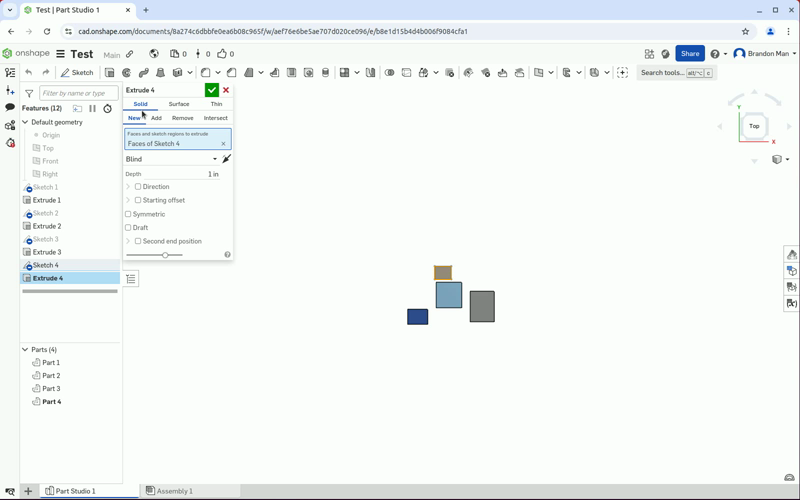
mouse_move(137, 120)
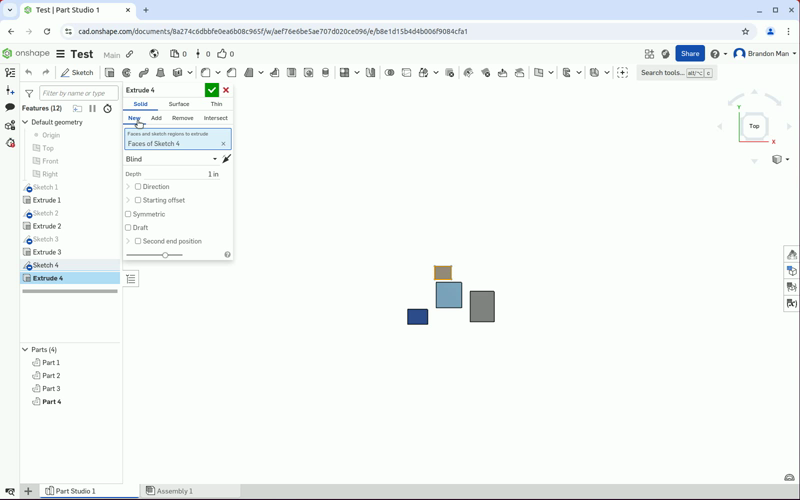
click(137, 120)
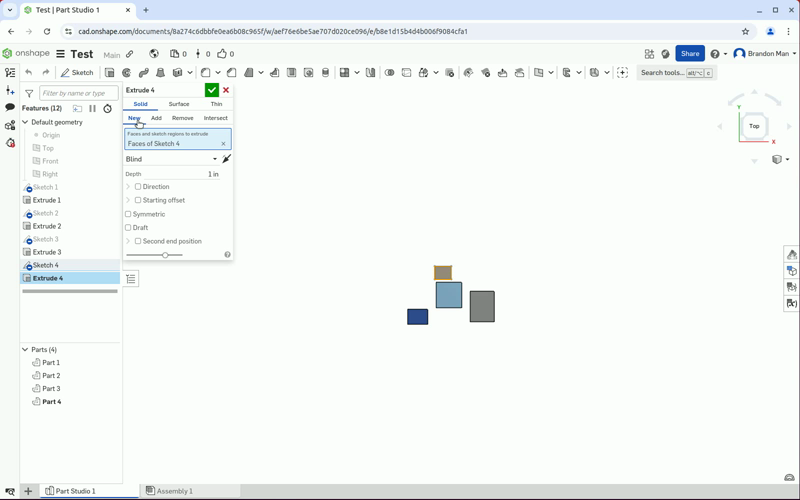
key(tab, 4)
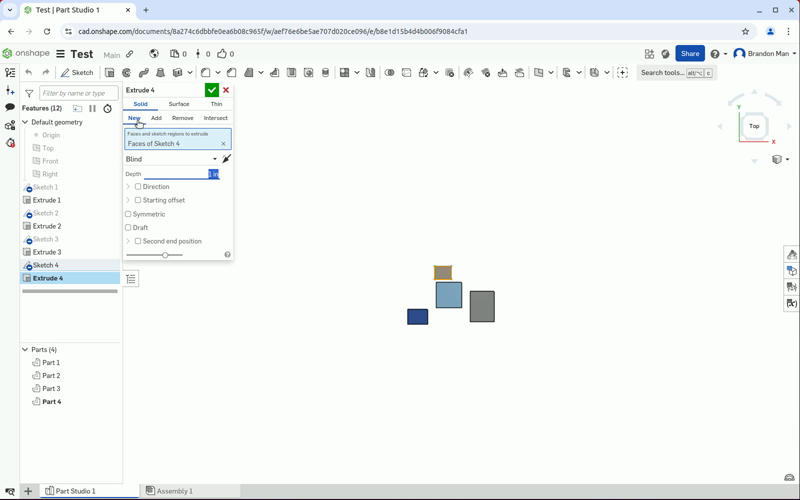
text(18.053)
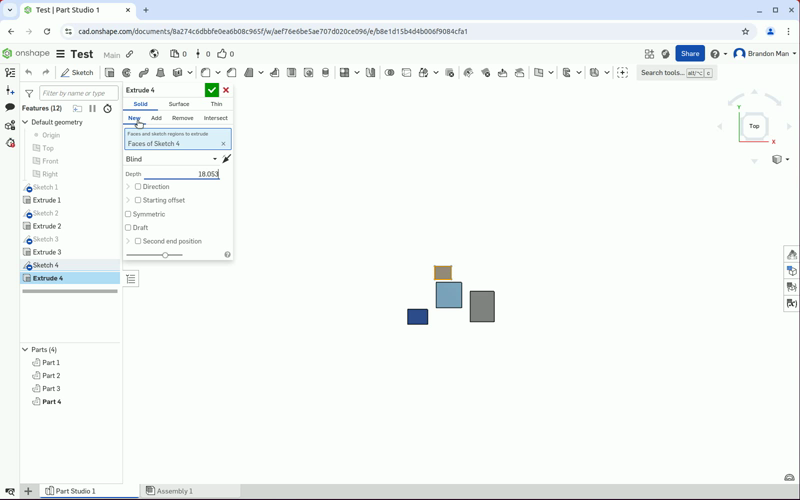
key(enter)
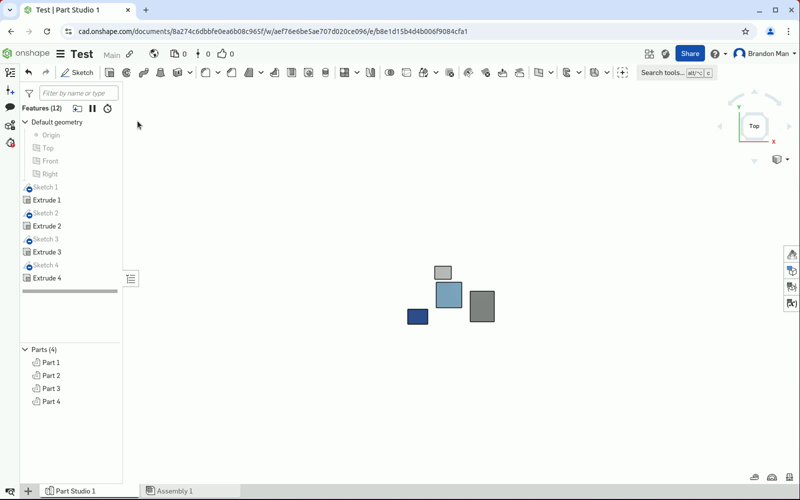
key(shift+h)
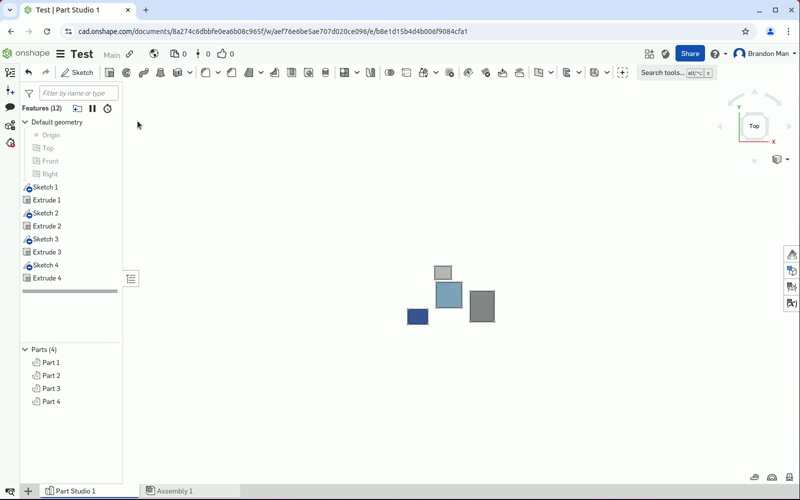
key(shift+h)
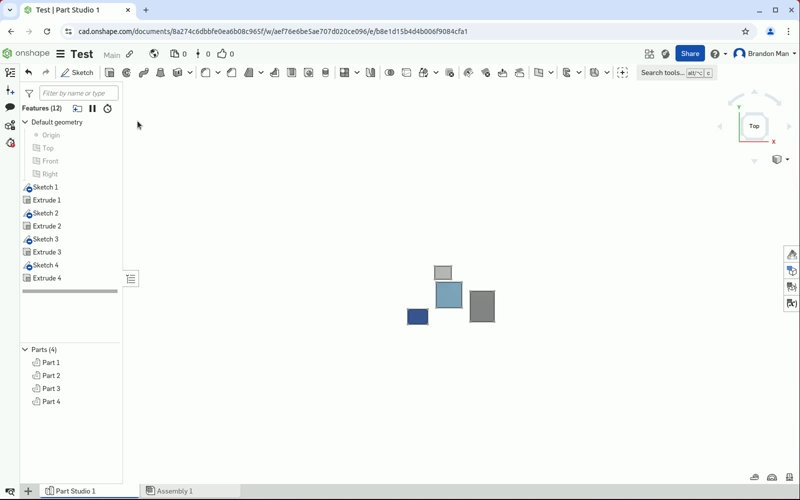
key(shift+7)
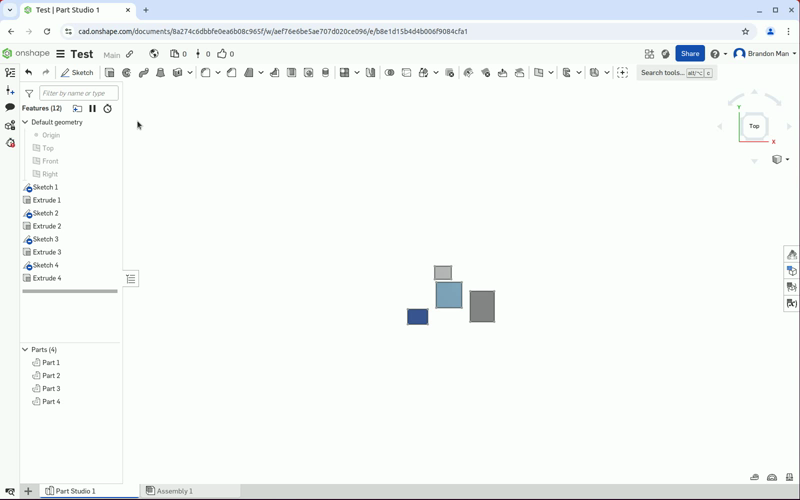
key(up, 3)
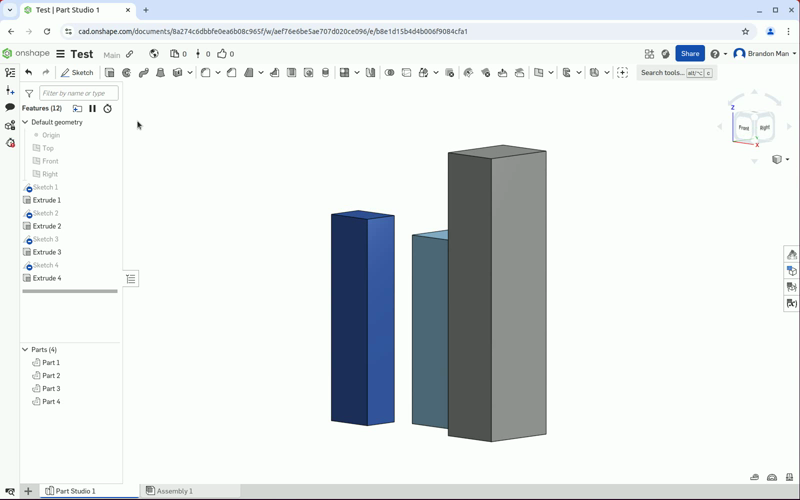
key(left, 3)
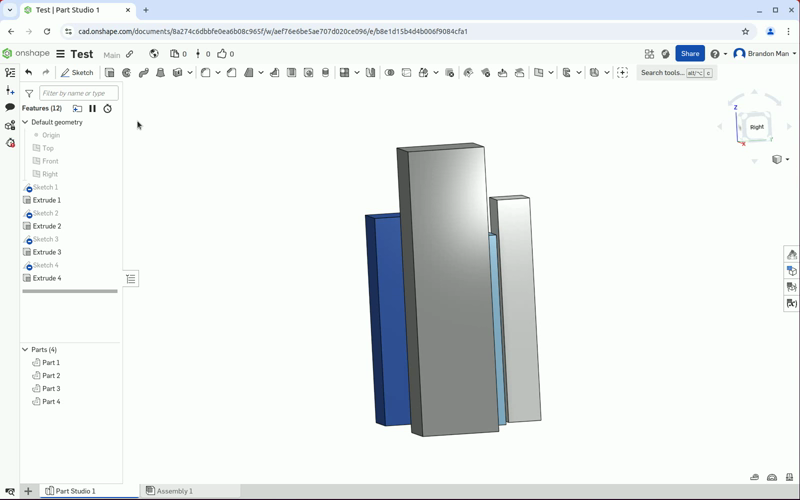
key(right, 3)
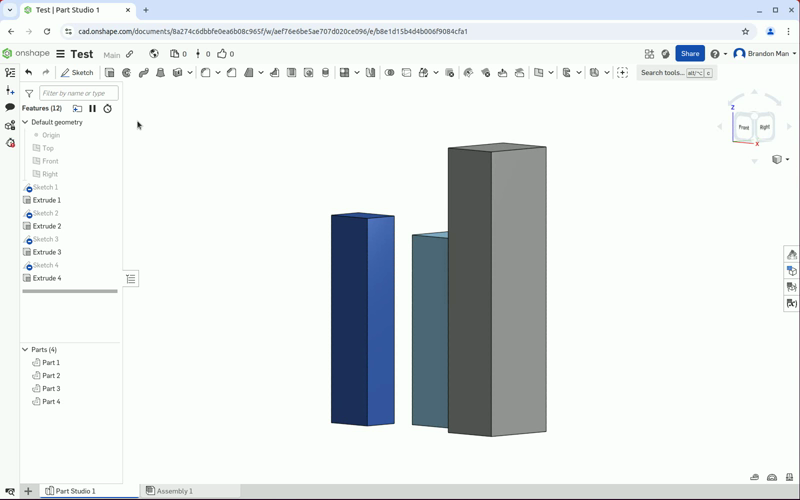
key(down, 3)
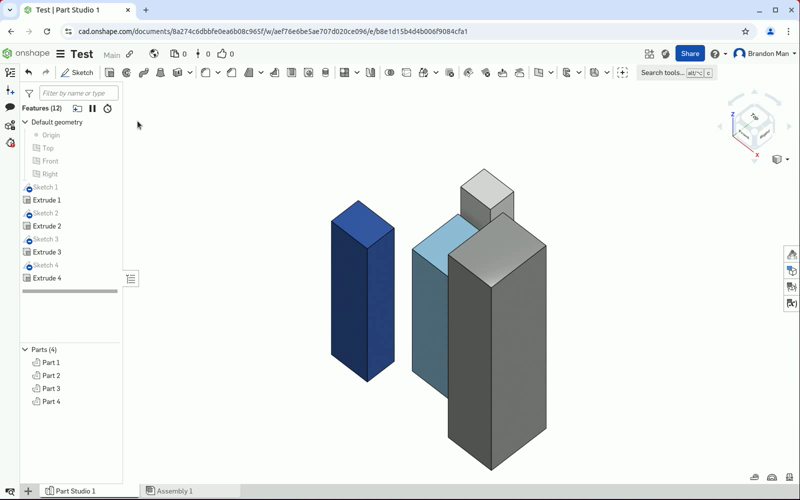
mouse_move(73, 189)
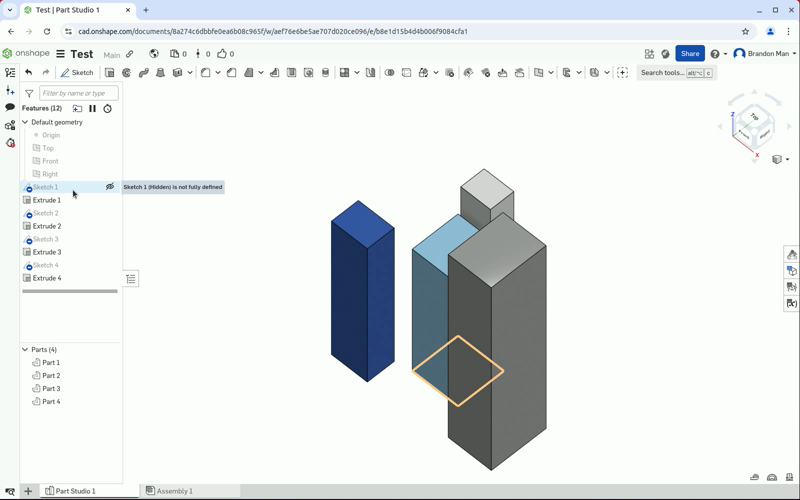
click(73, 189)